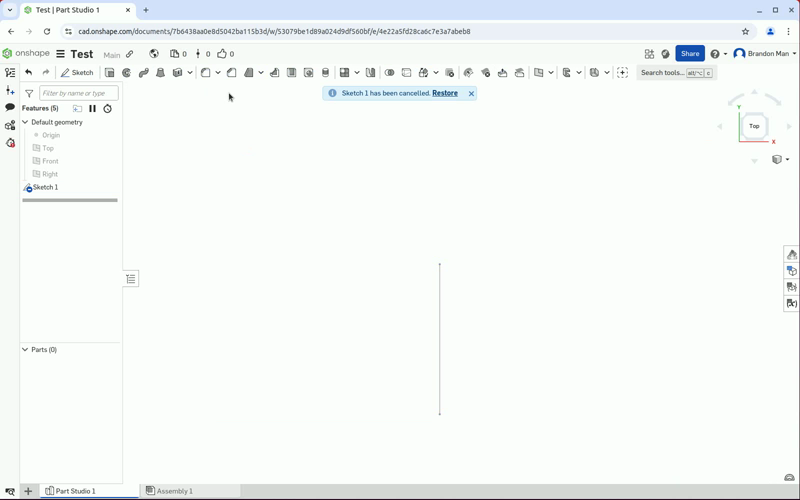
key(shift+h)
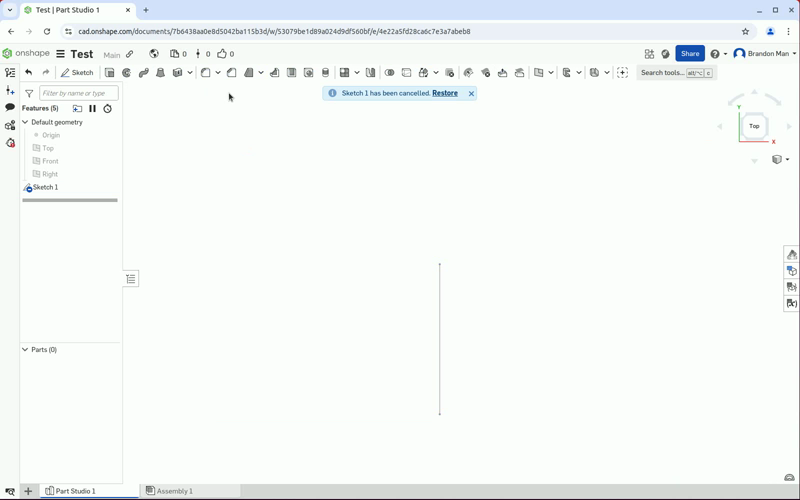
key(shift+s)
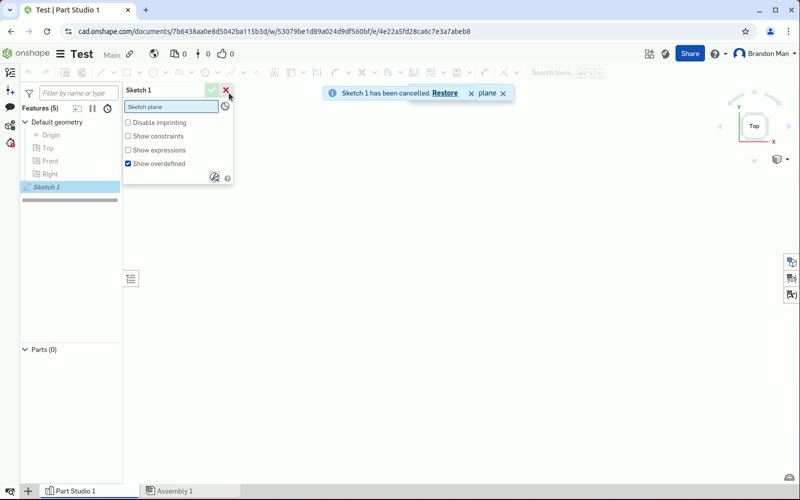
mouse_move(73, 150)
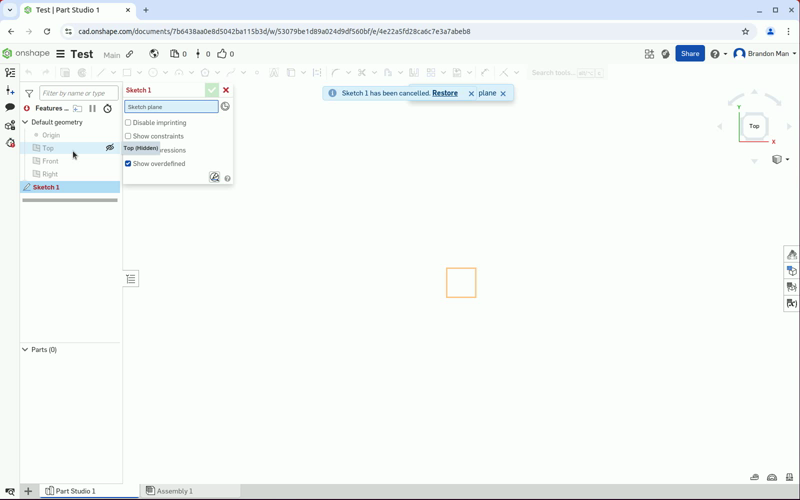
click(73, 150)
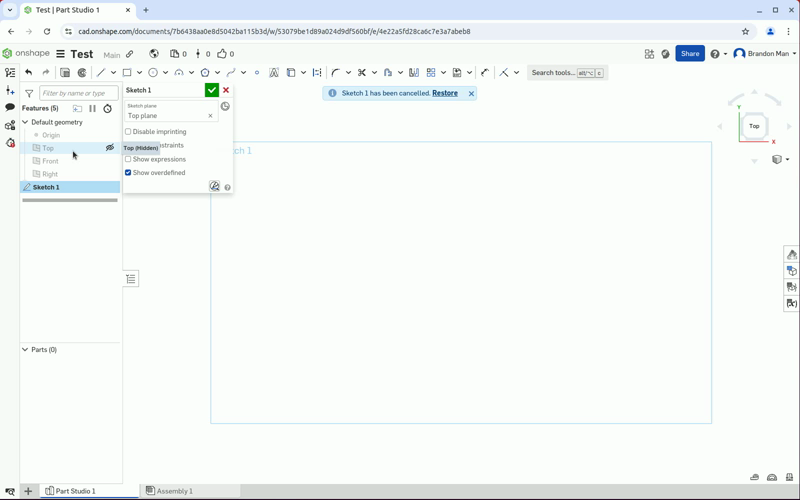
mouse_move(73, 352)
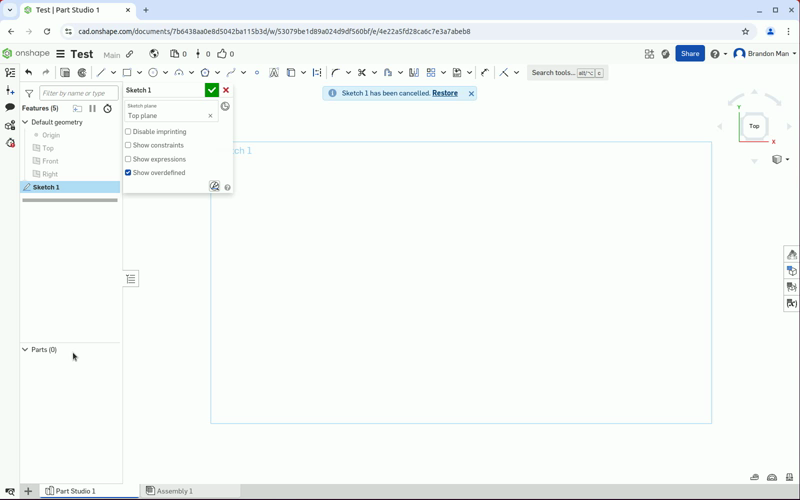
key(y)
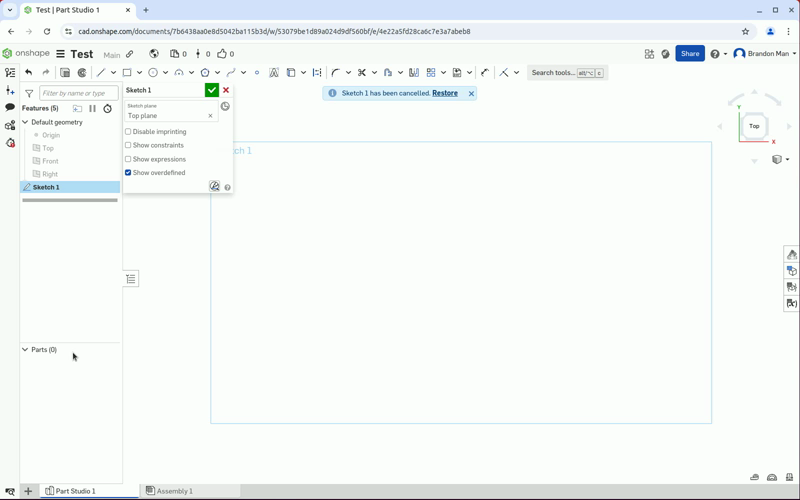
key(l)
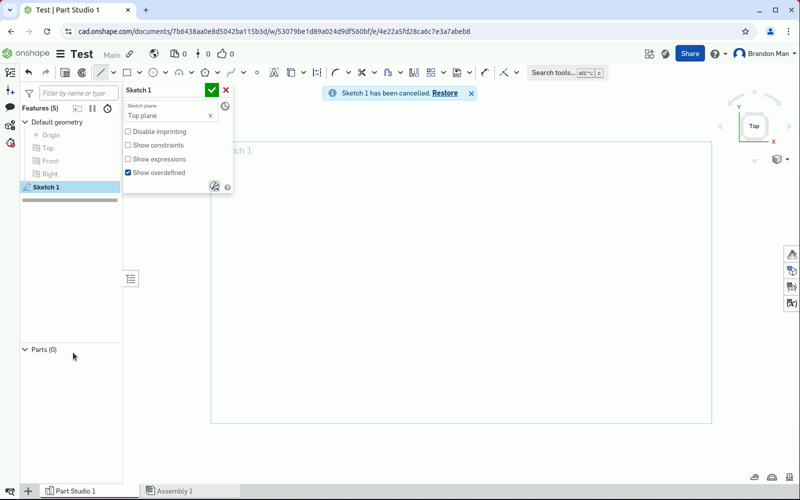
key_down(shift)
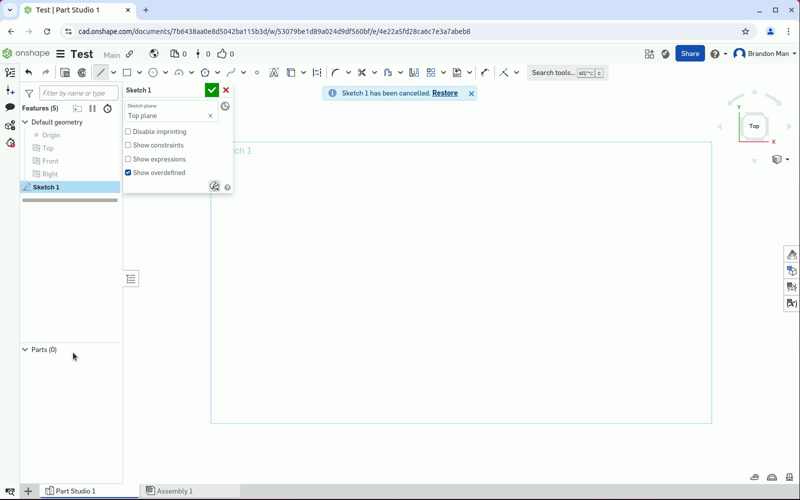
mouse_move(446, 321)
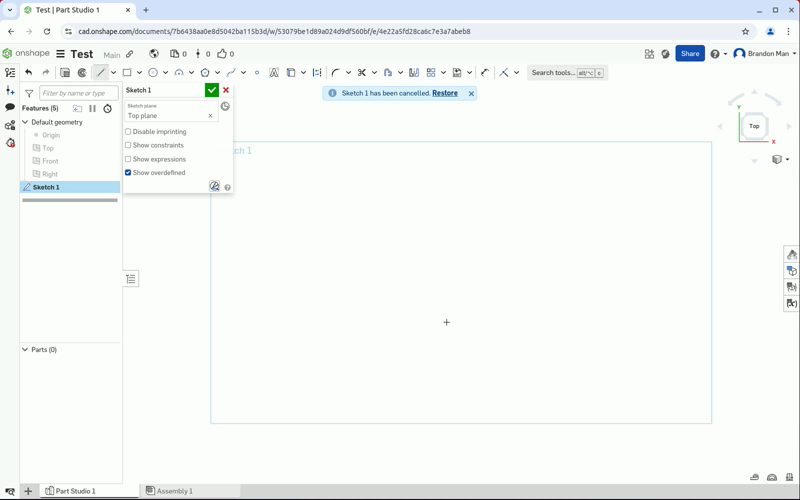
click(446, 321)
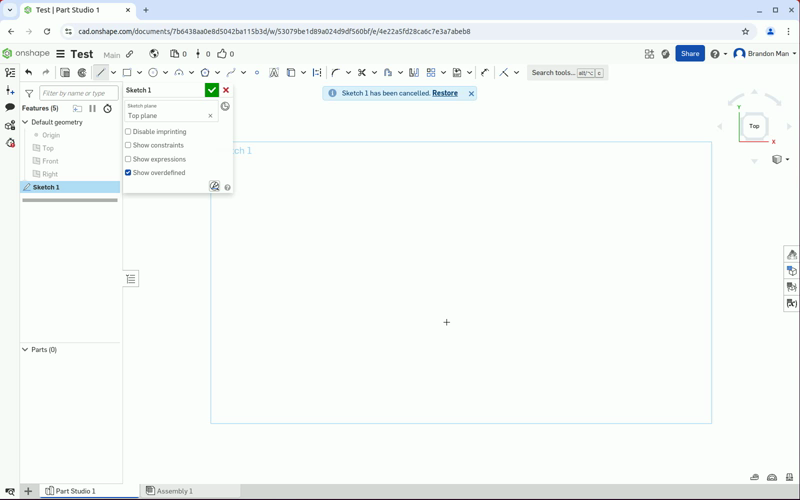
key_up(shift)
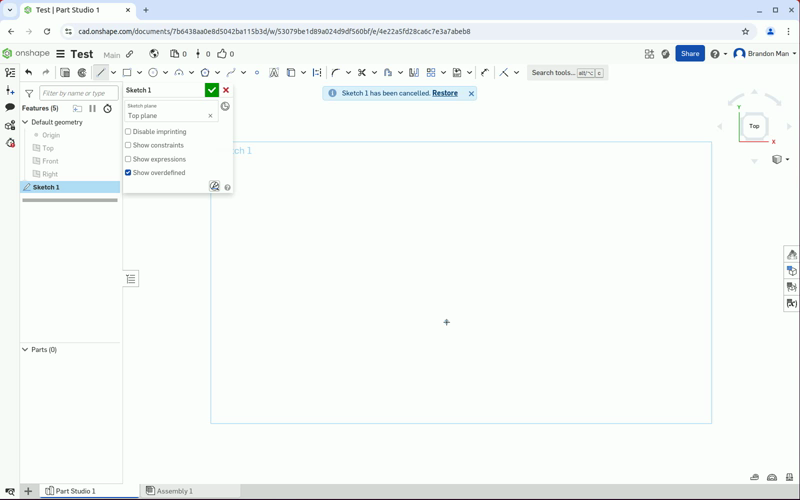
key_down(shift)
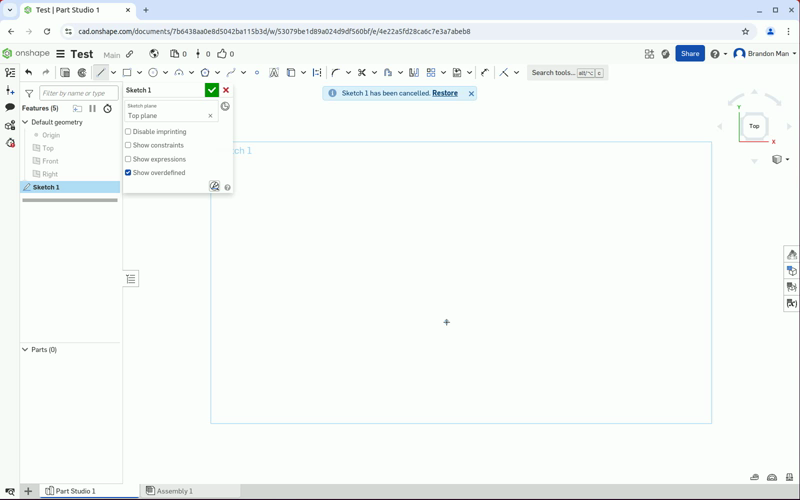
mouse_move(476, 321)
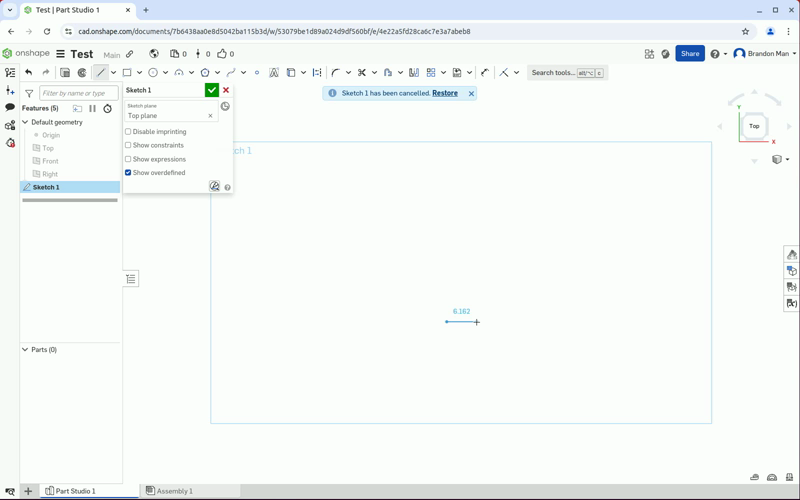
mouse_move(467, 321)
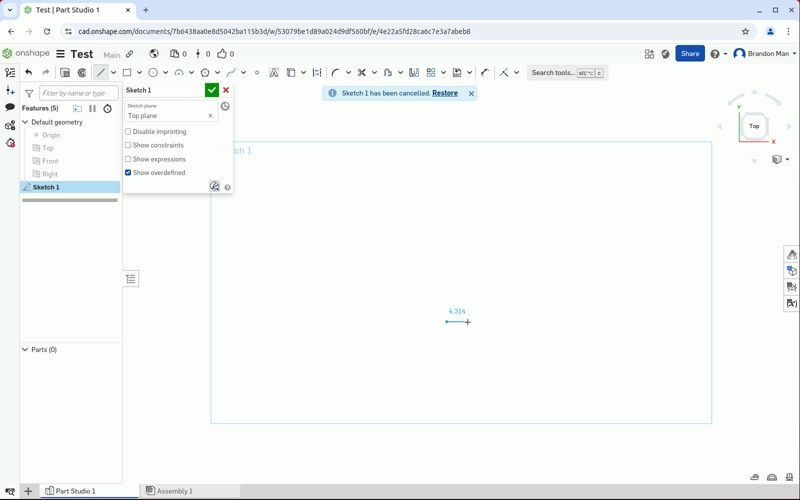
click(467, 321)
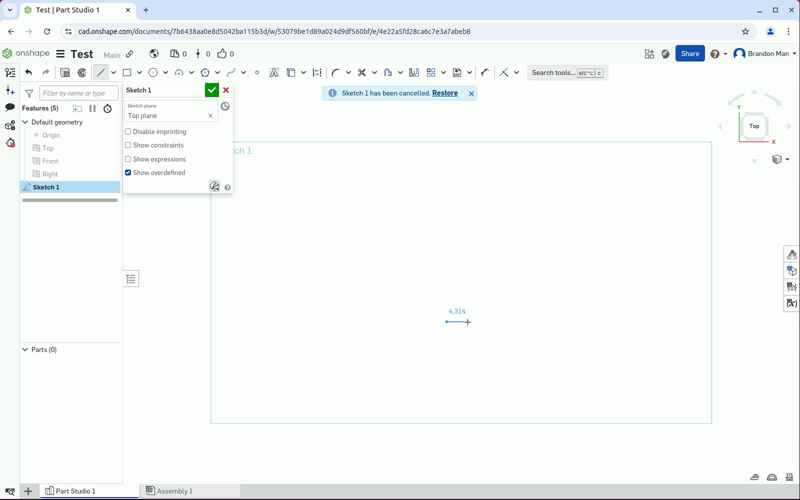
key_up(shift)
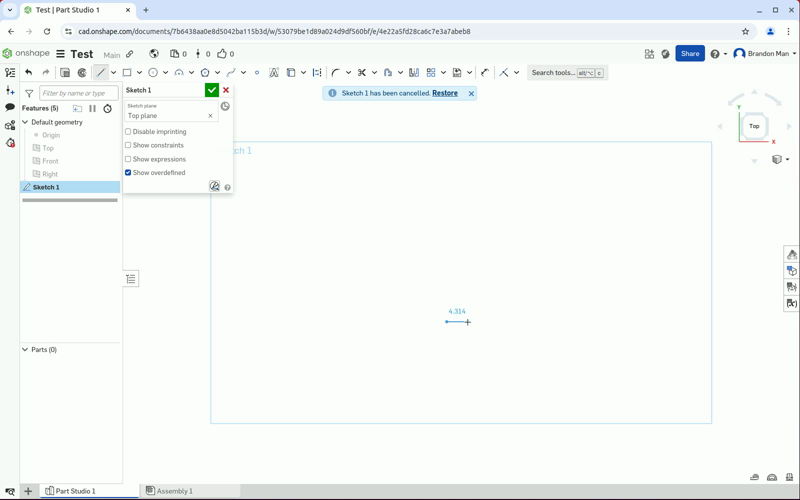
key_down(shift)
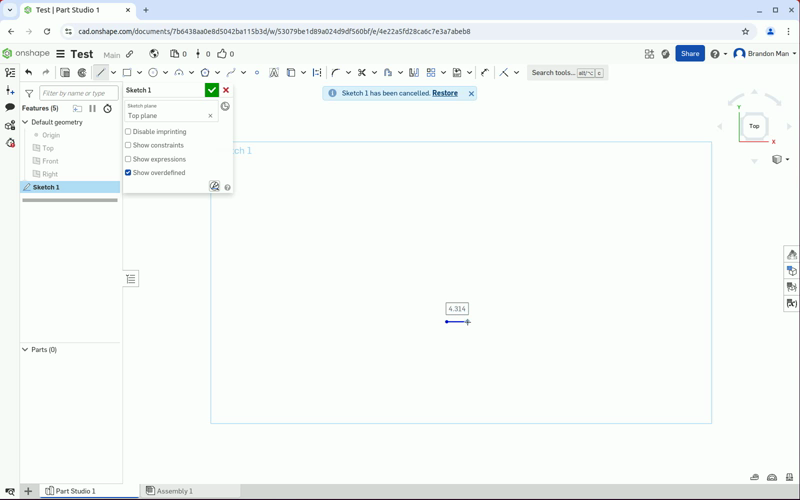
mouse_move(498, 321)
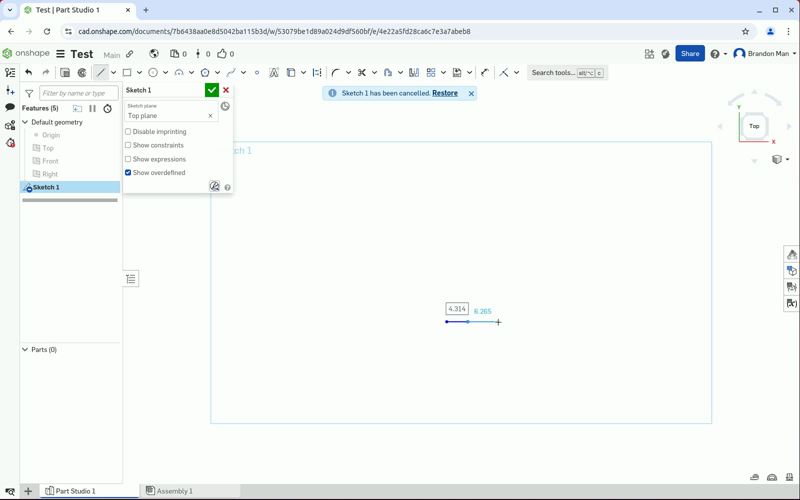
mouse_move(467, 288)
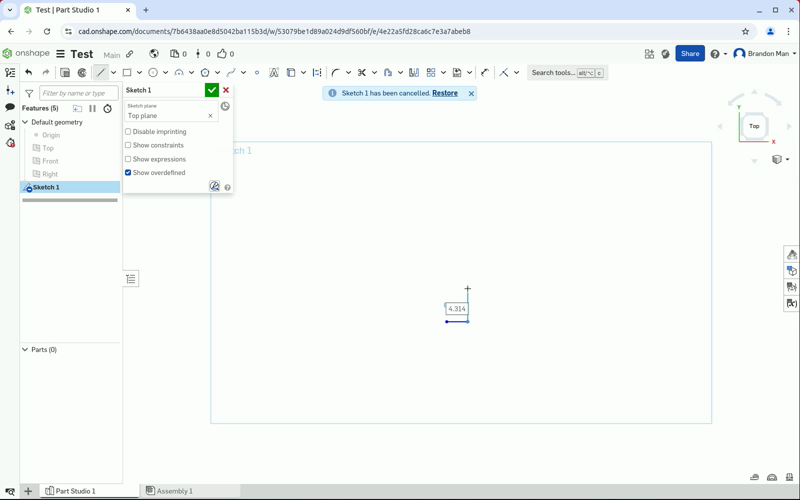
click(467, 288)
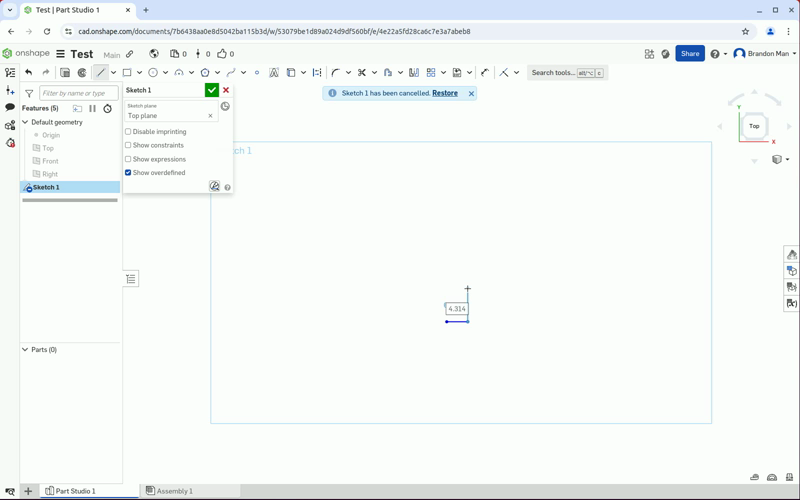
key_up(shift)
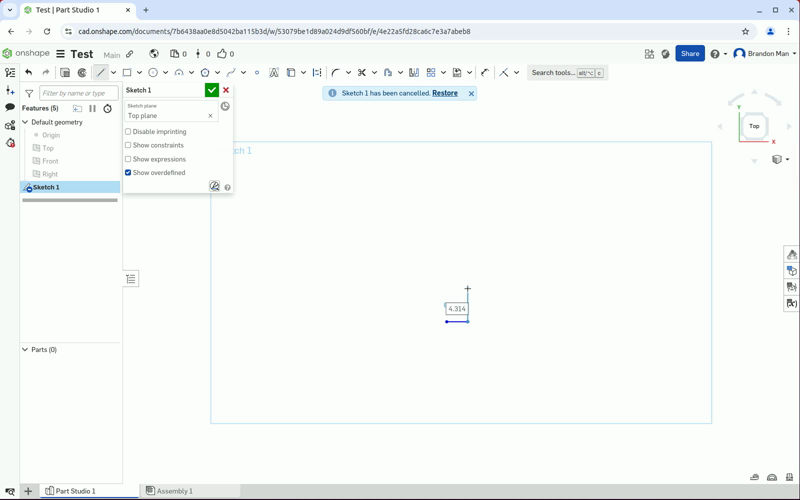
key(esc)
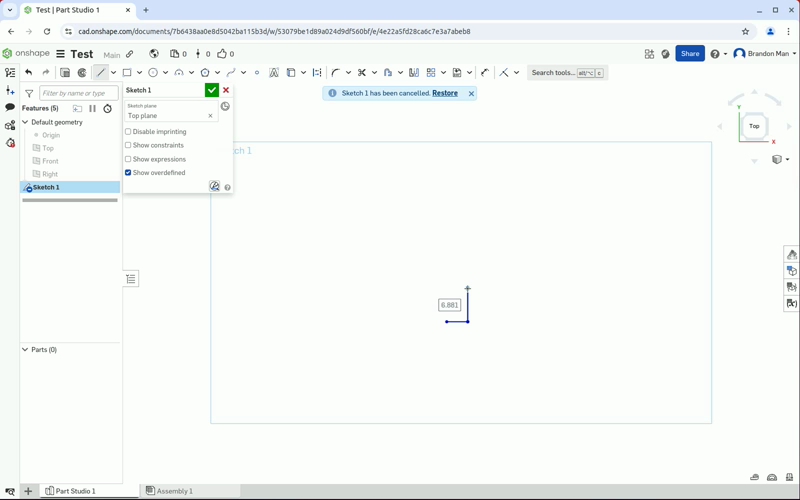
key(a)
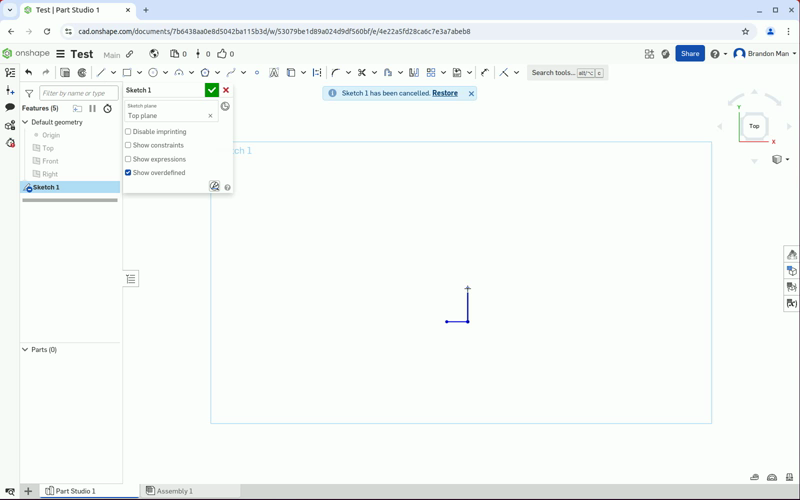
mouse_move(467, 288)
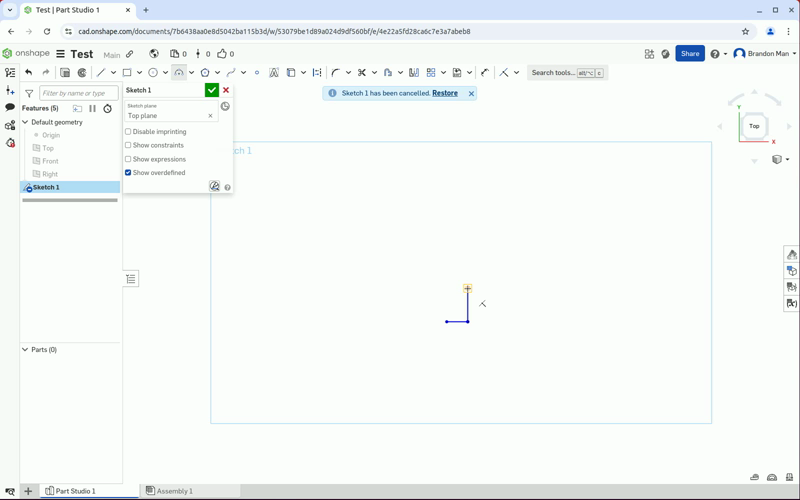
click(467, 288)
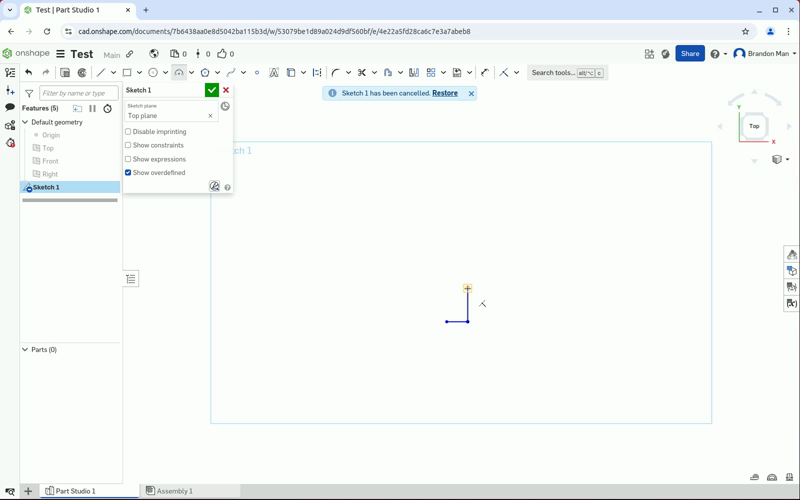
mouse_move(446, 321)
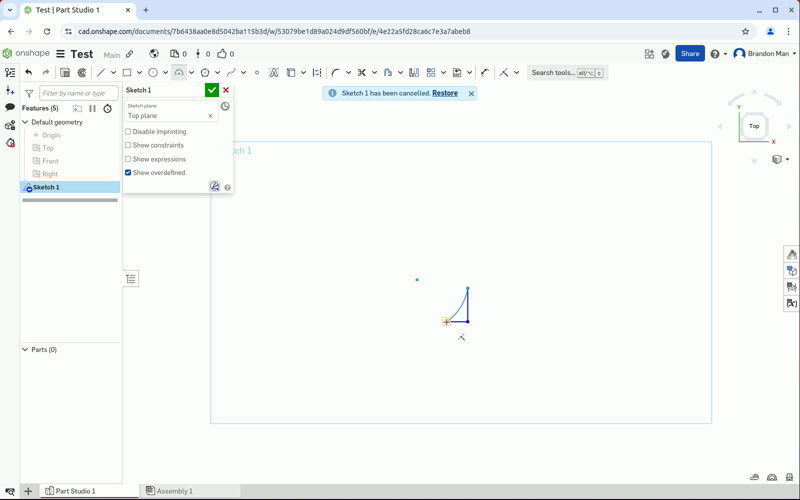
click(446, 321)
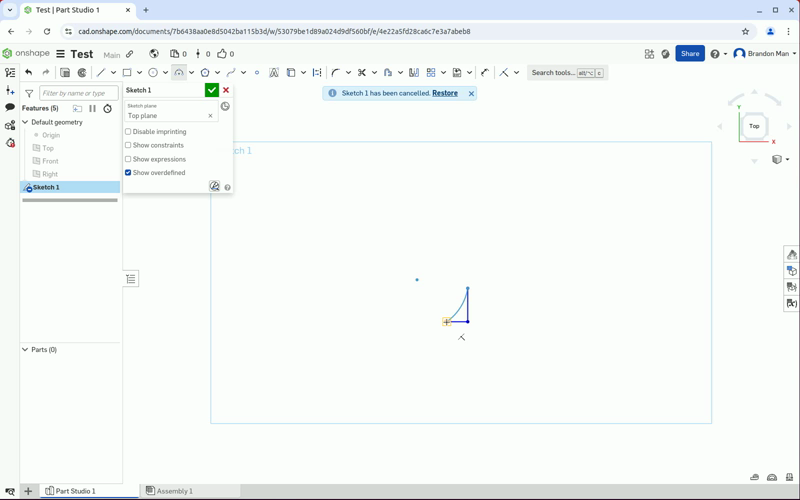
key_down(shift)
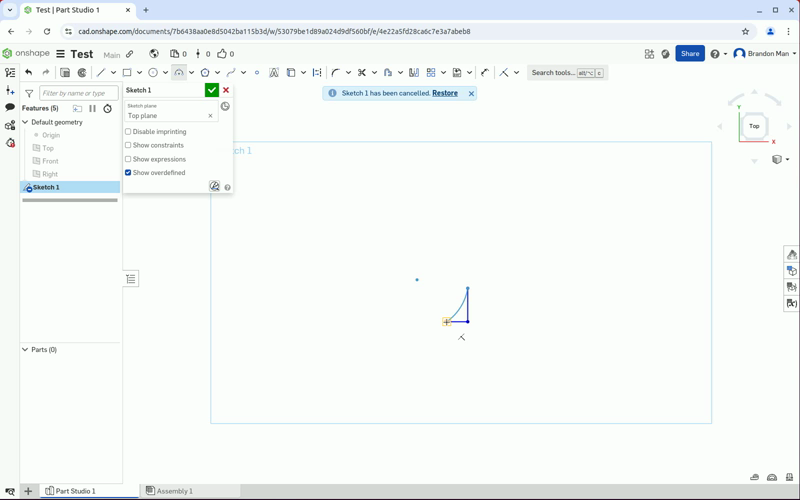
mouse_move(454, 303)
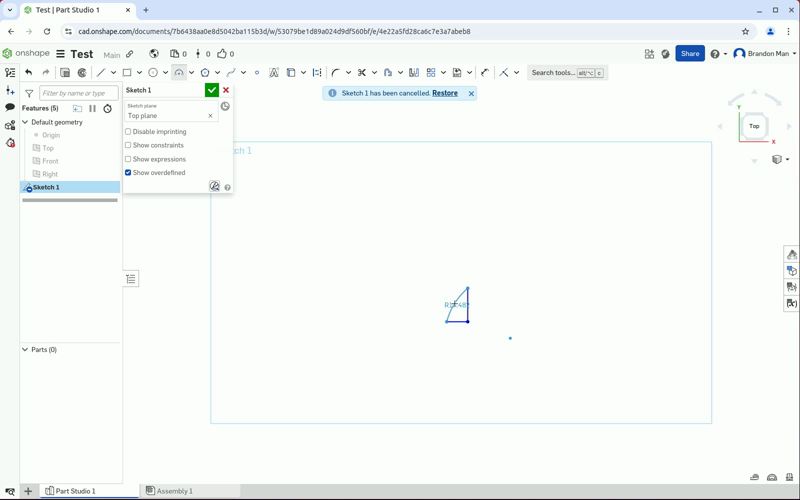
click(454, 303)
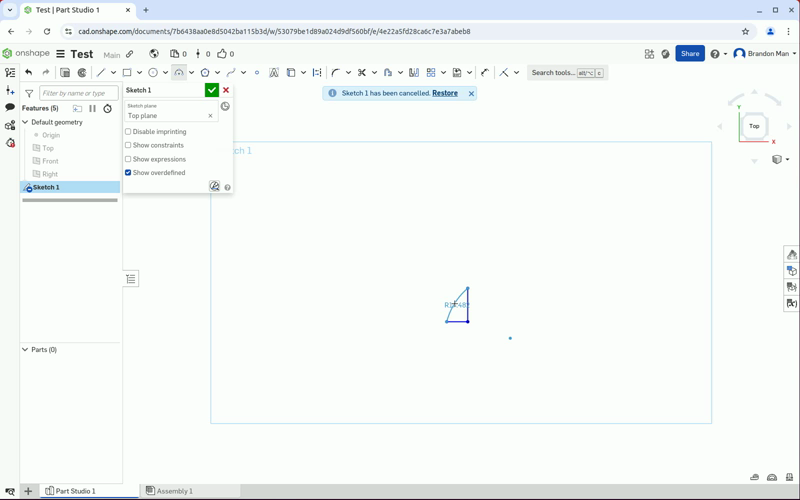
key_up(shift)
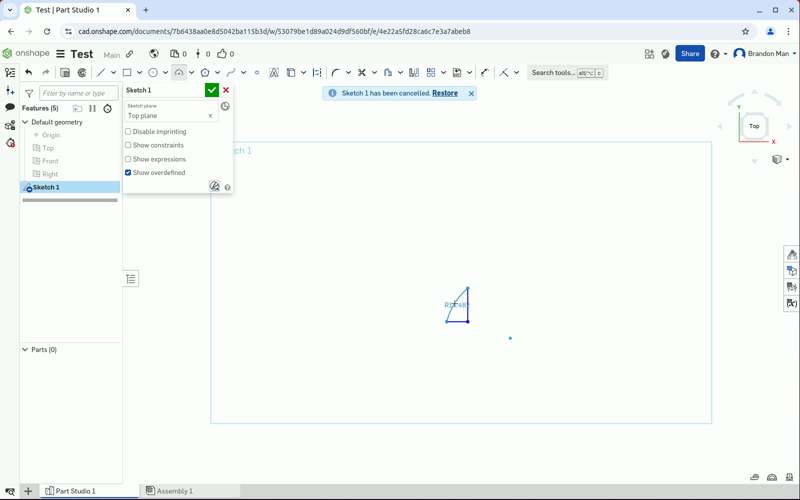
key(esc)
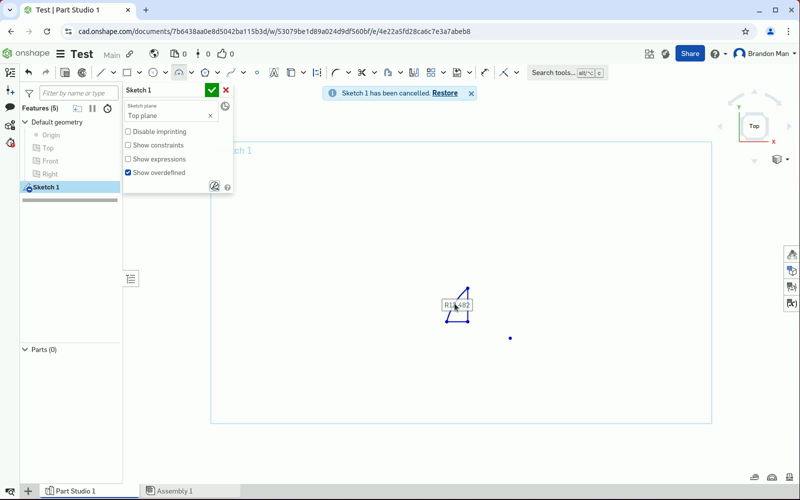
mouse_move(455, 317)
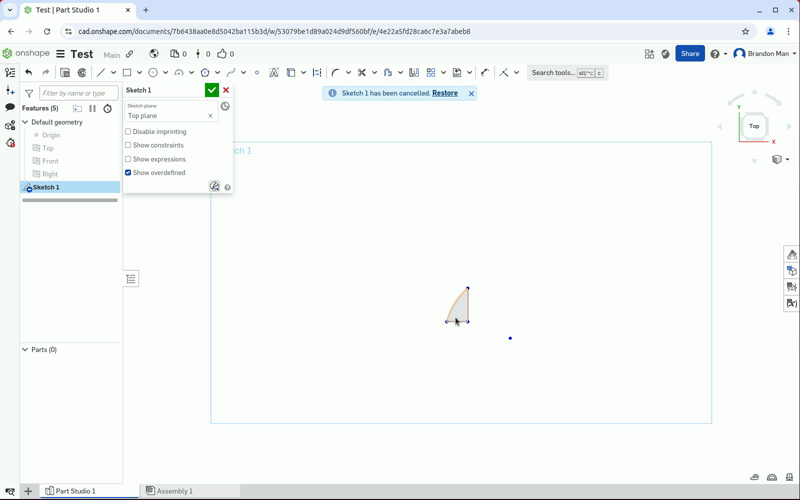
scroll(6)
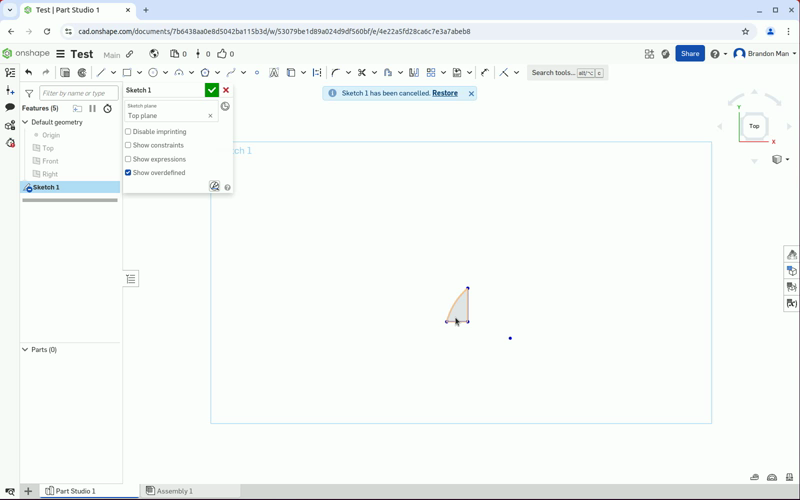
scroll(6)
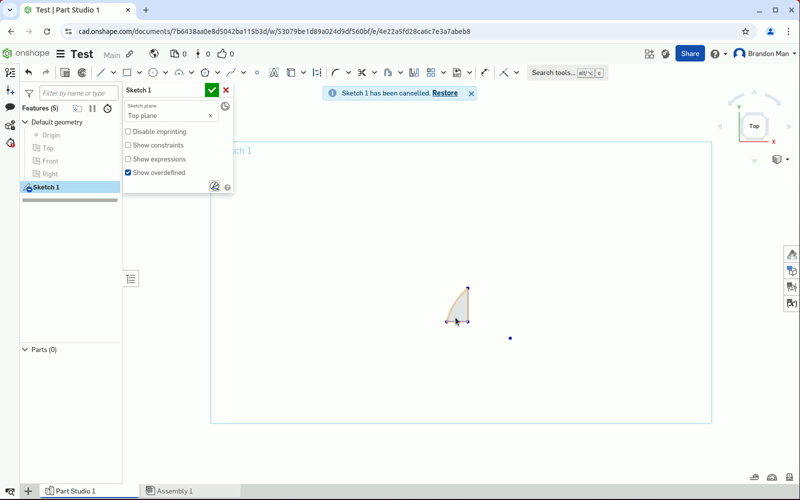
scroll(6)
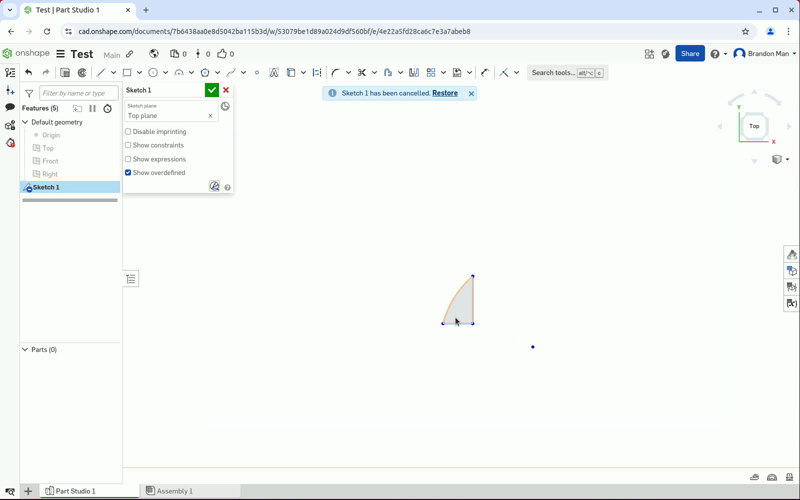
scroll(6)
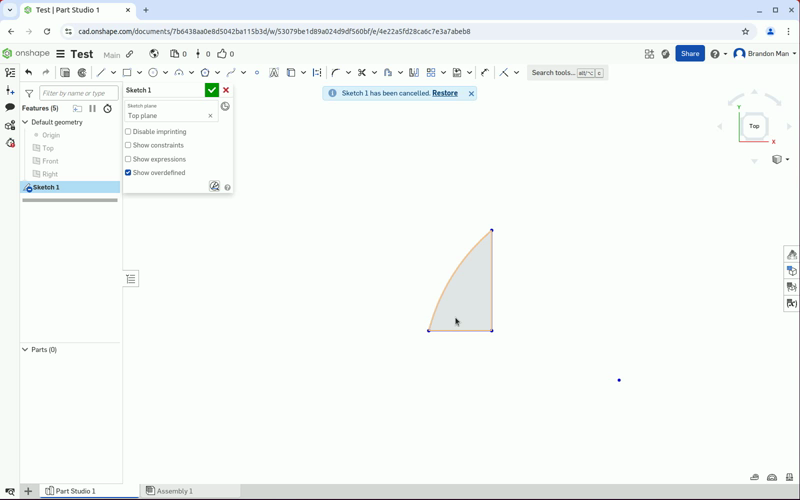
scroll(6)
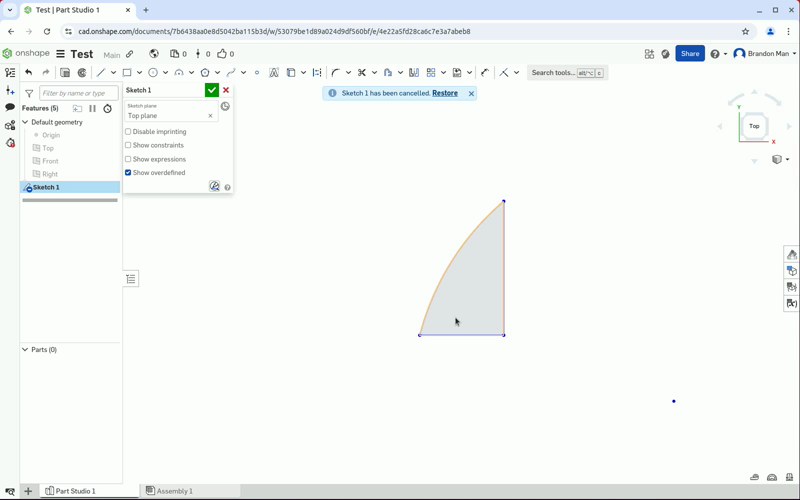
scroll(6)
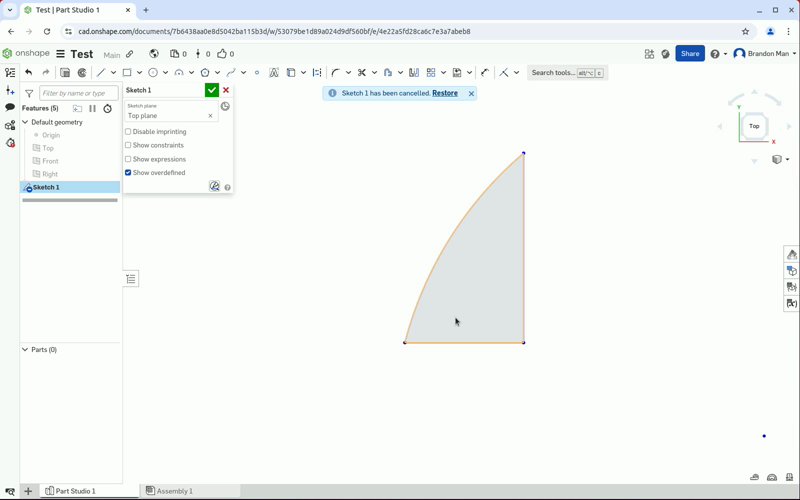
scroll(6)
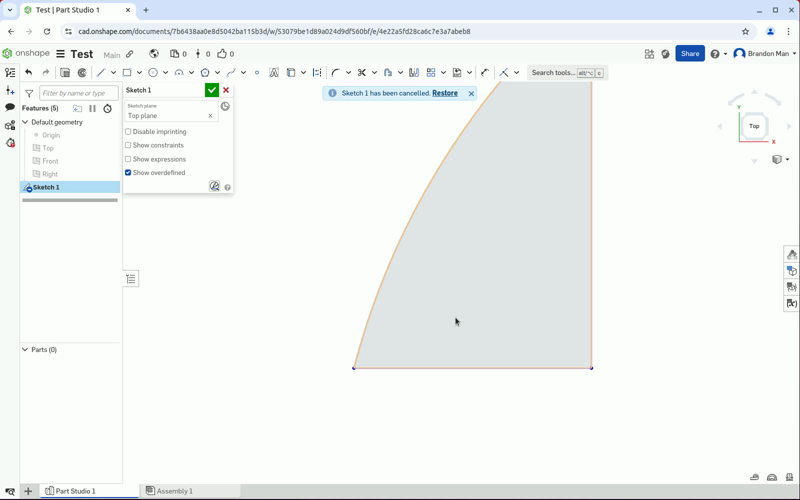
click(455, 317)
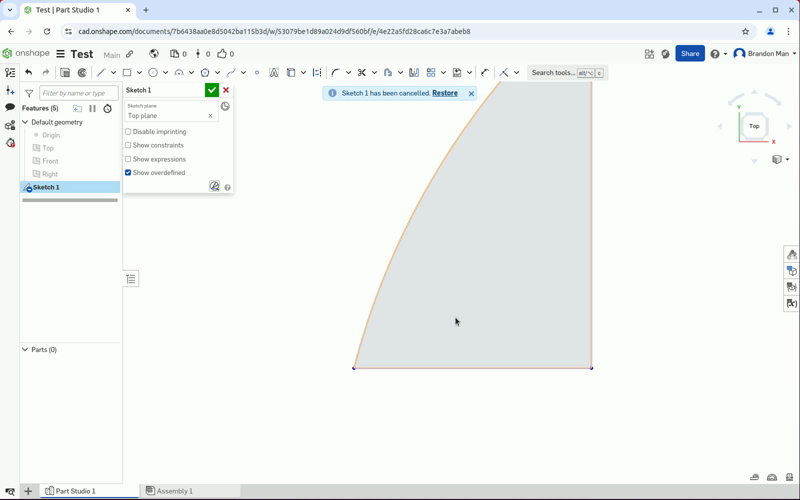
scroll(-6)
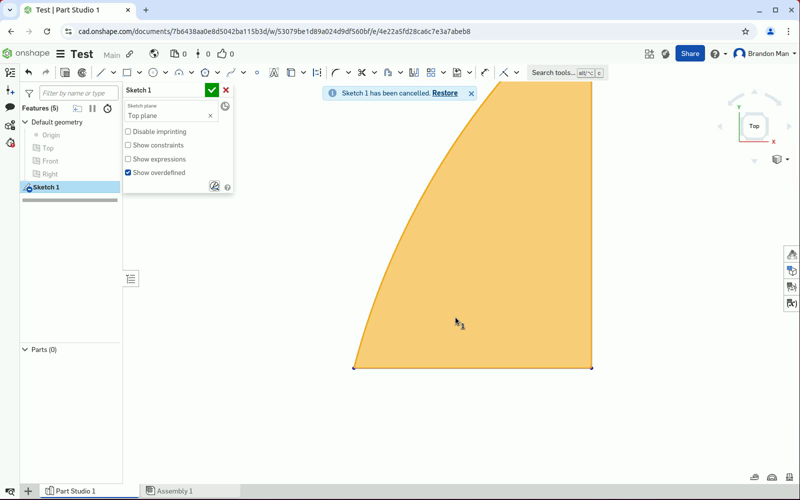
scroll(-6)
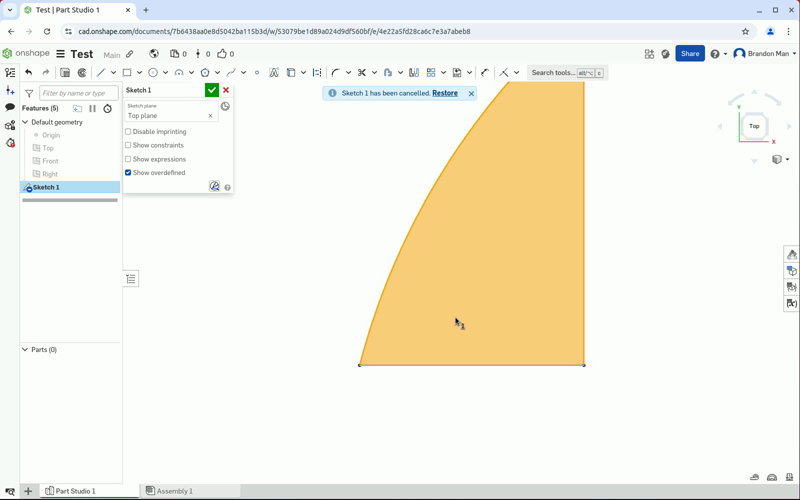
scroll(-6)
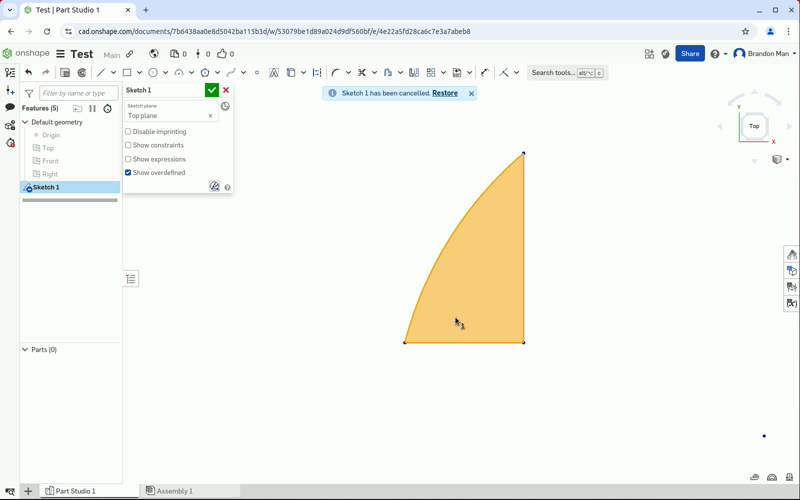
scroll(-6)
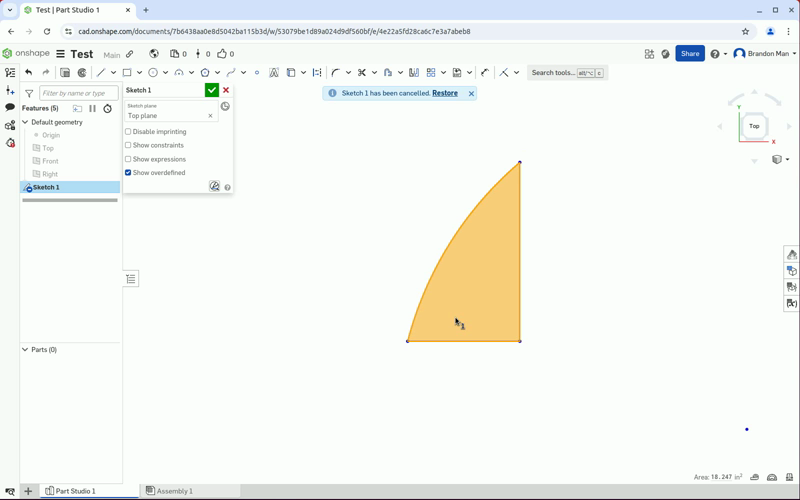
scroll(-6)
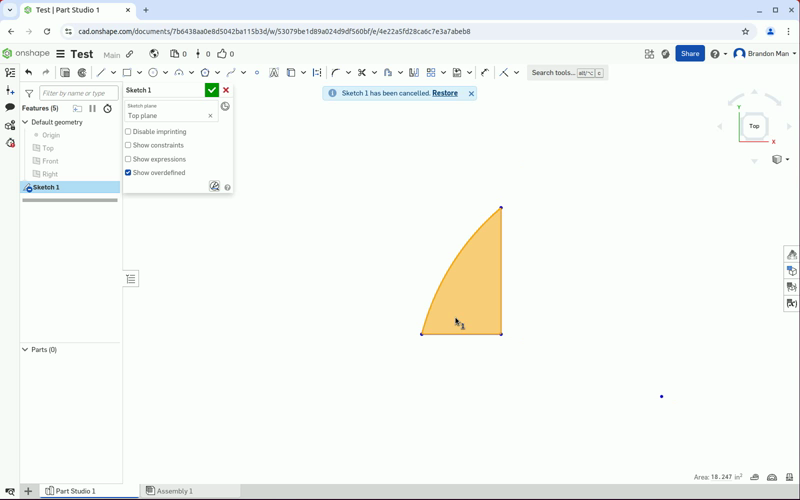
scroll(-6)
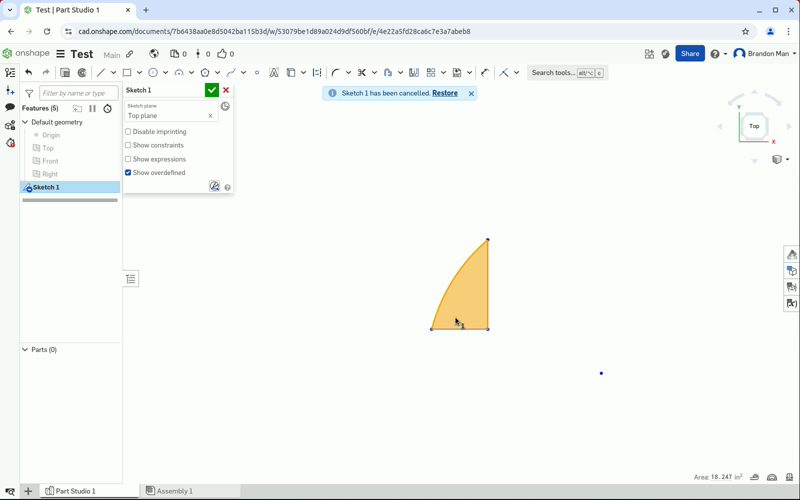
scroll(-6)
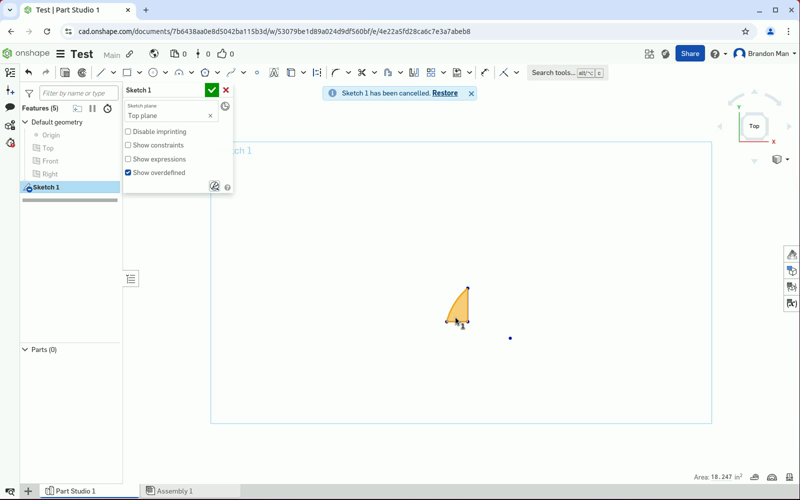
mouse_move(73, 352)
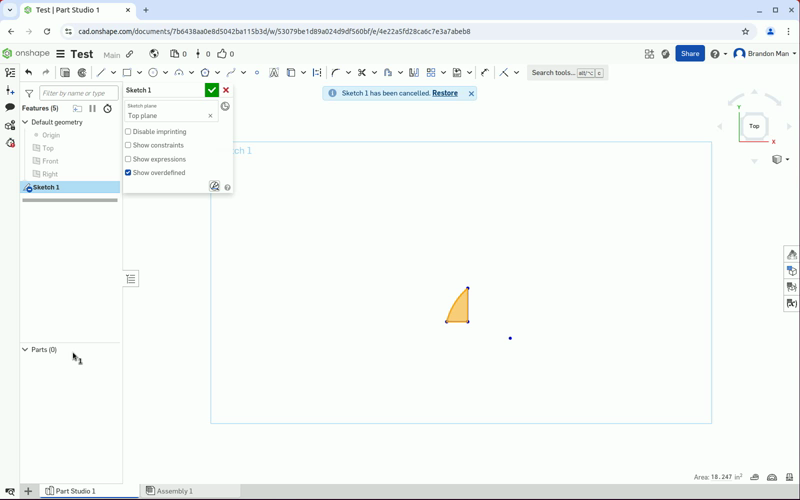
key(shift+y)
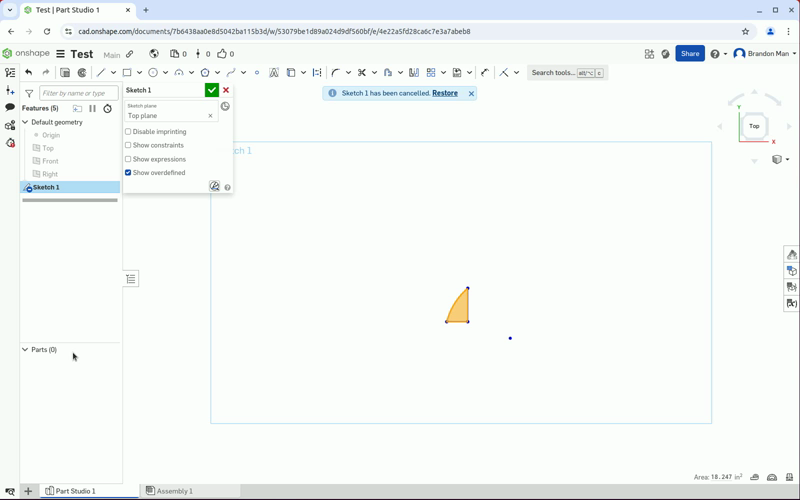
key(shift+e)
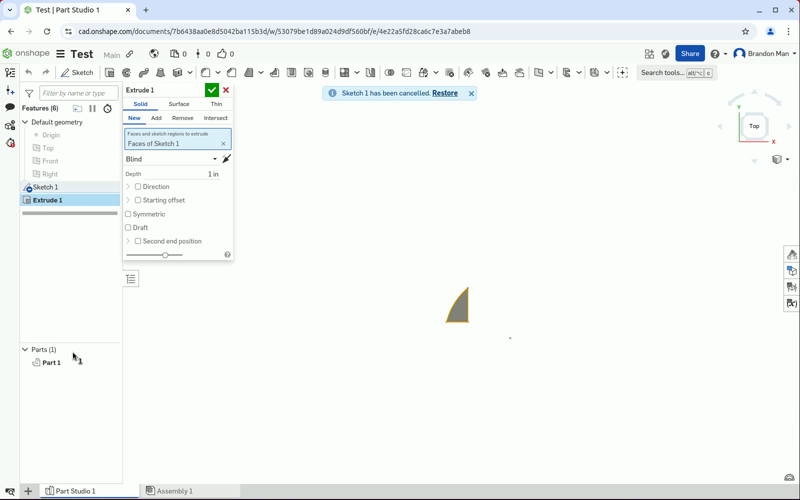
mouse_move(143, 106)
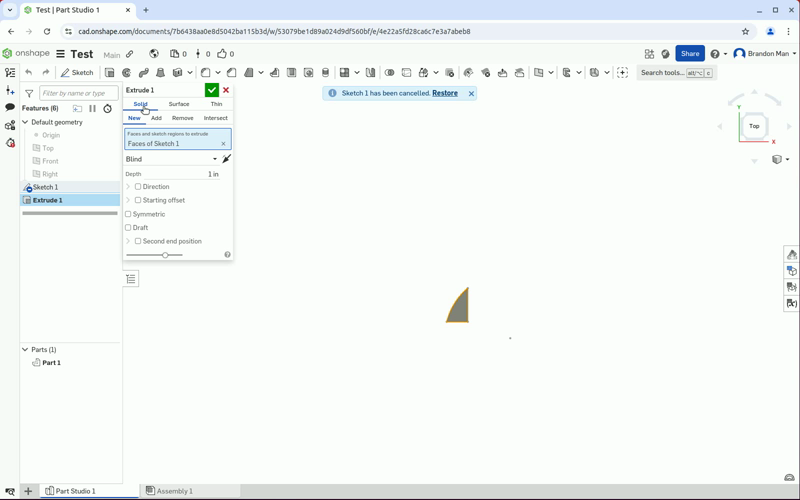
click(143, 106)
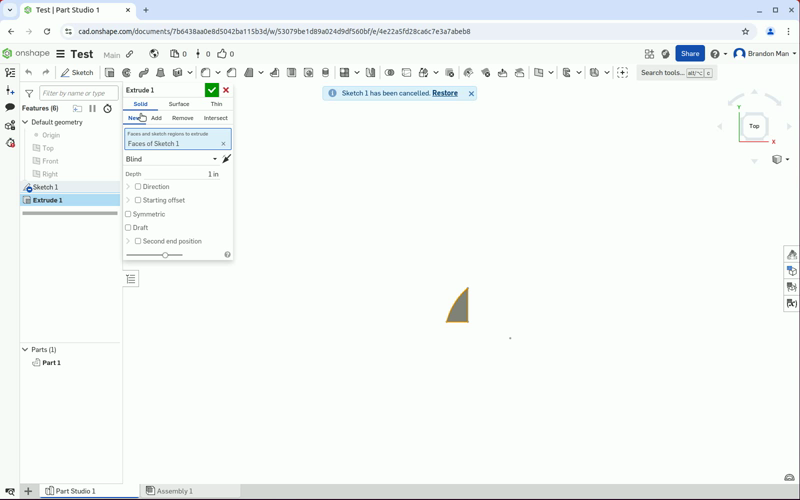
mouse_move(137, 120)
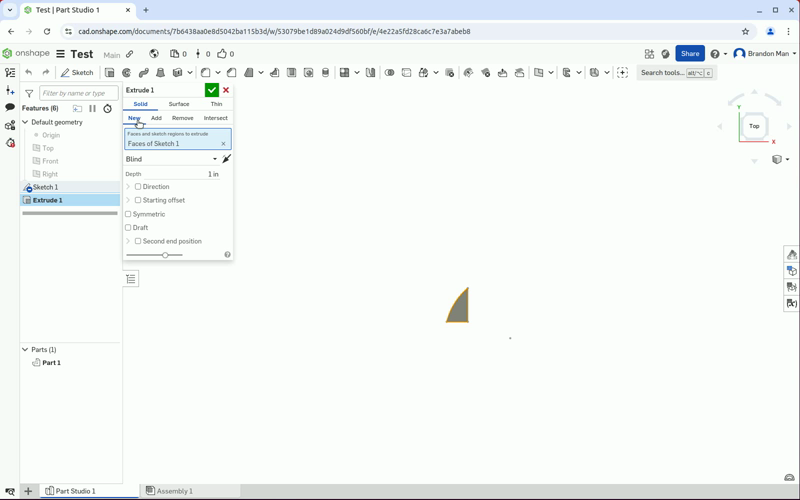
click(137, 120)
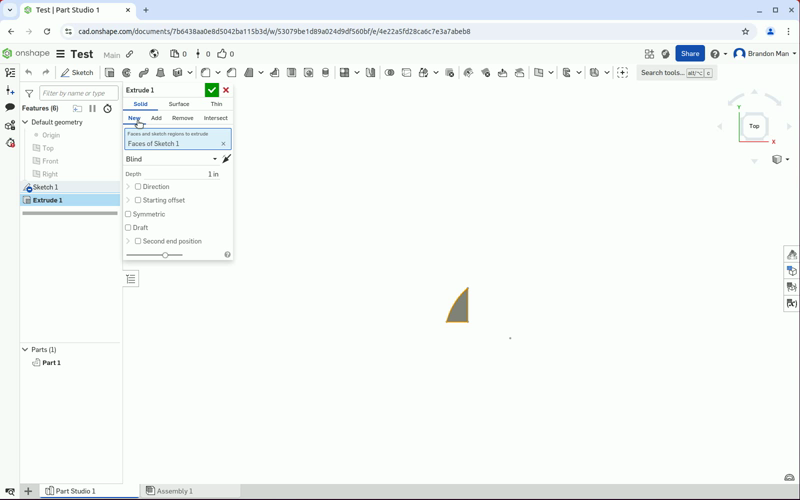
key(tab, 4)
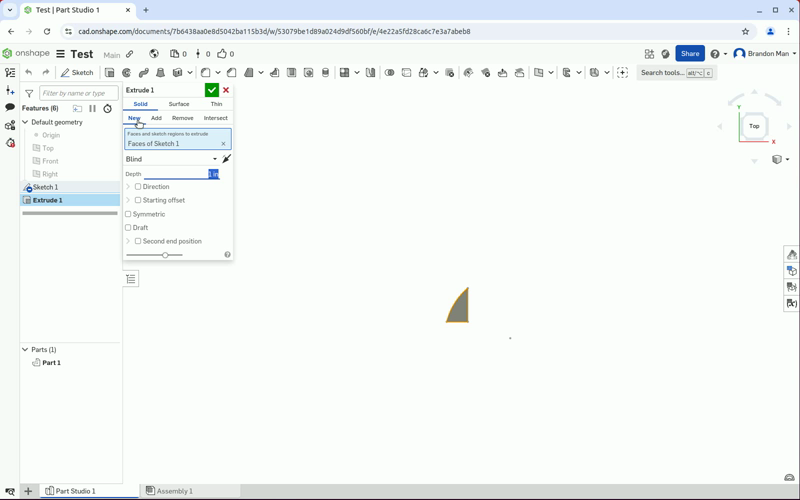
text(13.48)
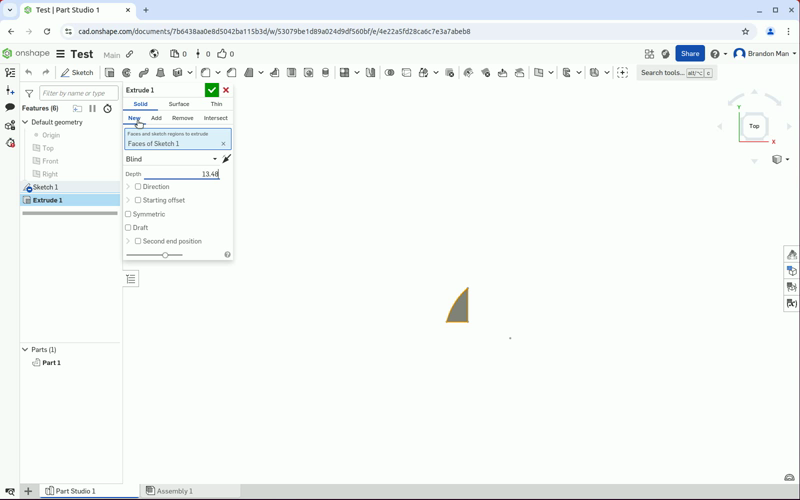
key(enter)
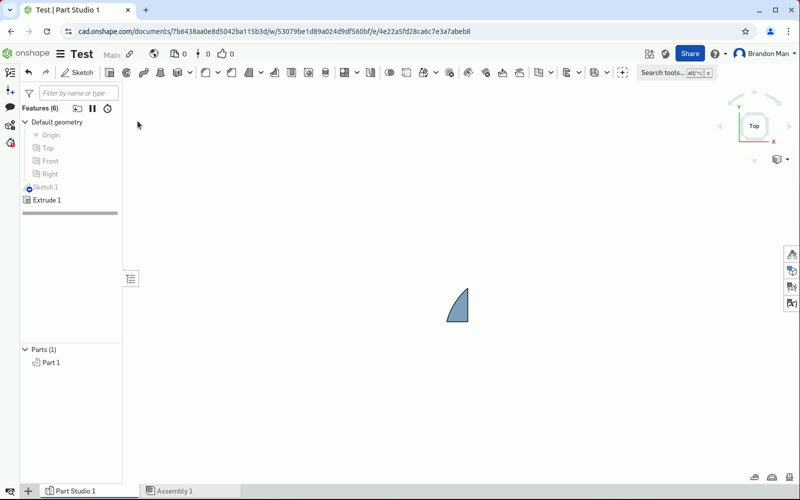
key(shift+h)
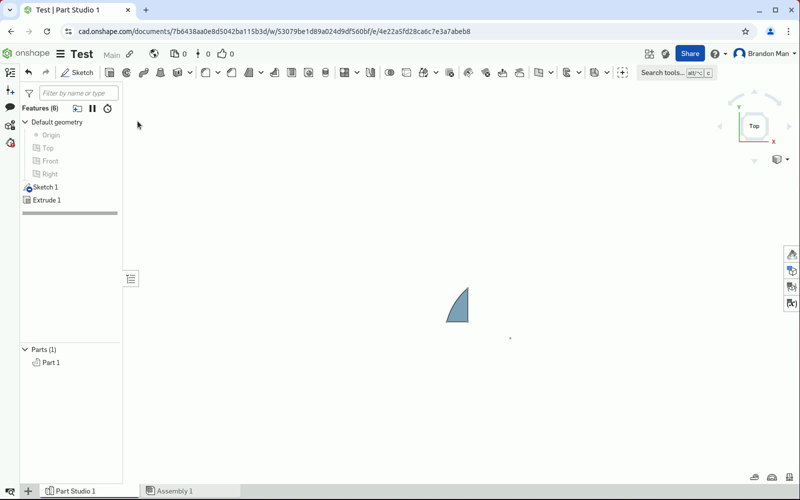
key(shift+h)
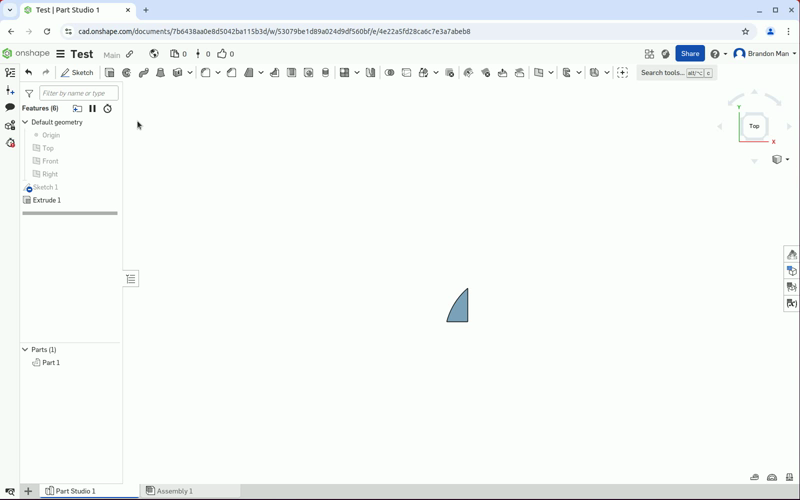
mouse_move(73, 189)
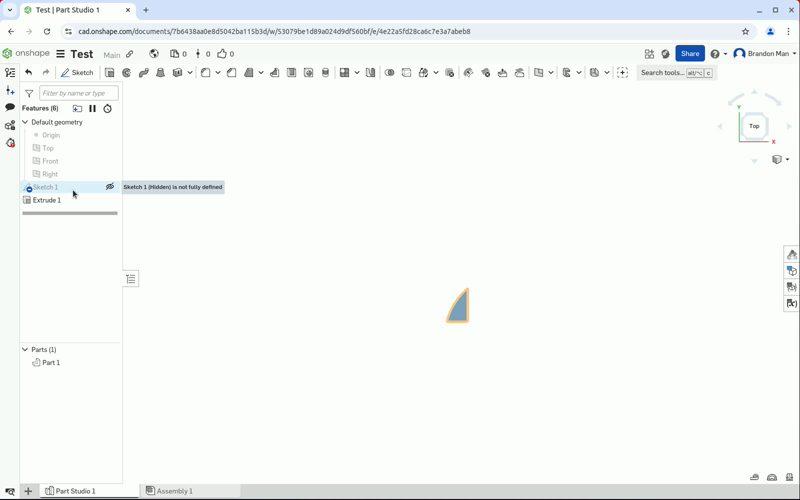
click(73, 189)
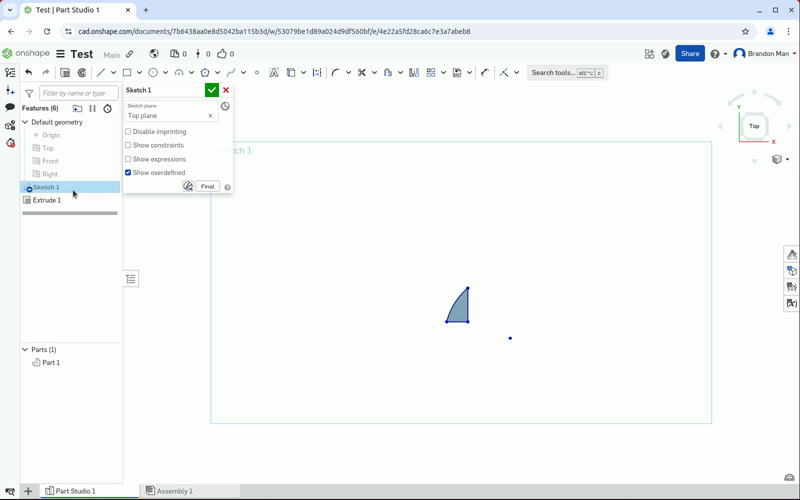
mouse_move(229, 92)
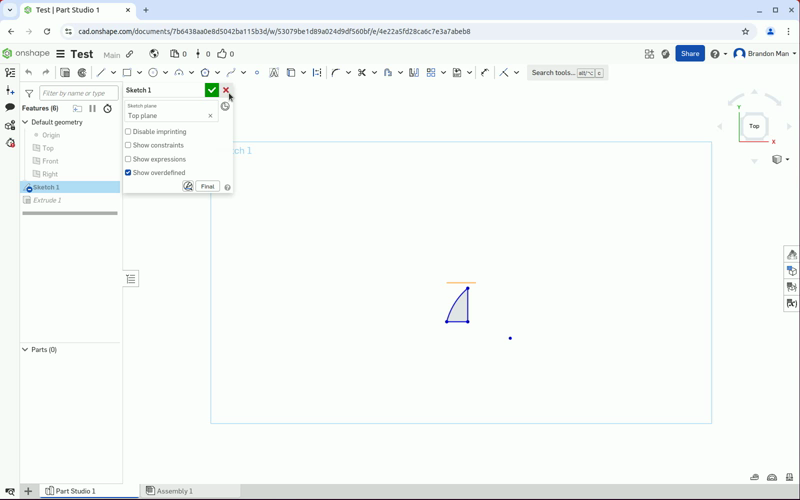
click(229, 92)
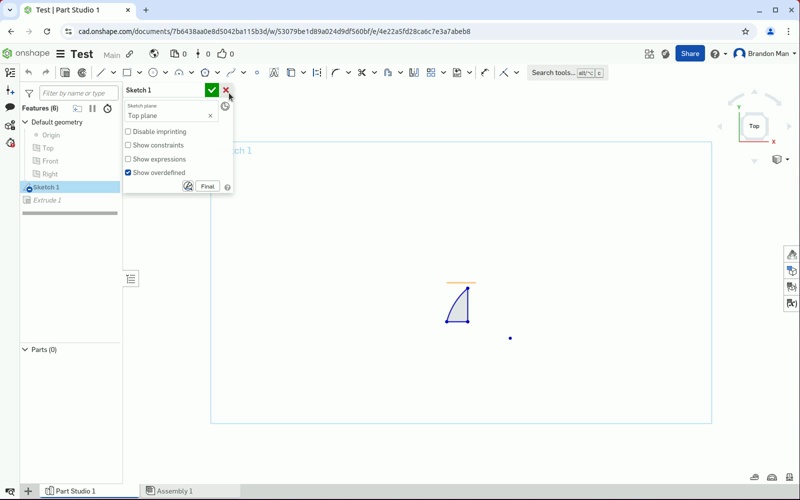
key(shift+s)
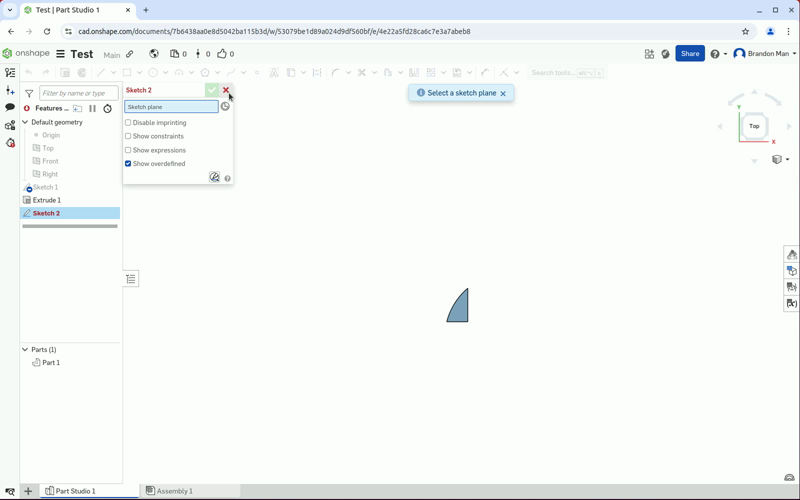
mouse_move(73, 150)
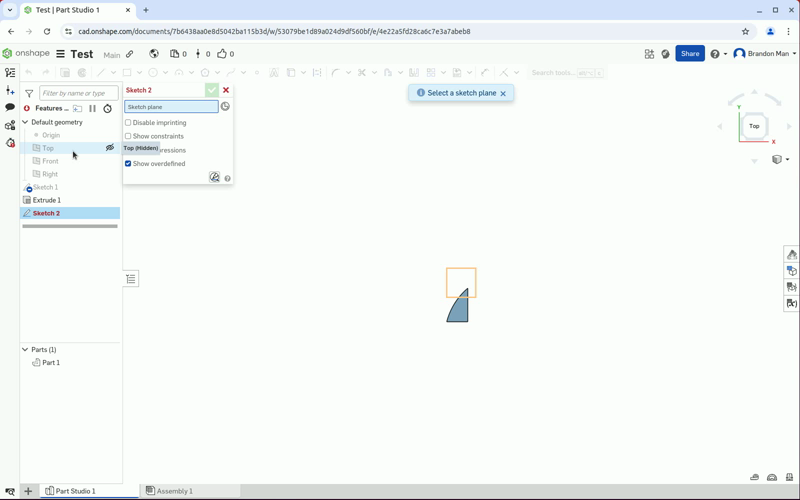
click(73, 150)
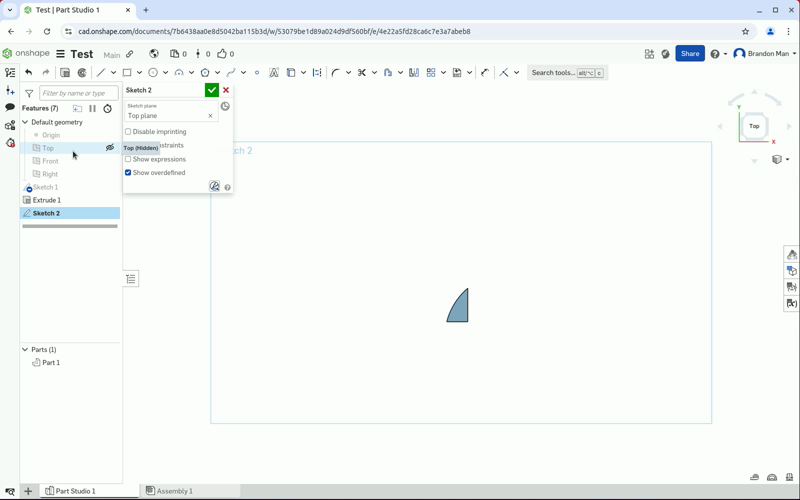
mouse_move(73, 352)
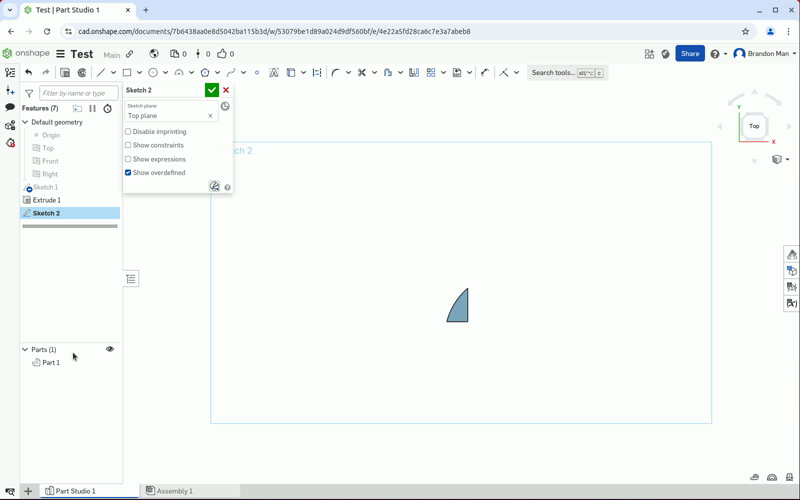
key(y)
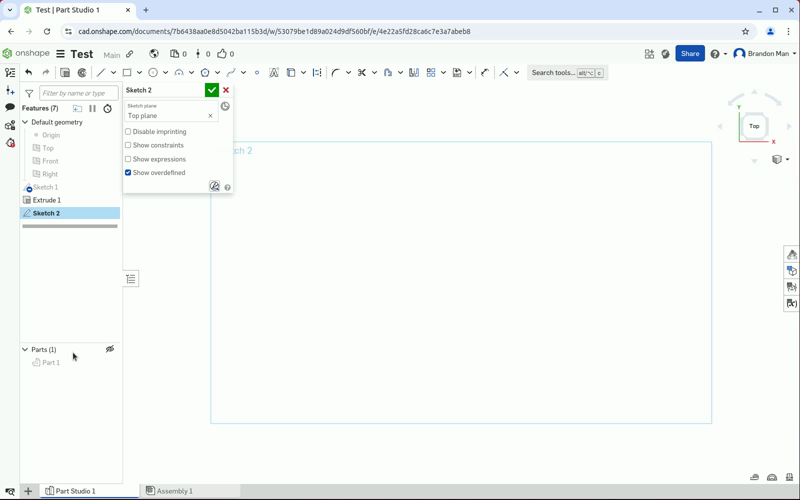
key(l)
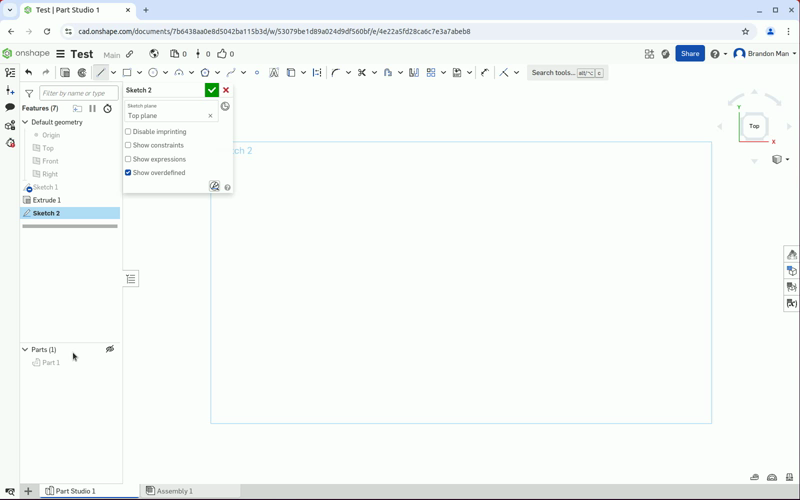
key_down(shift)
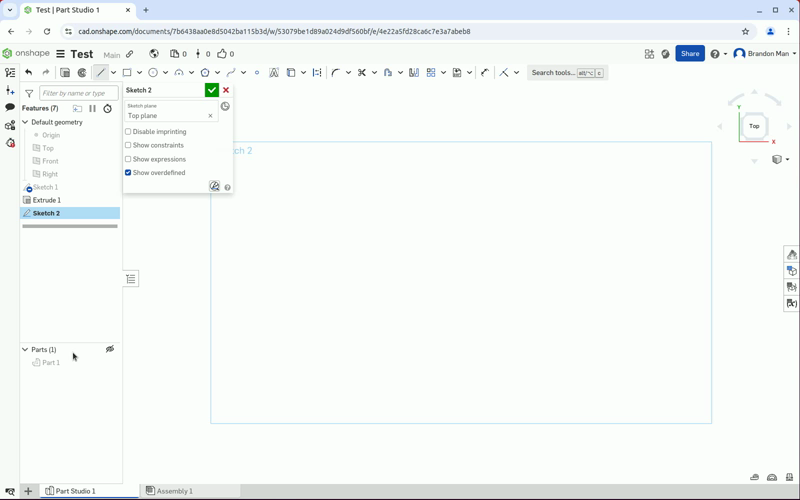
mouse_move(474, 282)
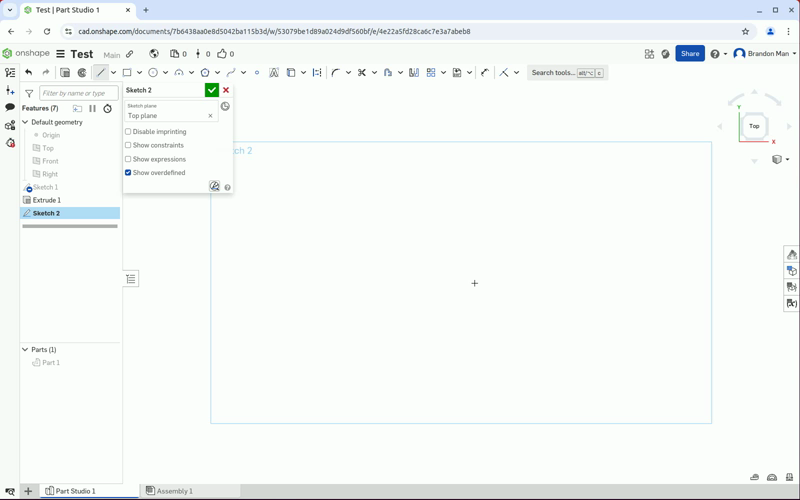
click(474, 282)
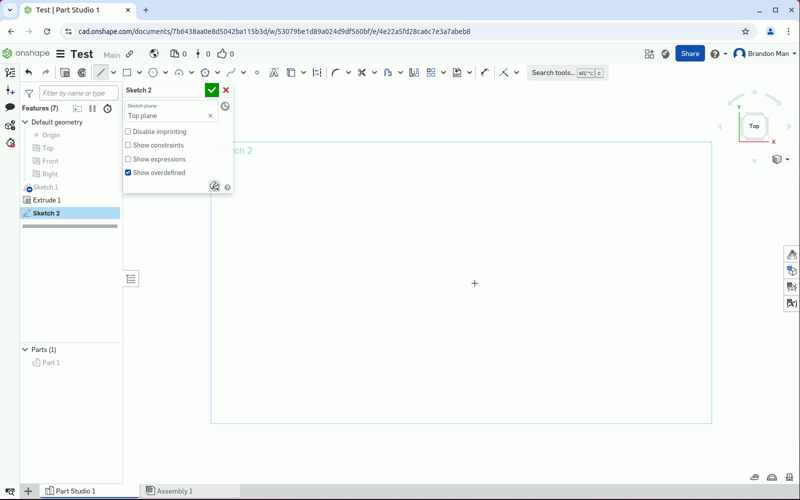
key_up(shift)
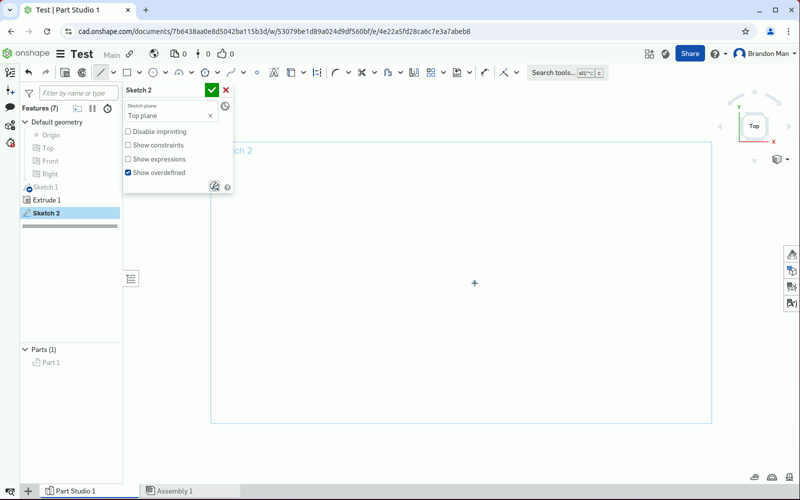
key_down(shift)
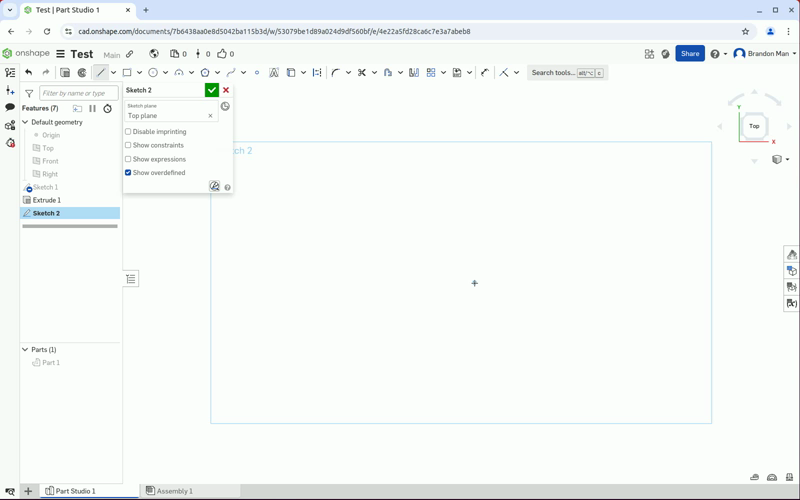
mouse_move(504, 282)
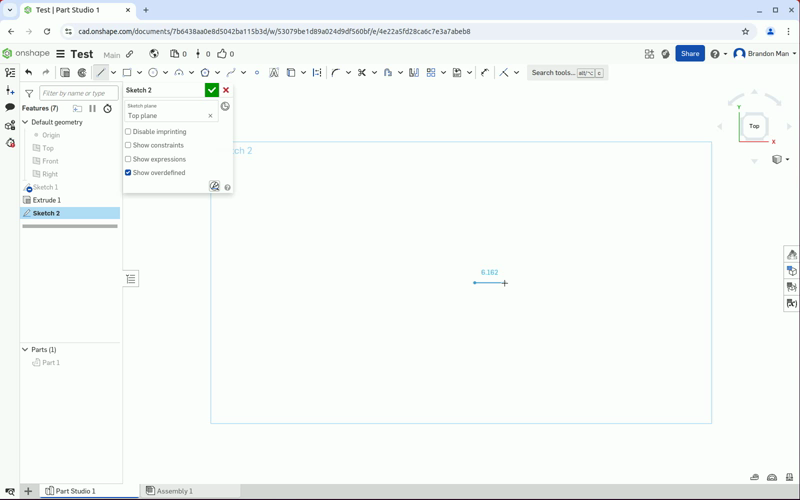
mouse_move(477, 282)
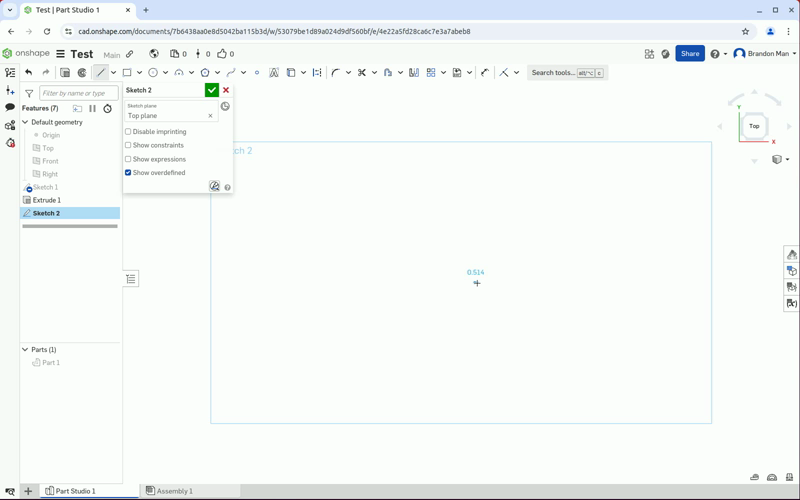
scroll(6)
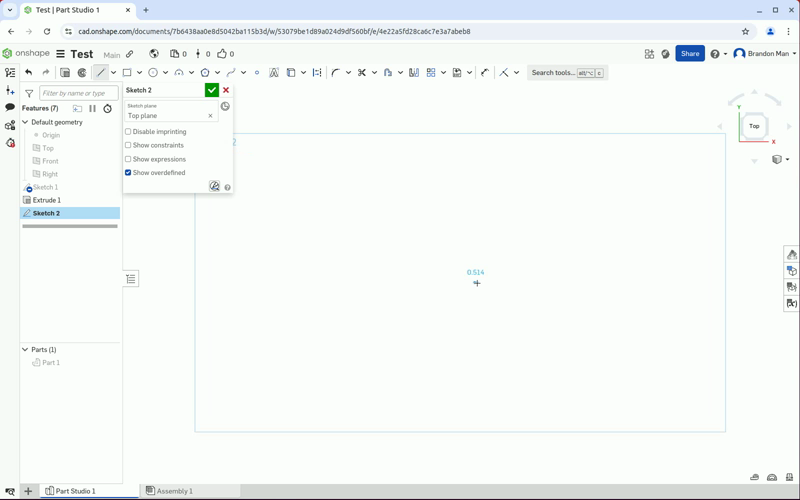
scroll(6)
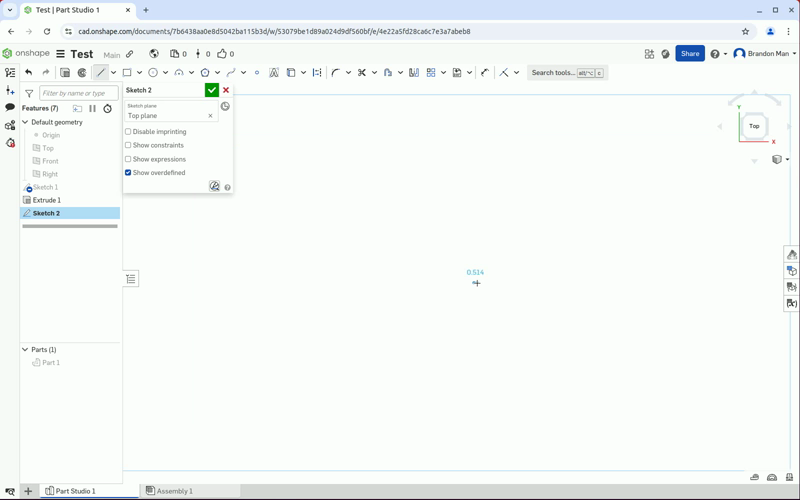
scroll(6)
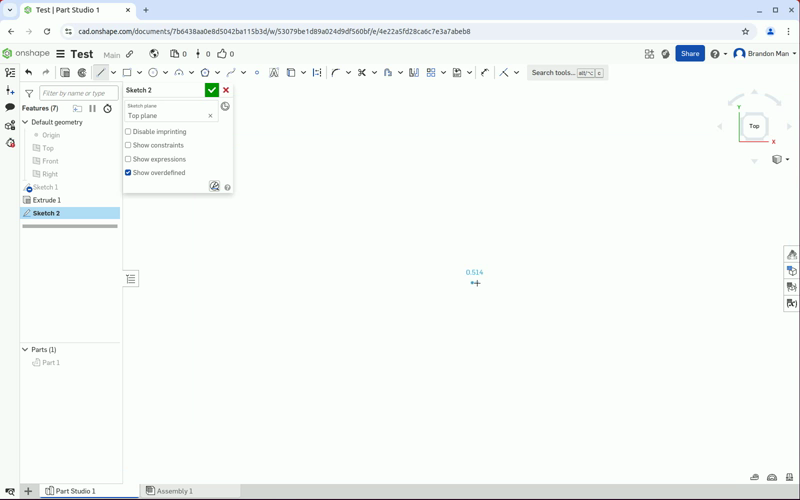
scroll(6)
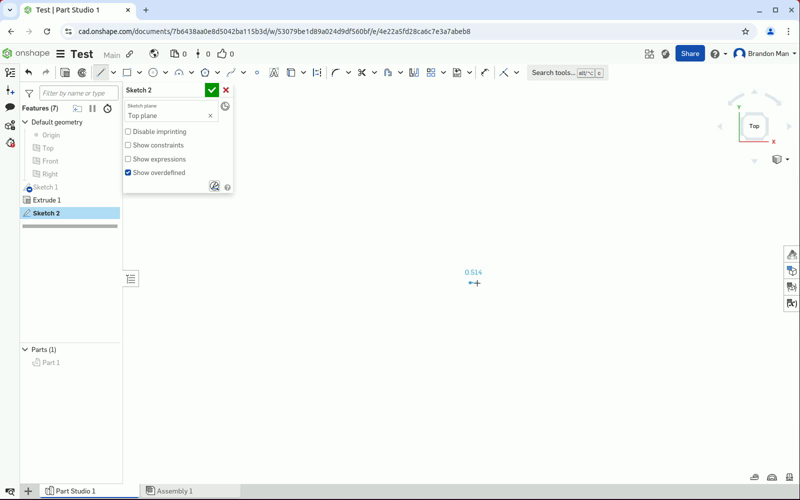
scroll(6)
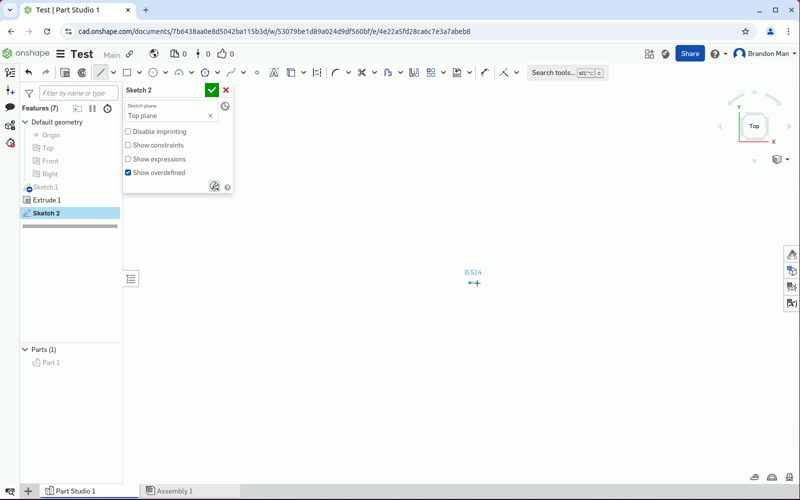
scroll(6)
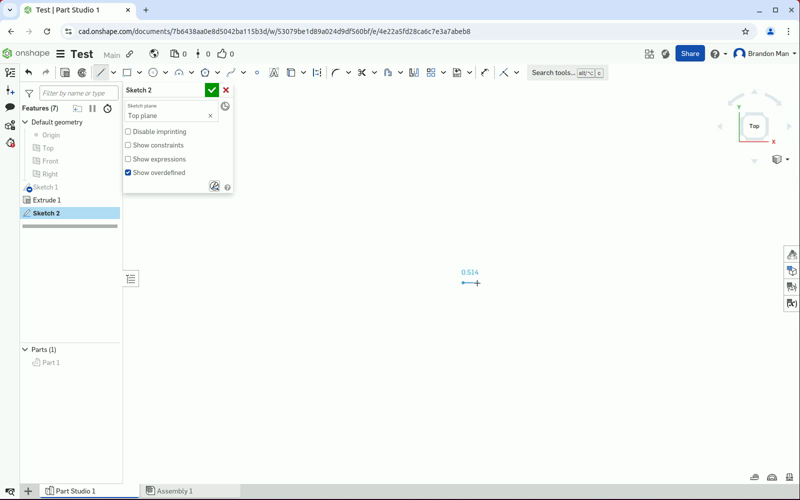
scroll(6)
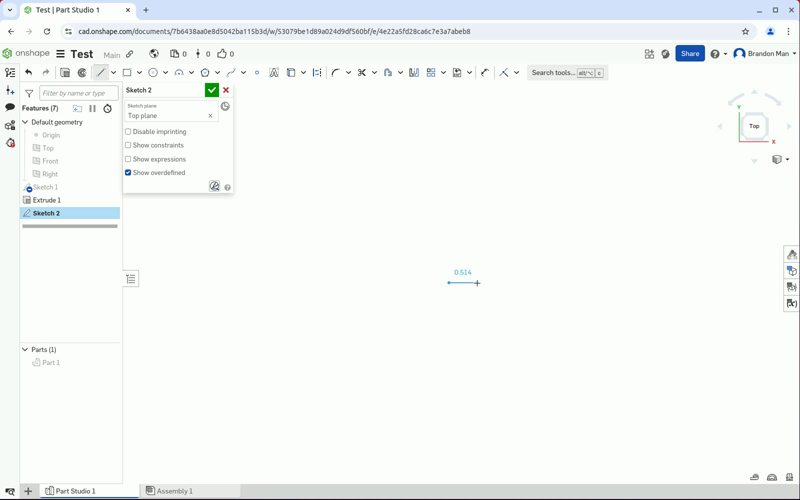
click(477, 282)
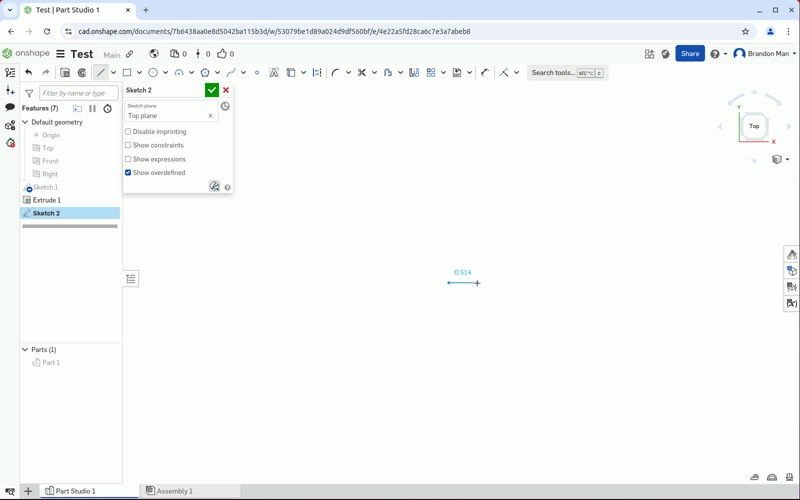
scroll(-6)
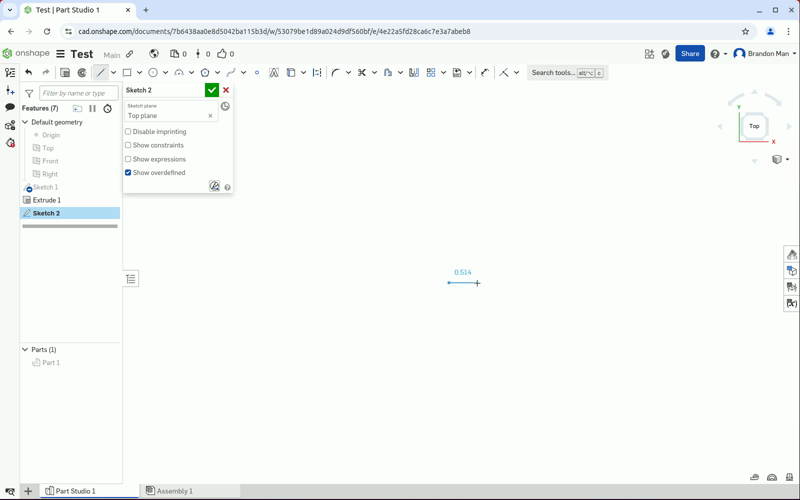
scroll(-6)
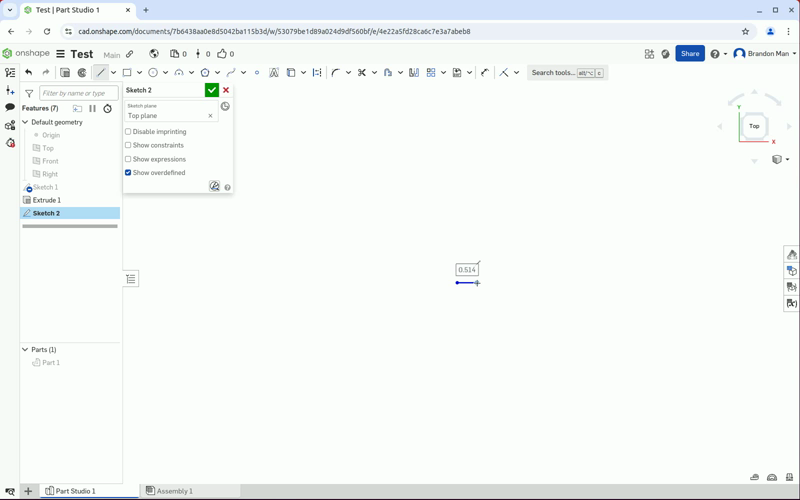
scroll(-6)
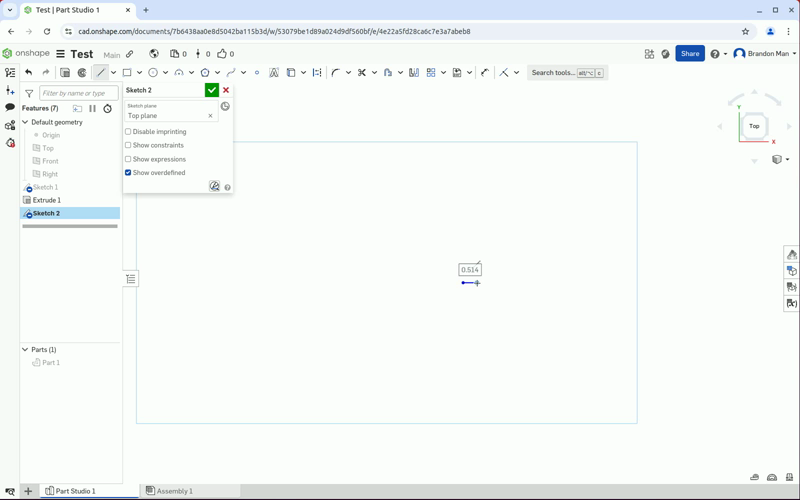
scroll(-6)
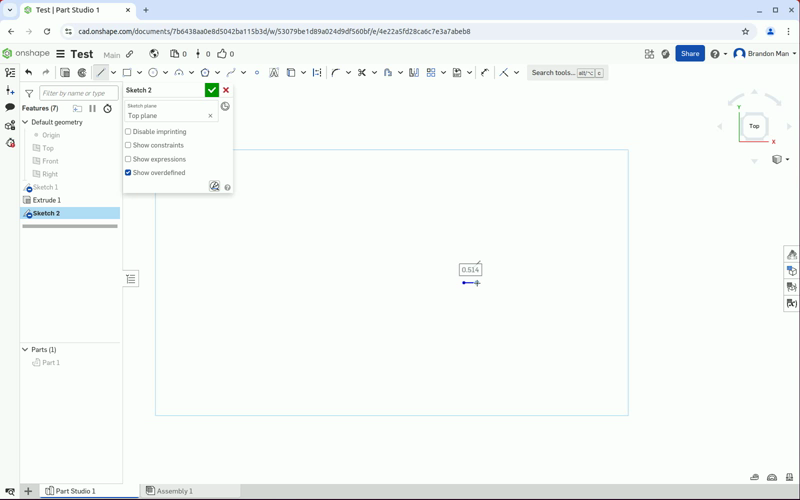
scroll(-6)
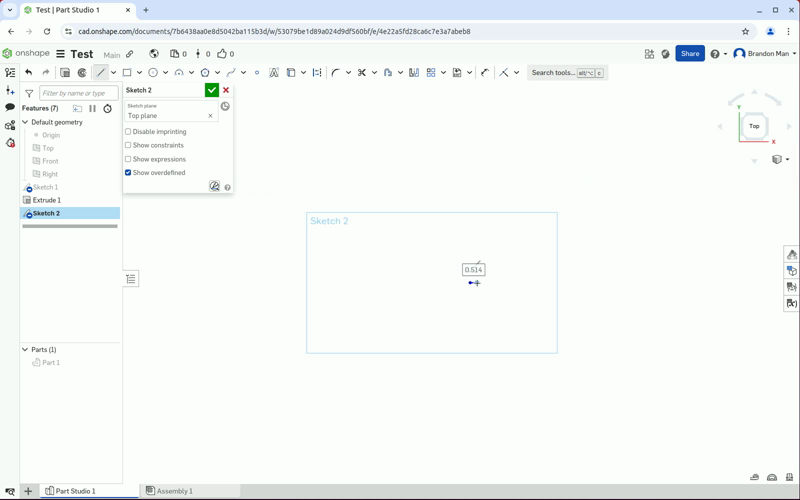
scroll(-6)
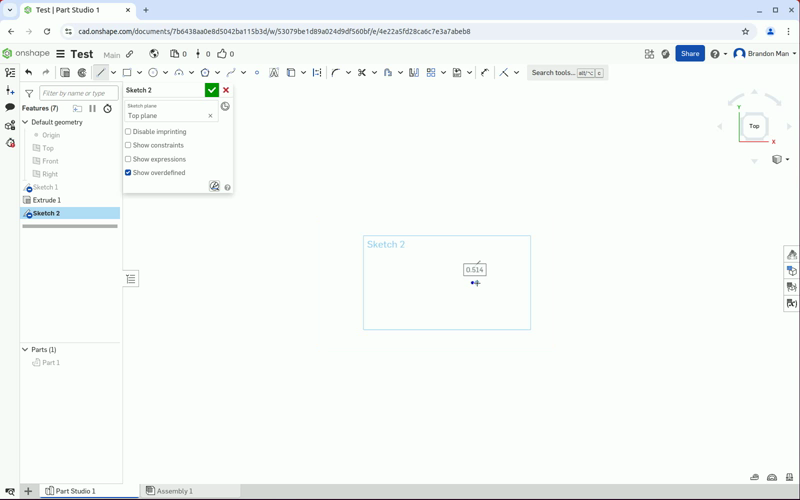
scroll(-6)
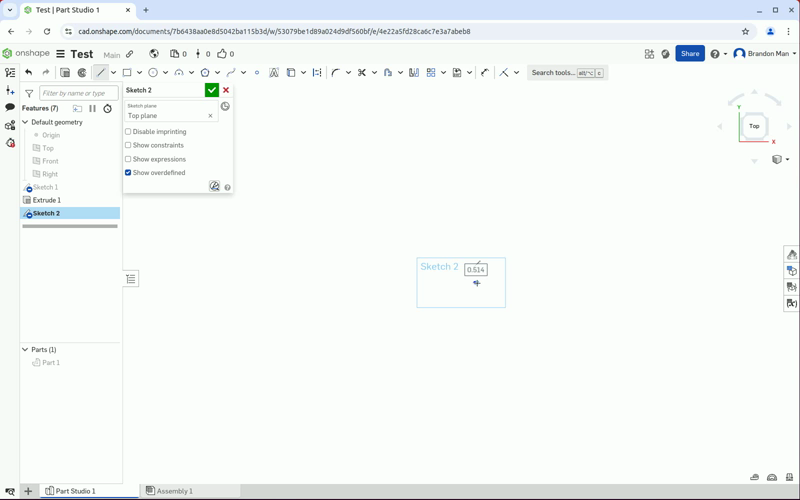
key_up(shift)
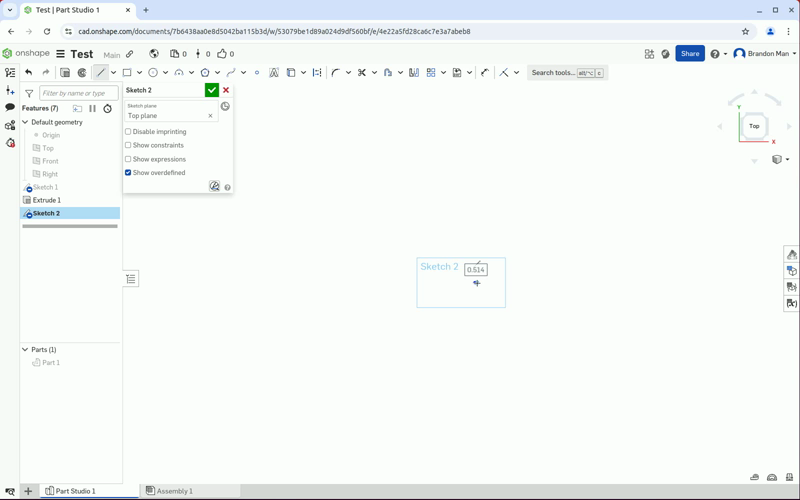
key(esc)
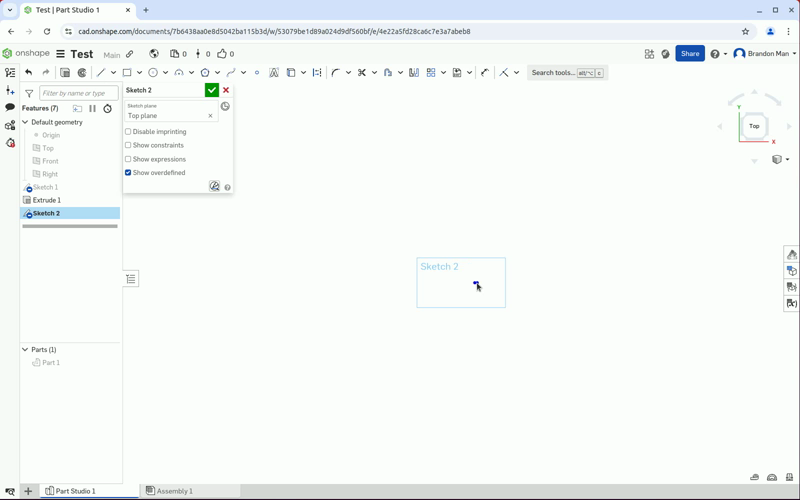
key(a)
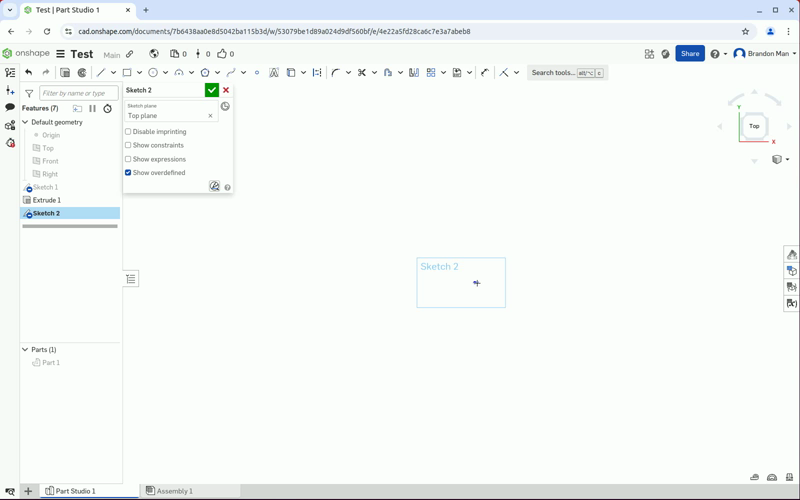
mouse_move(477, 282)
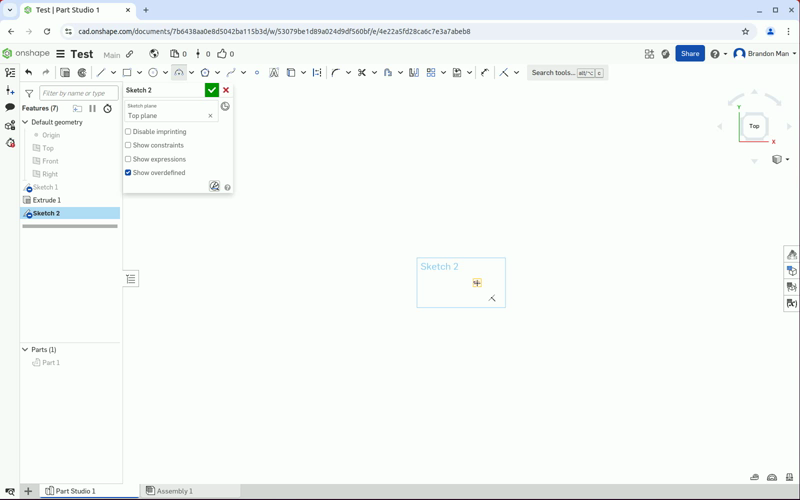
scroll(6)
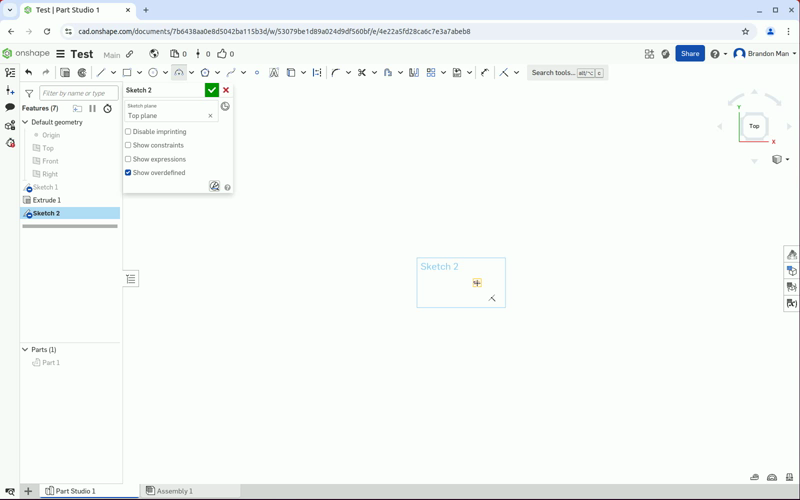
scroll(6)
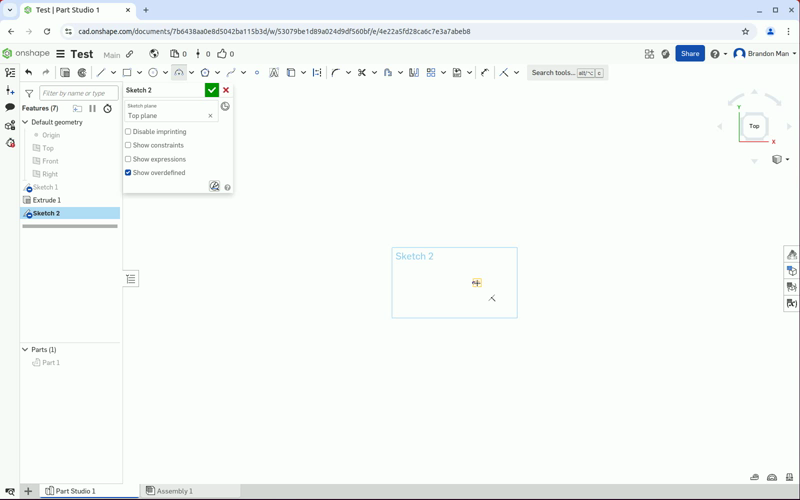
scroll(6)
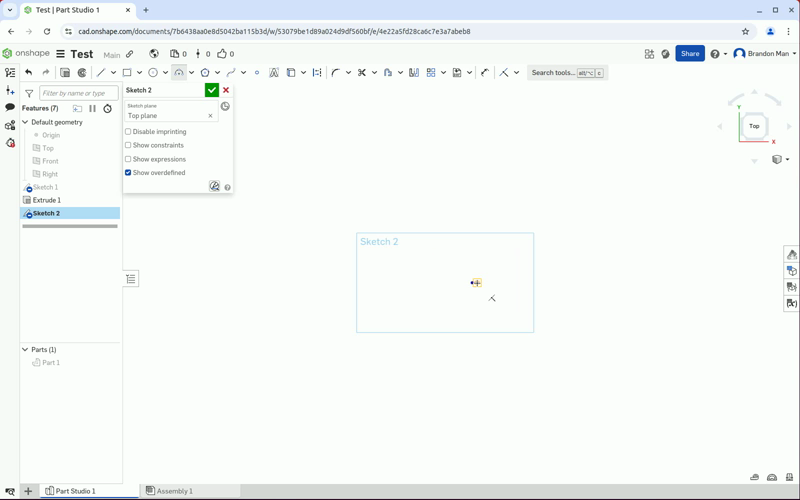
scroll(6)
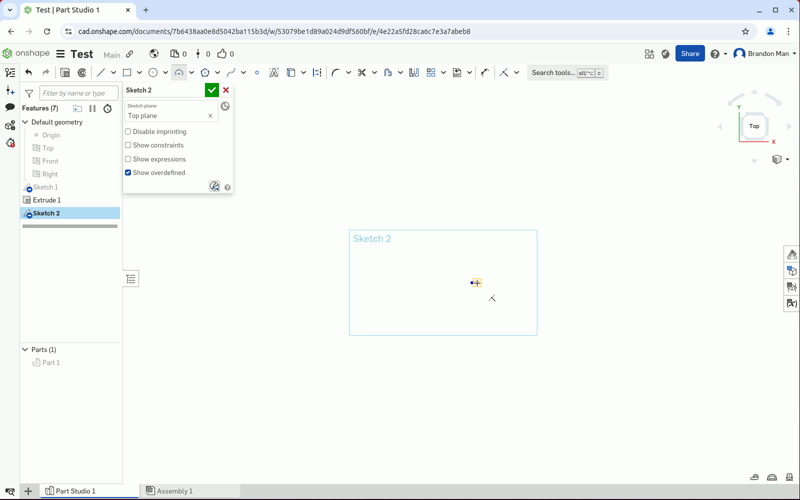
scroll(6)
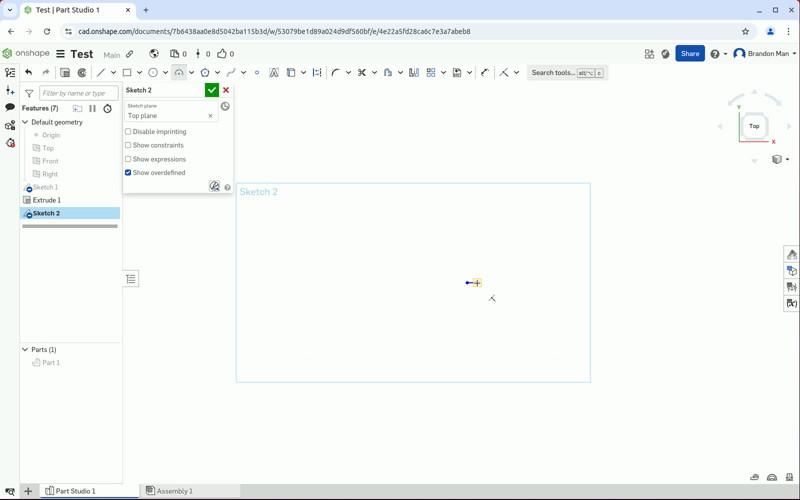
scroll(6)
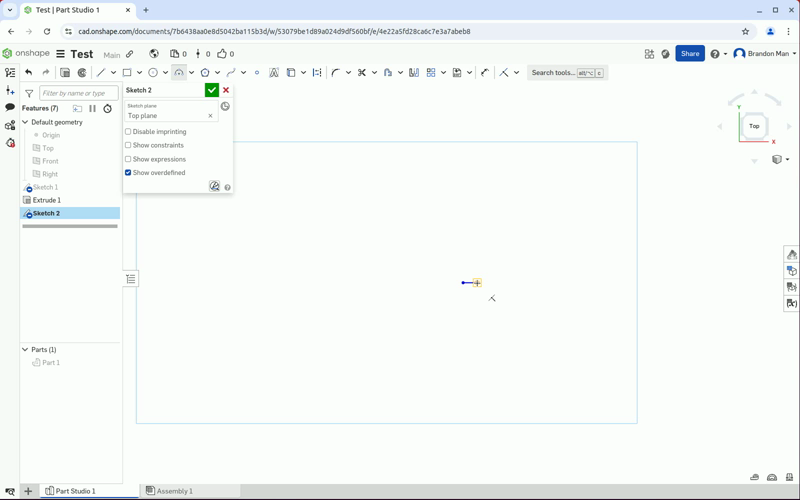
scroll(6)
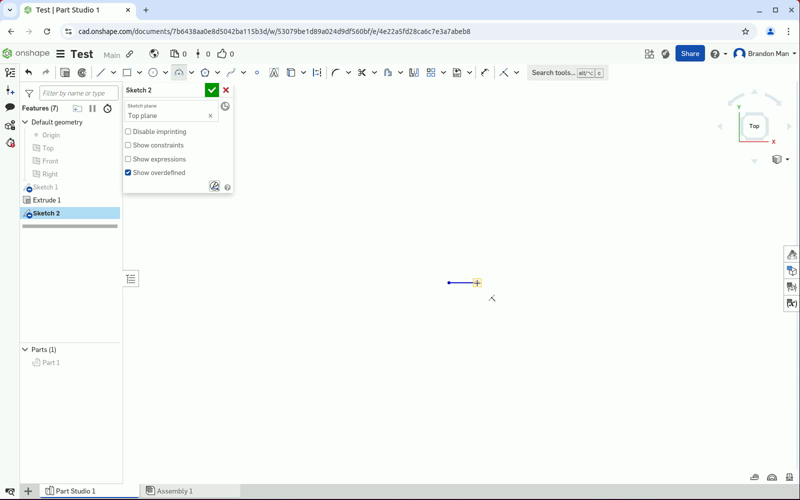
click(477, 282)
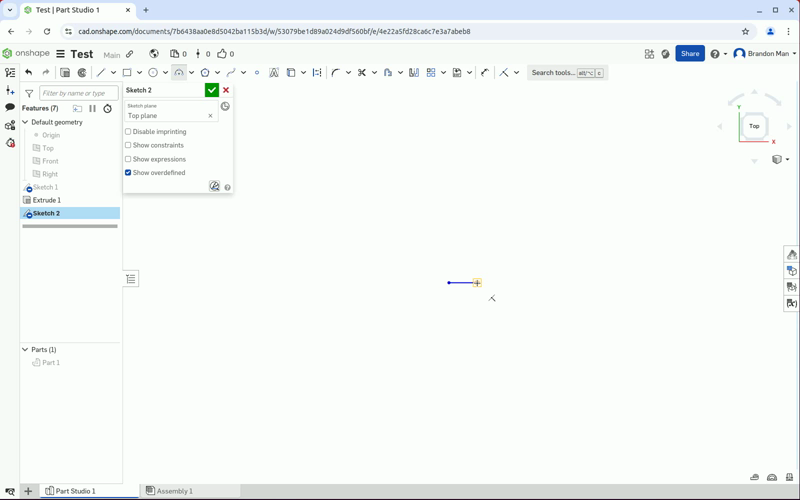
scroll(-6)
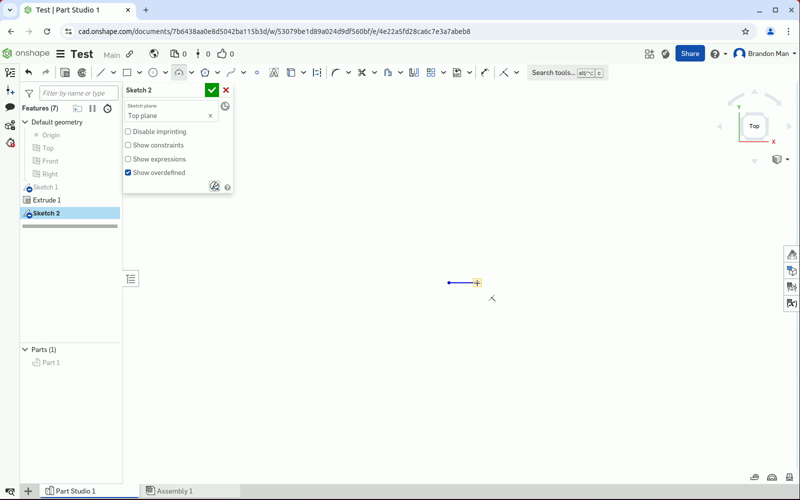
scroll(-6)
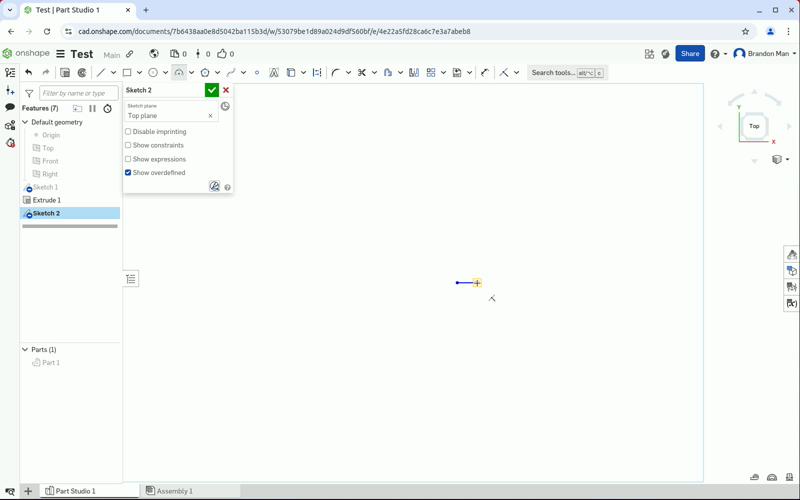
scroll(-6)
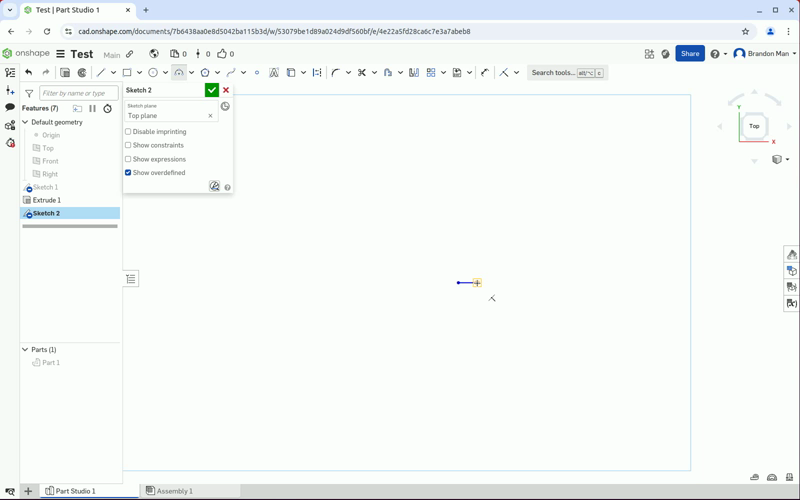
scroll(-6)
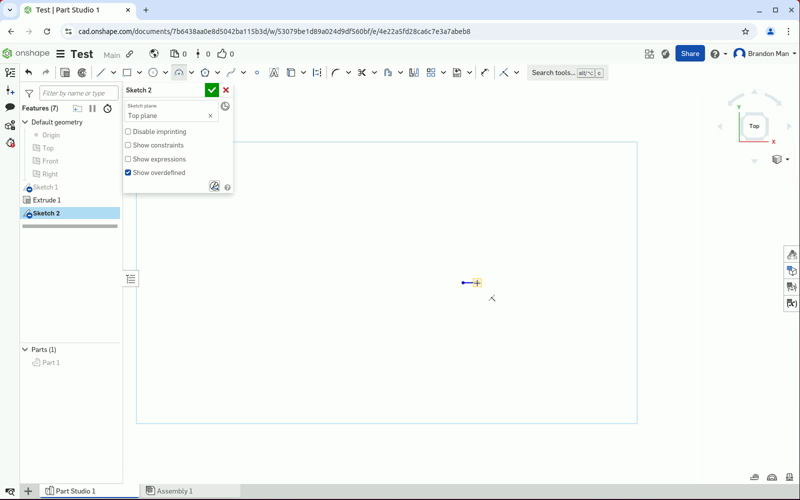
scroll(-6)
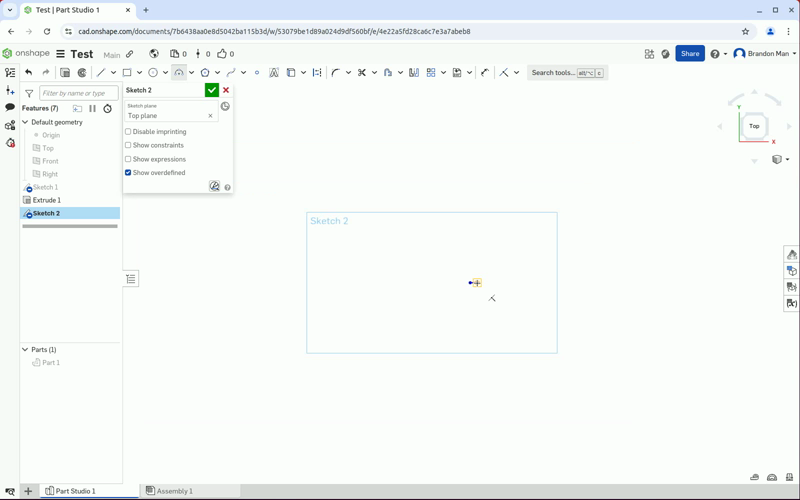
scroll(-6)
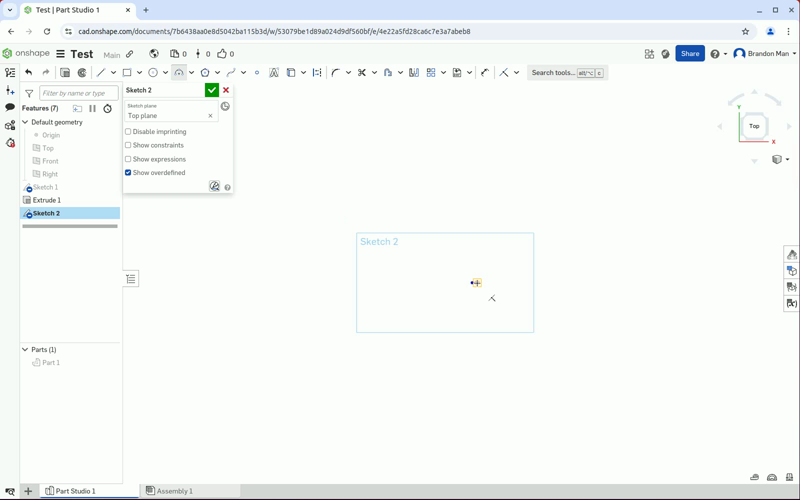
scroll(-6)
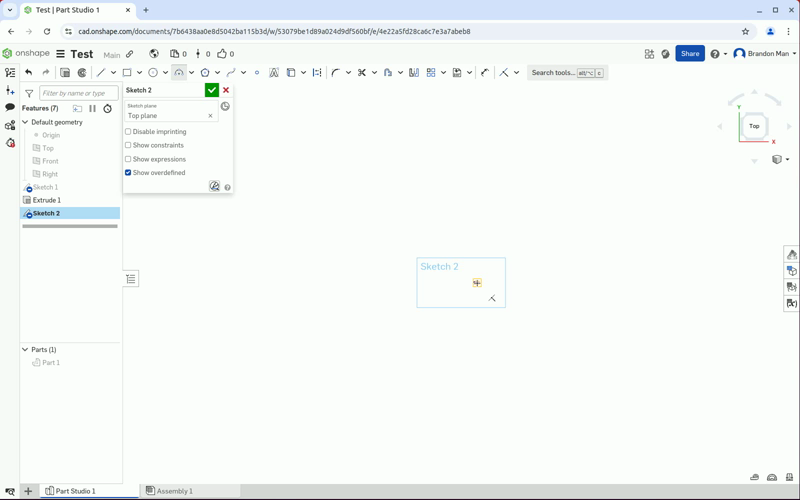
key_down(shift)
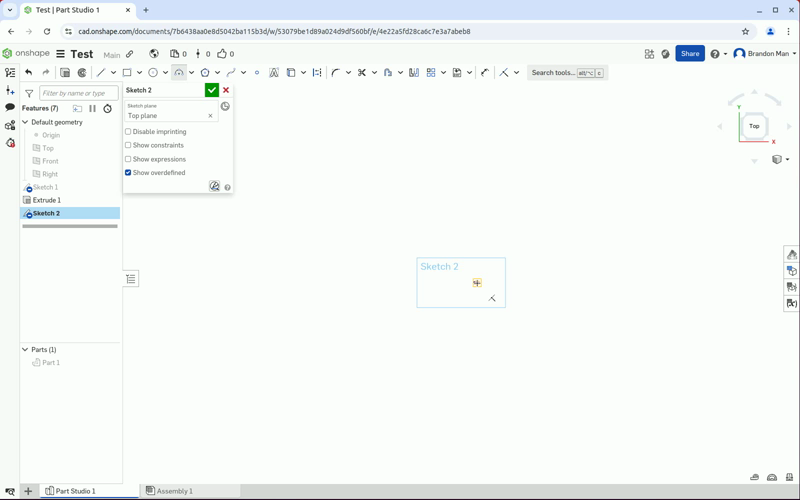
mouse_move(528, 282)
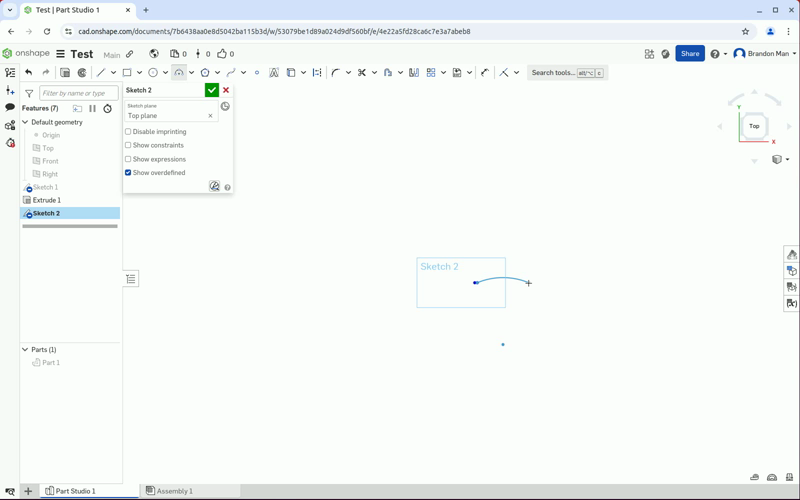
click(528, 282)
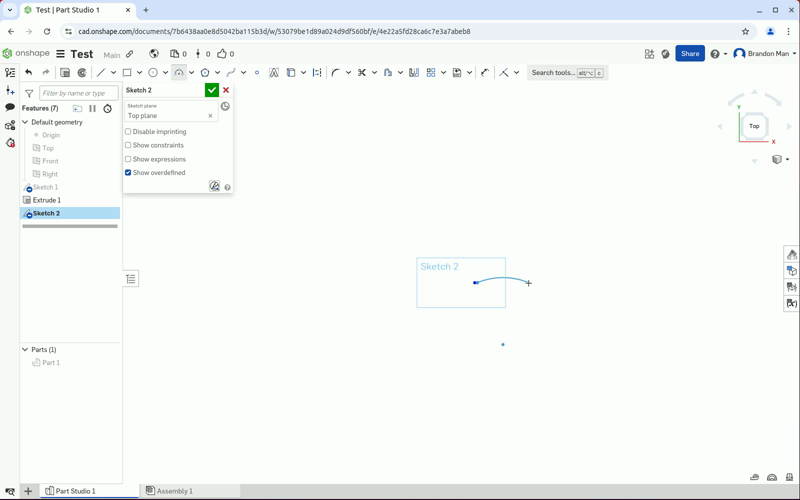
mouse_move(502, 276)
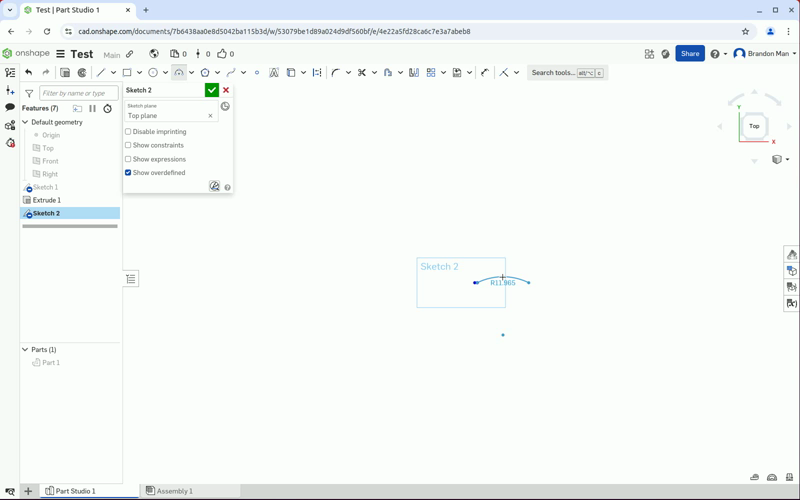
click(502, 276)
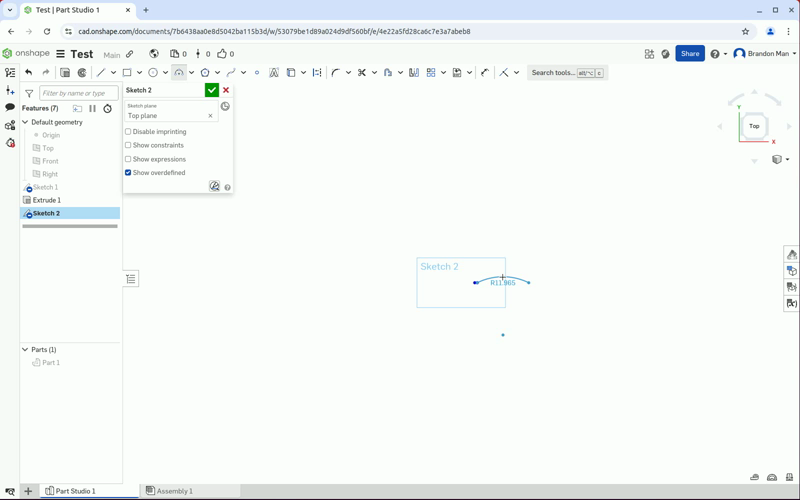
key_up(shift)
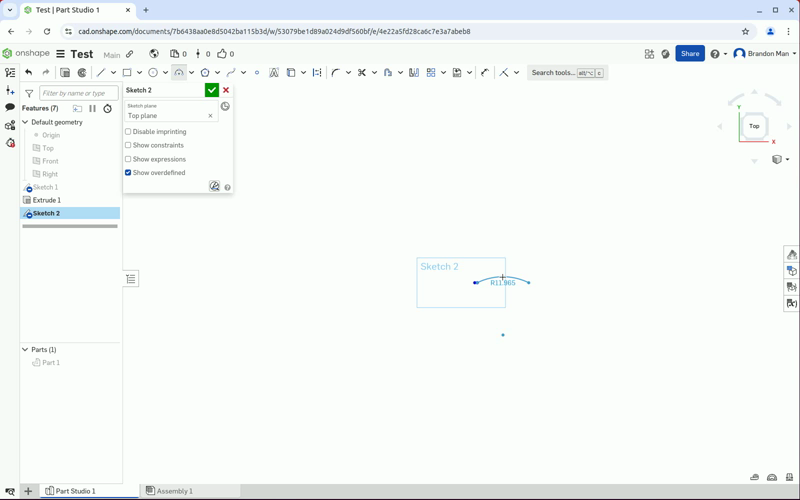
key(esc)
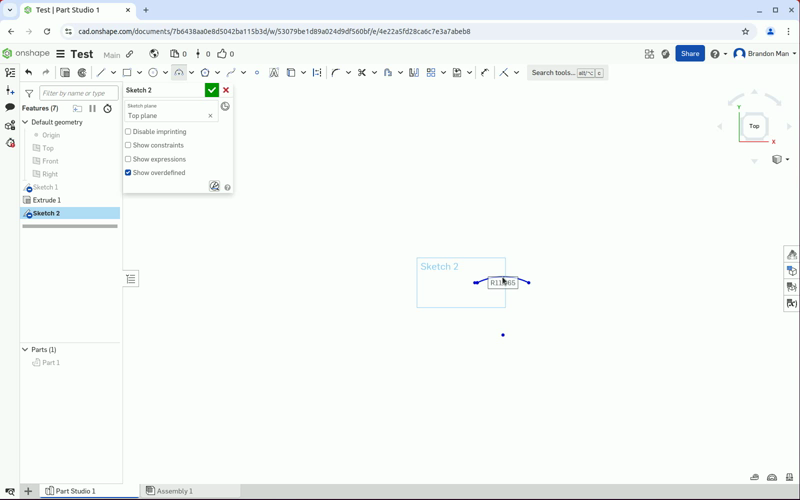
key(l)
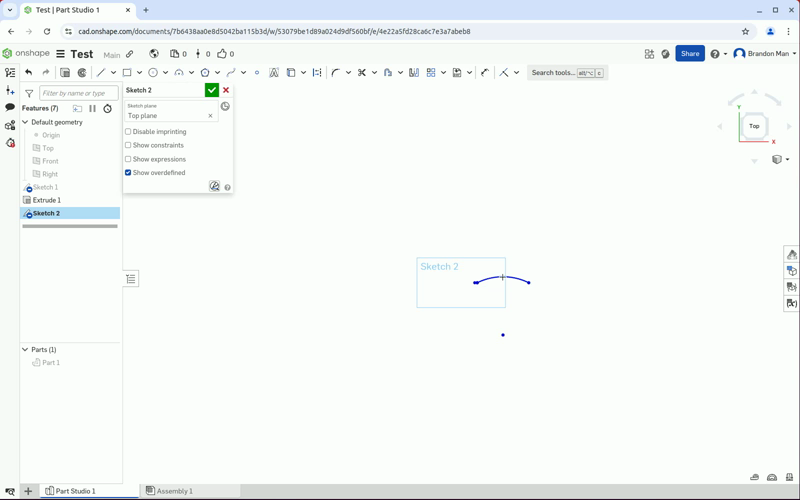
mouse_move(528, 282)
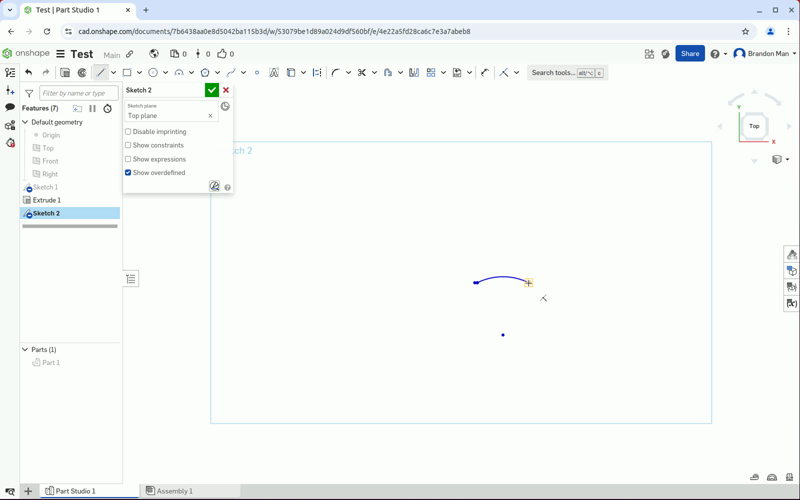
click(528, 282)
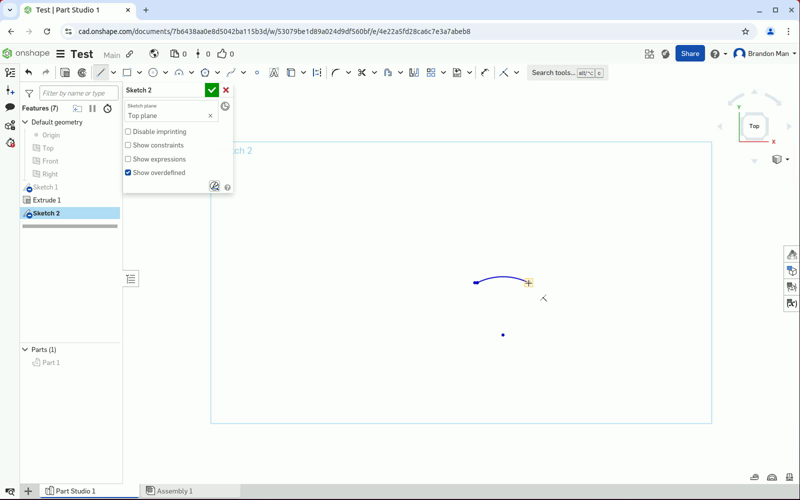
key_down(shift)
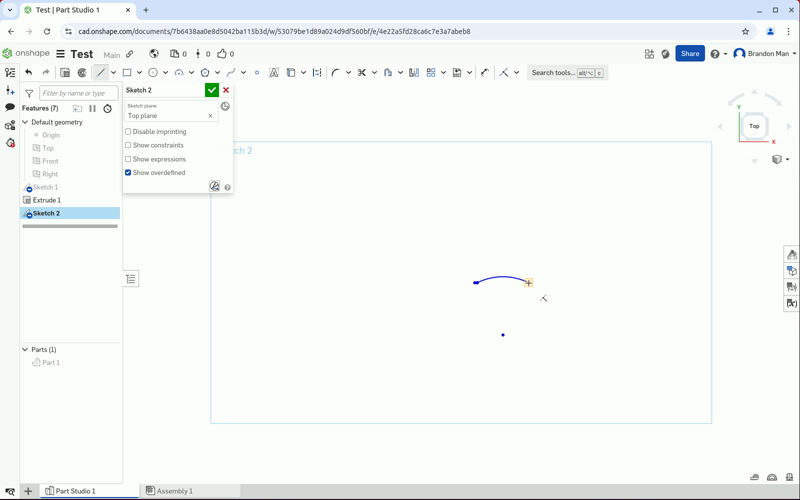
mouse_move(558, 282)
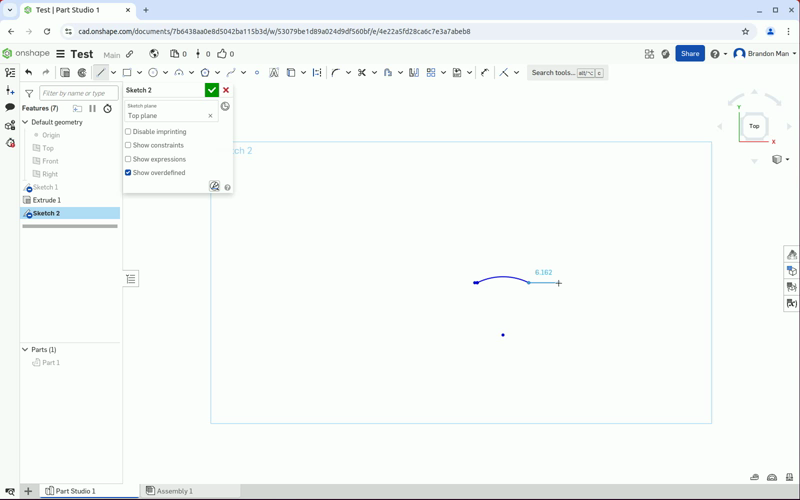
mouse_move(573, 282)
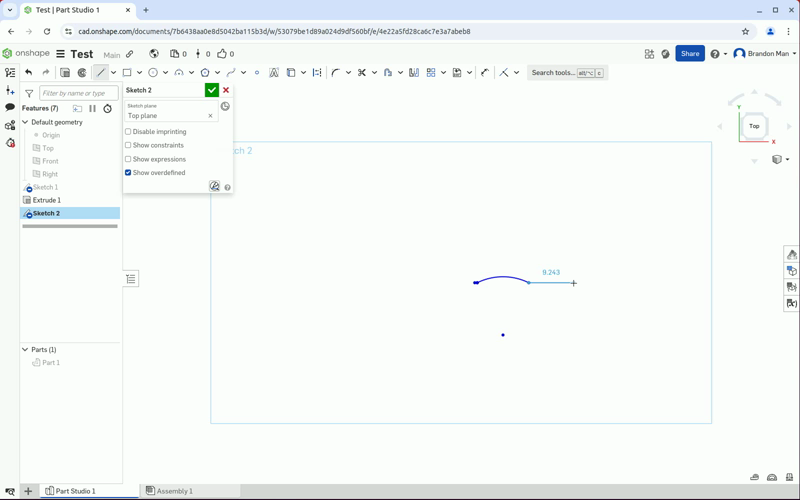
click(573, 282)
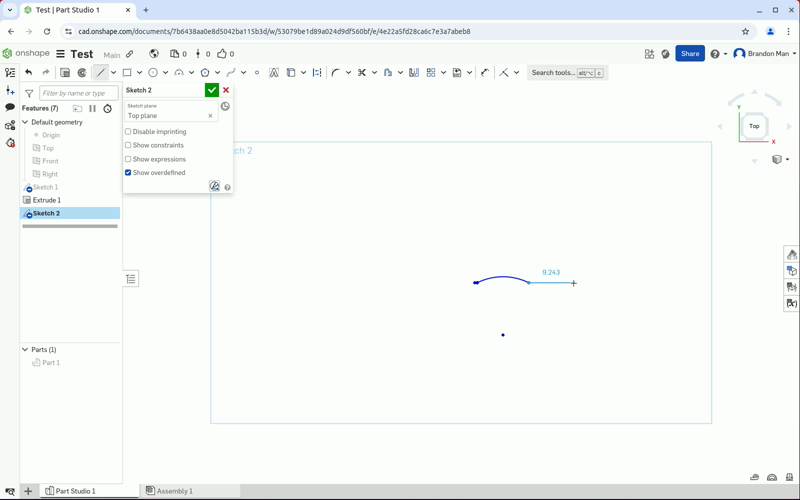
key_up(shift)
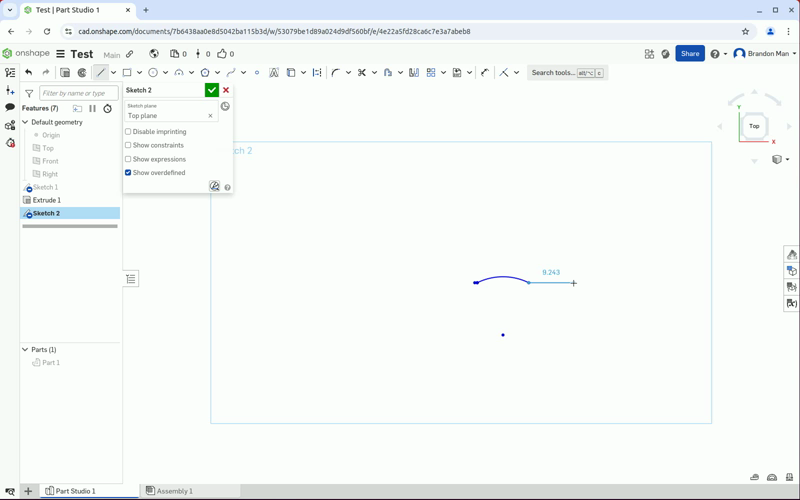
key_down(shift)
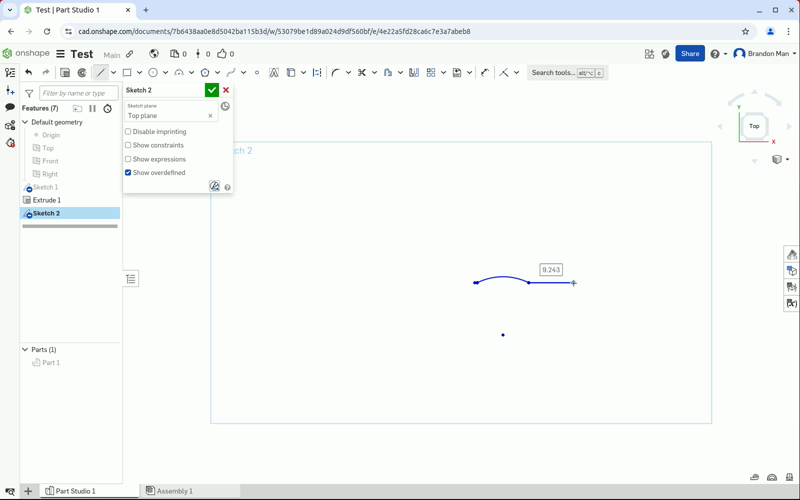
mouse_move(589, 282)
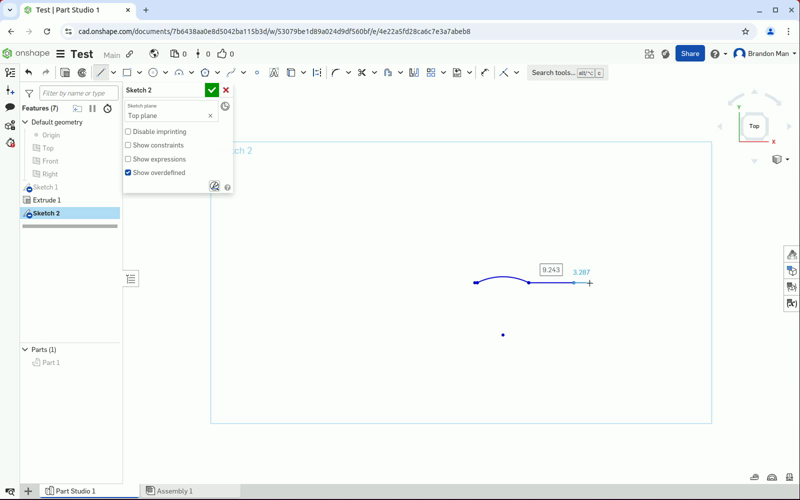
mouse_move(542, 251)
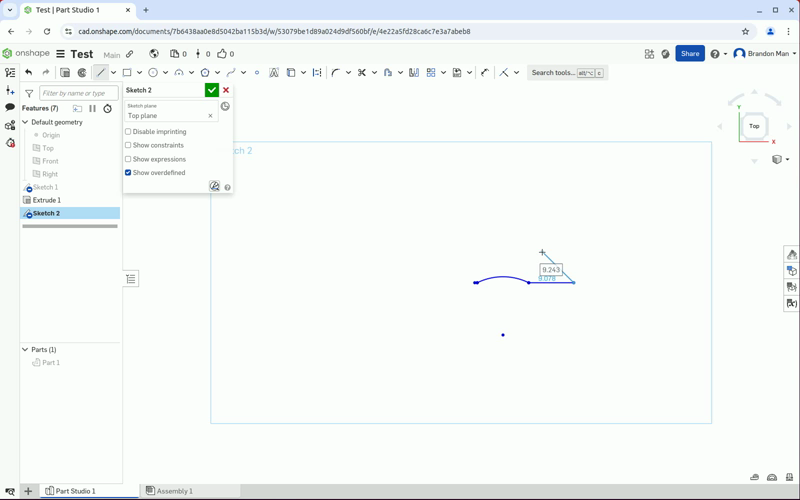
click(542, 251)
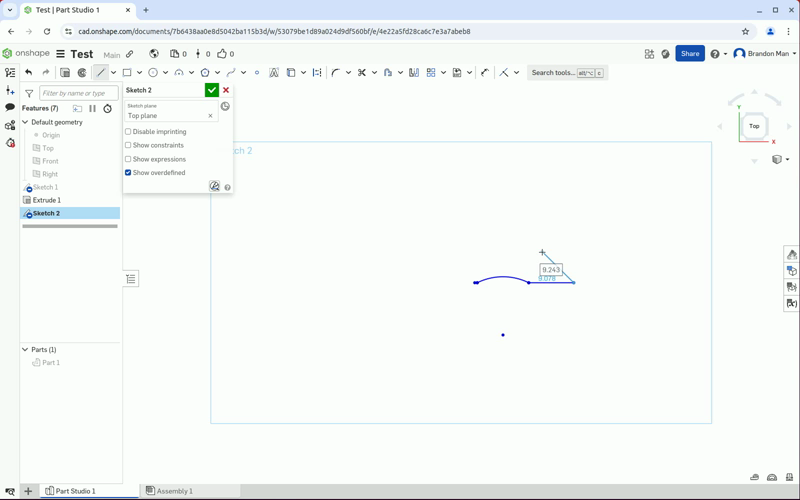
key_up(shift)
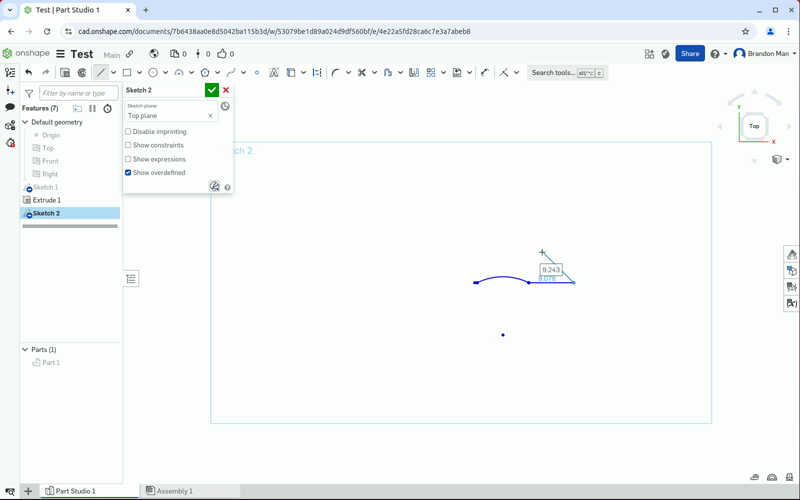
key_down(shift)
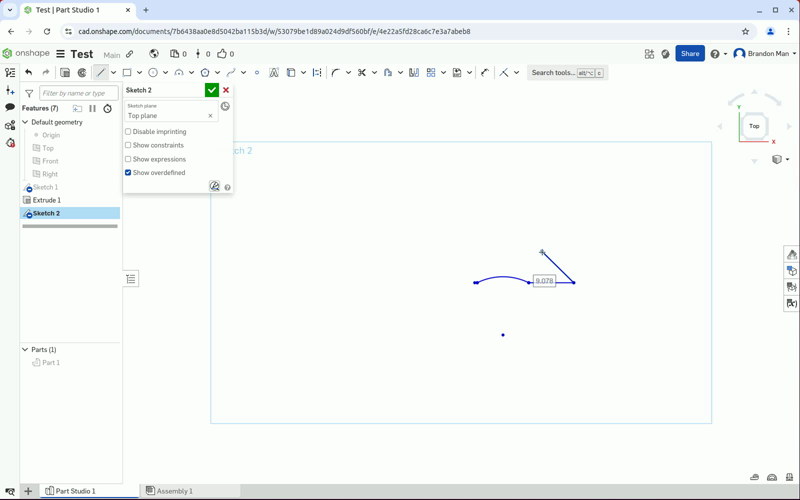
mouse_move(572, 251)
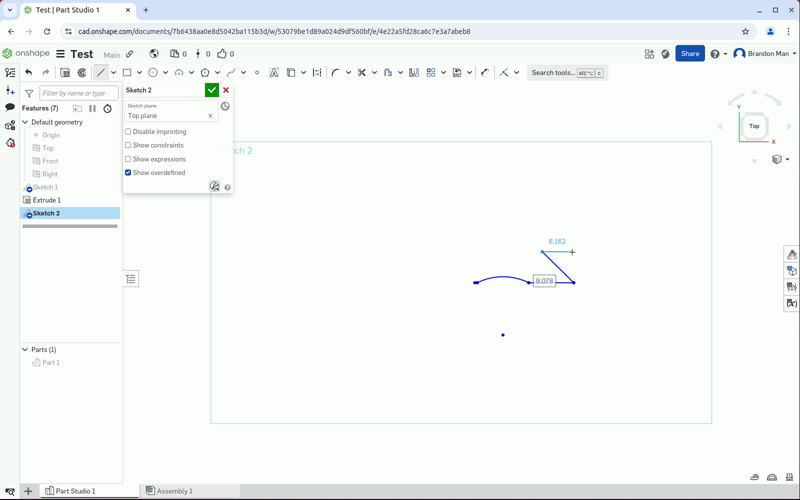
mouse_move(509, 251)
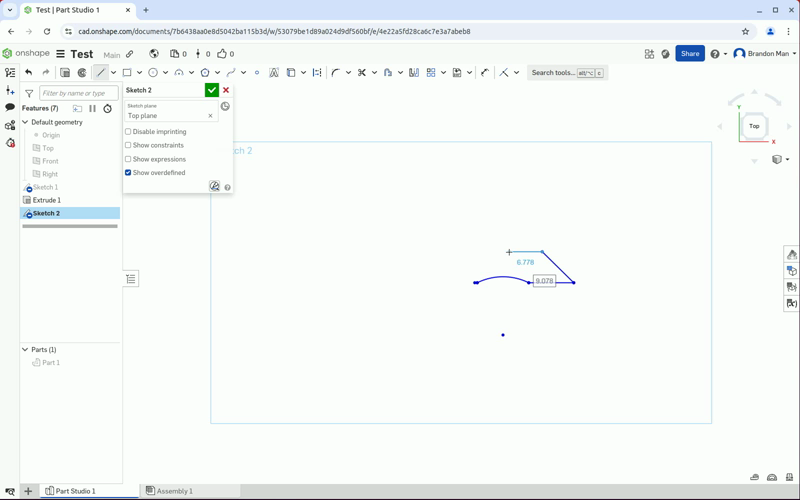
click(509, 251)
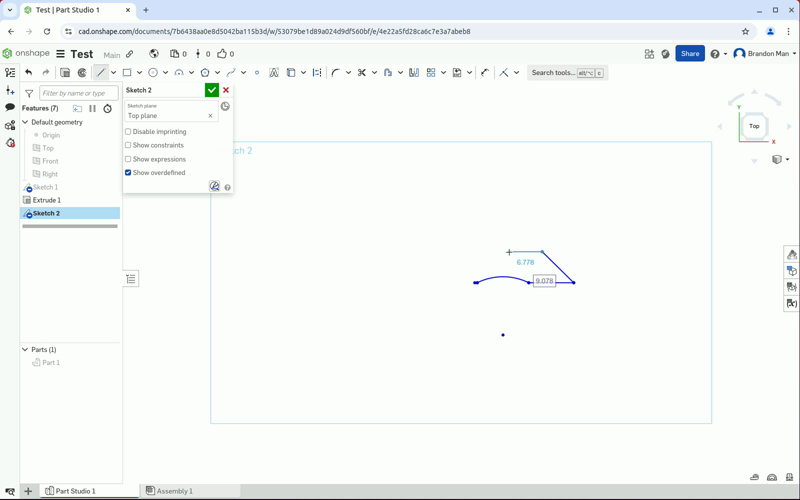
key_up(shift)
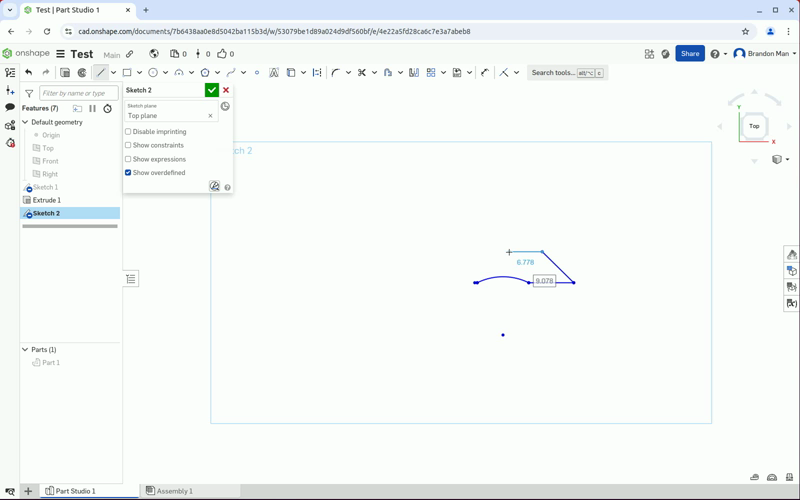
key_down(shift)
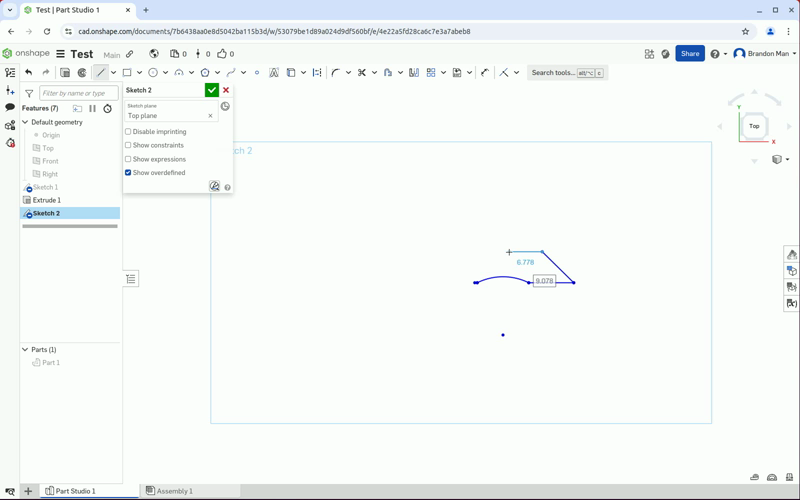
mouse_move(539, 251)
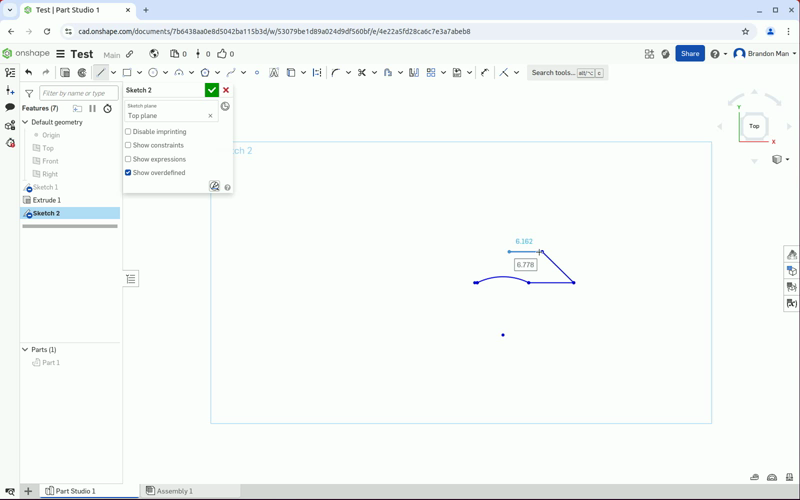
mouse_move(509, 218)
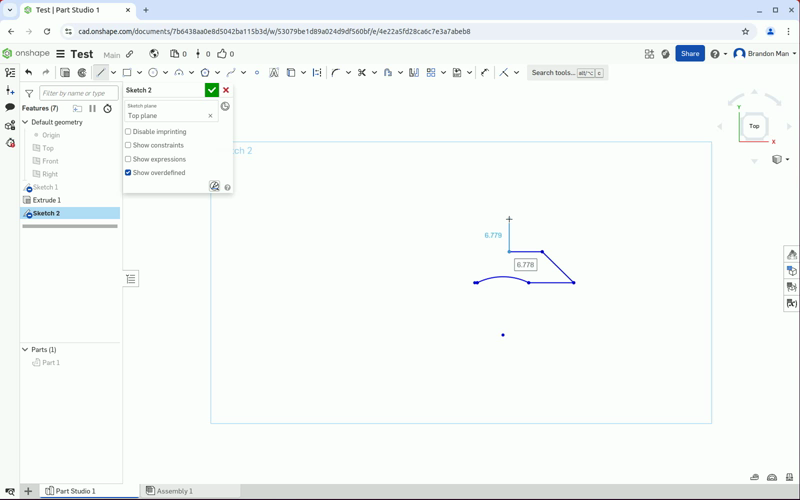
click(509, 218)
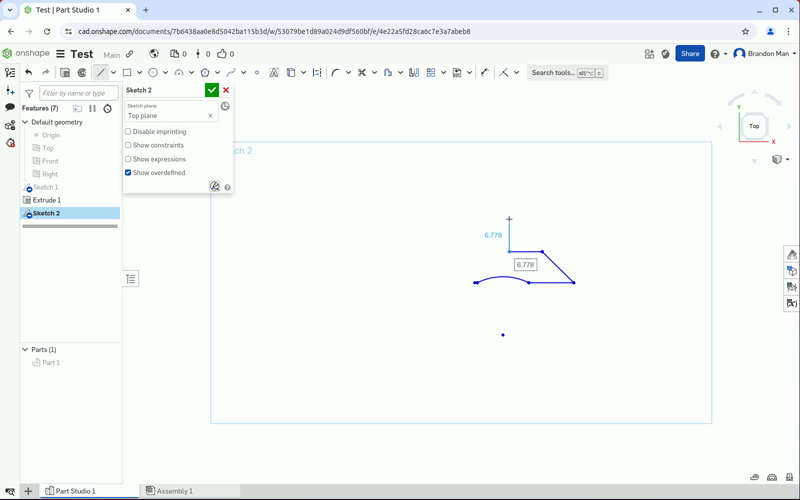
key_up(shift)
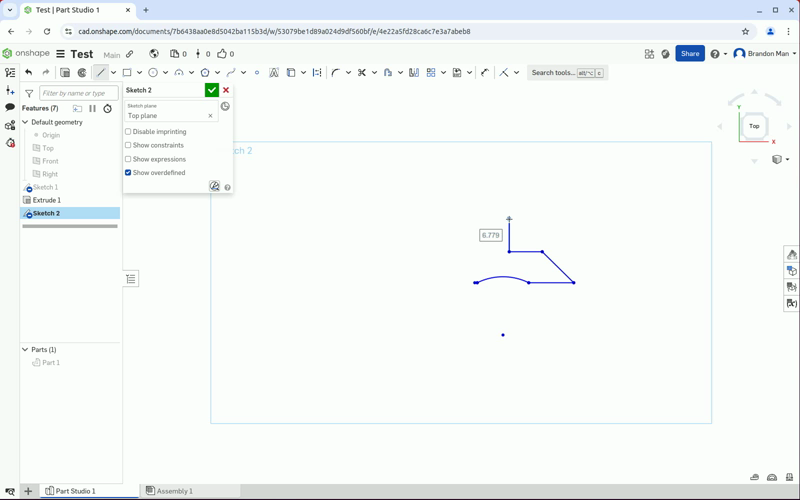
key_down(shift)
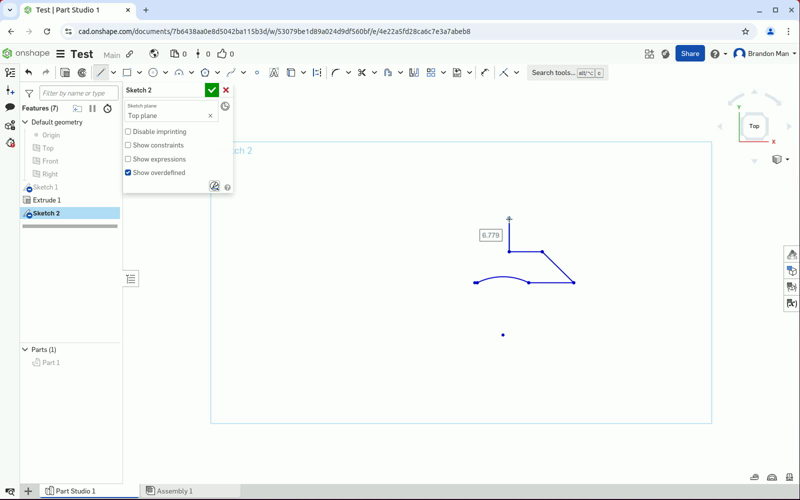
mouse_move(539, 218)
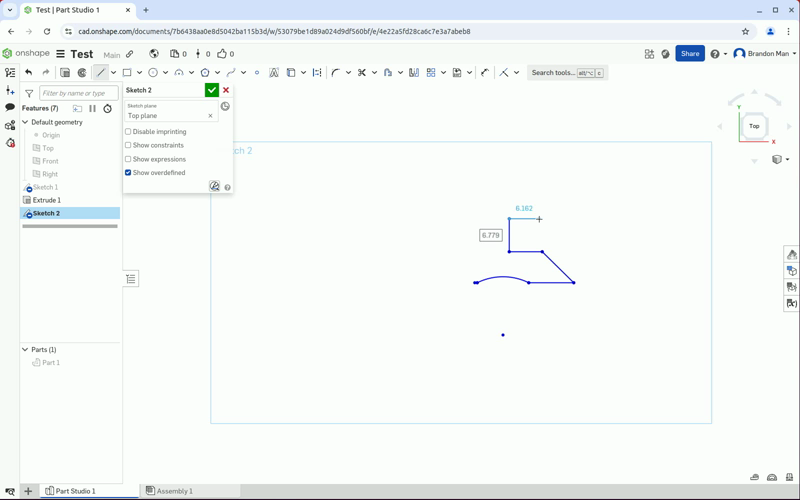
mouse_move(474, 184)
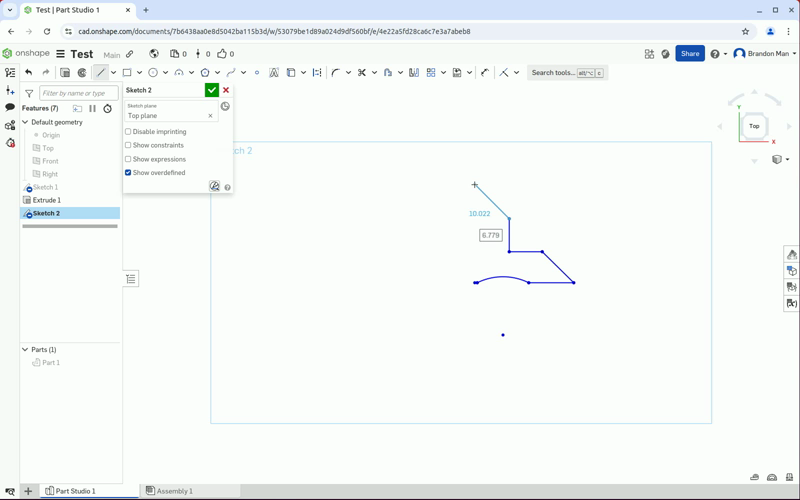
click(474, 184)
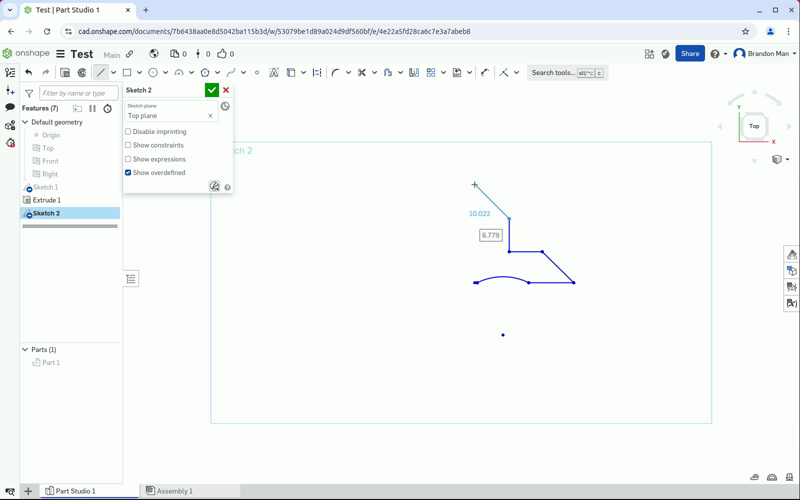
key_up(shift)
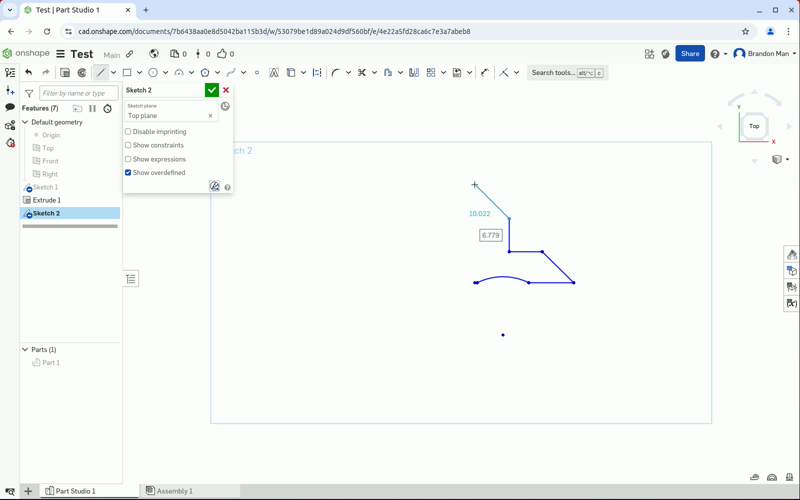
key_down(shift)
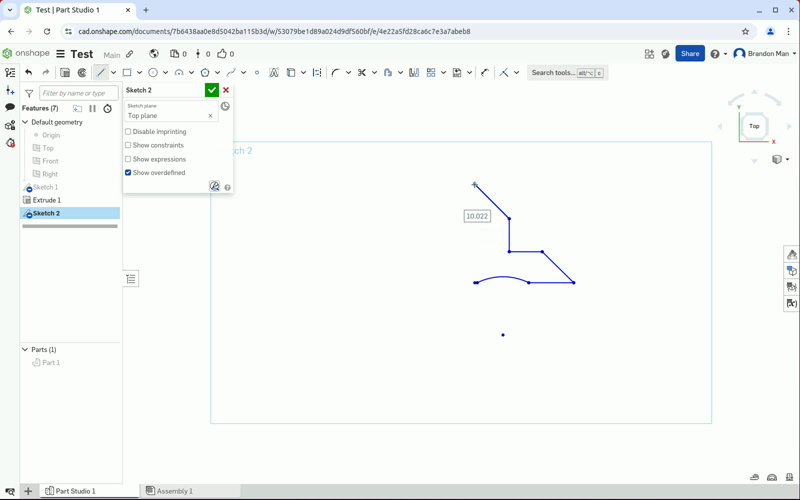
mouse_move(474, 282)
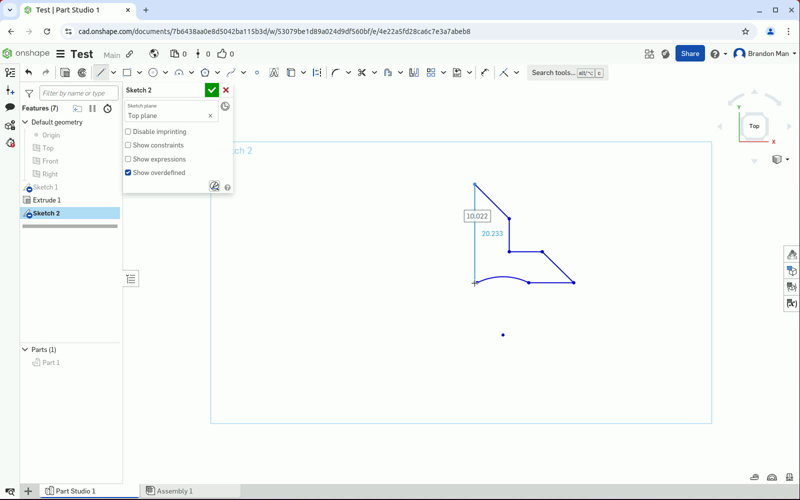
scroll(6)
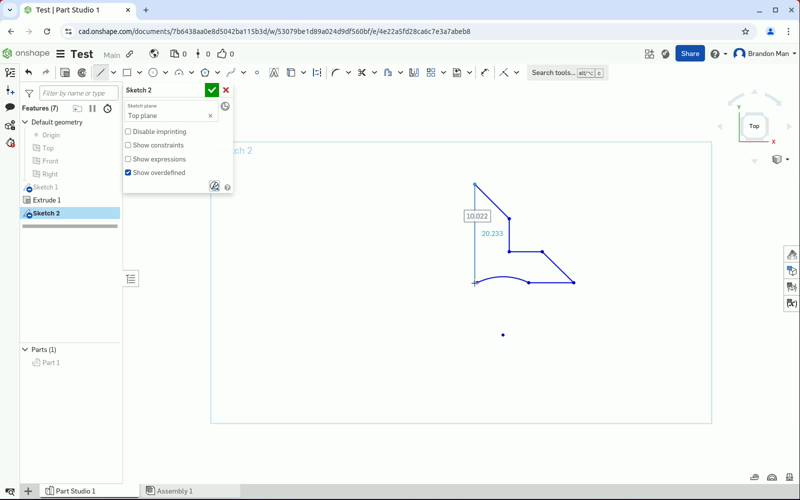
scroll(6)
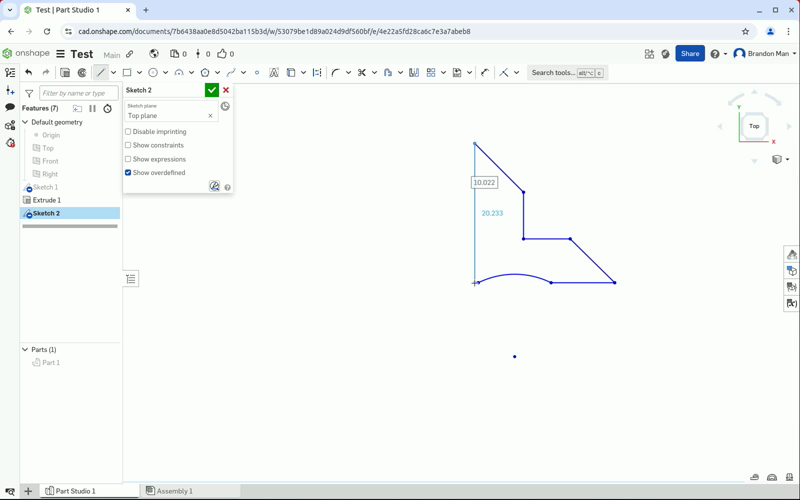
scroll(6)
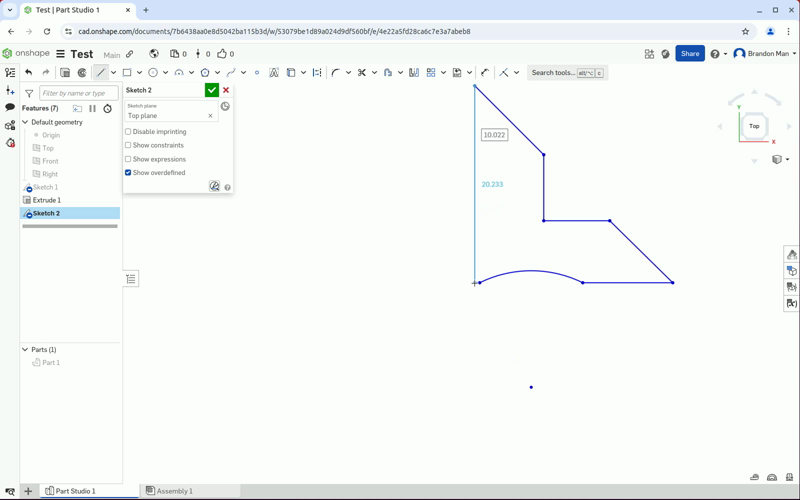
scroll(6)
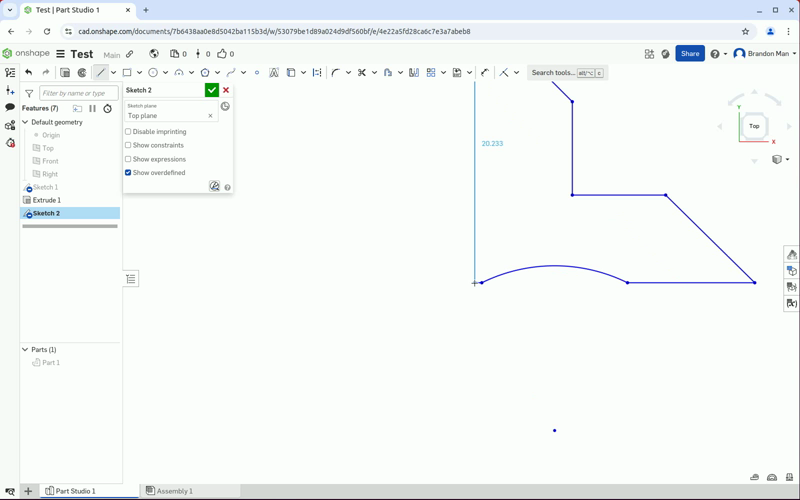
scroll(6)
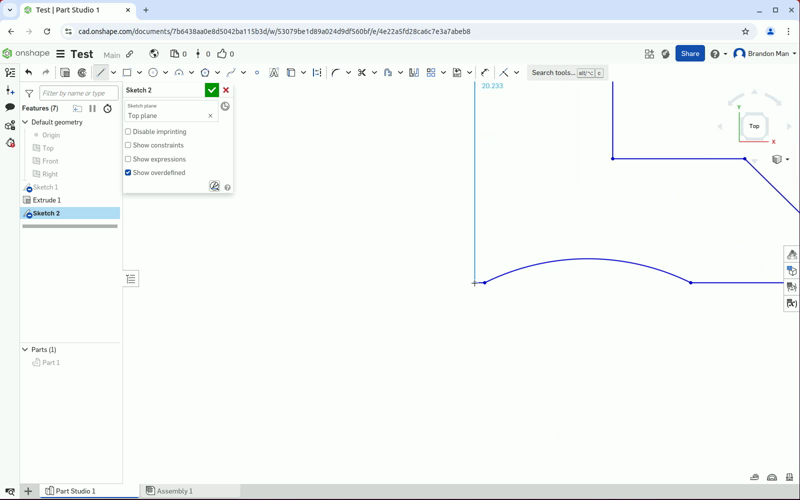
scroll(6)
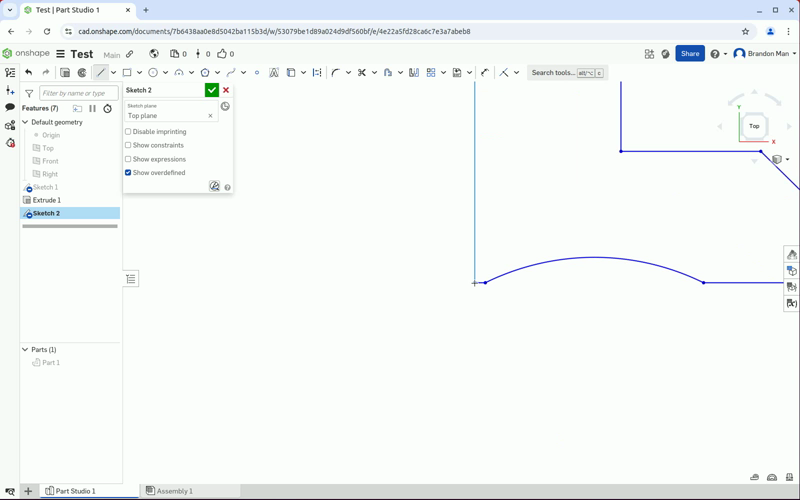
scroll(6)
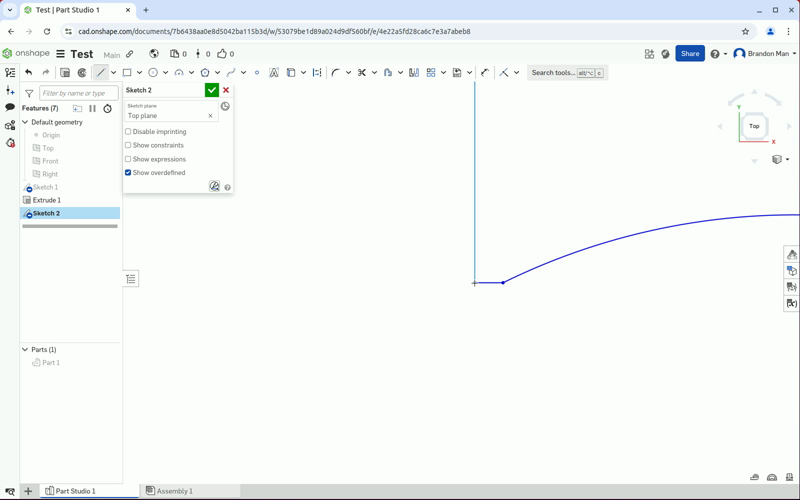
key_up(shift)
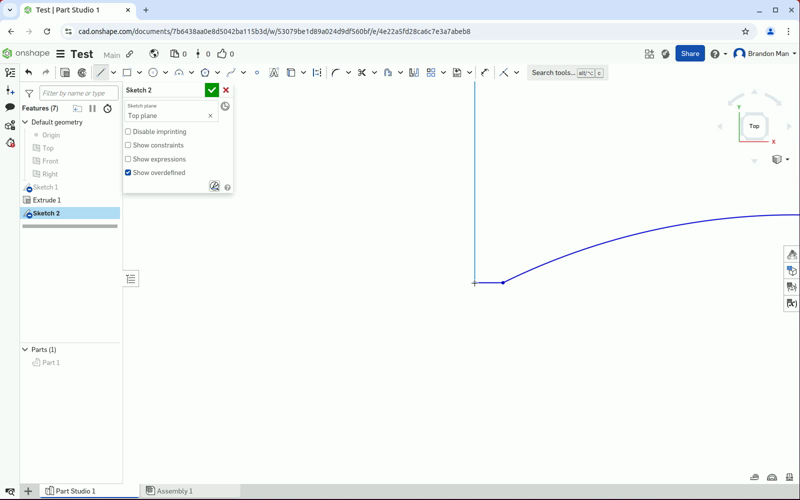
click(474, 282)
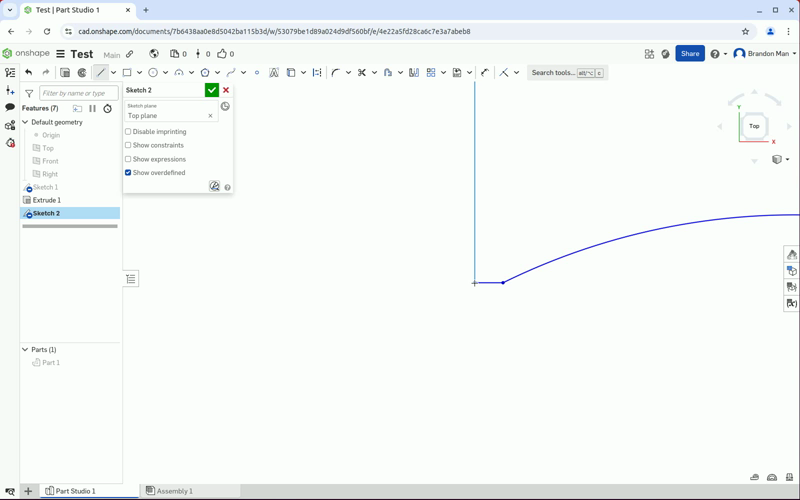
scroll(-6)
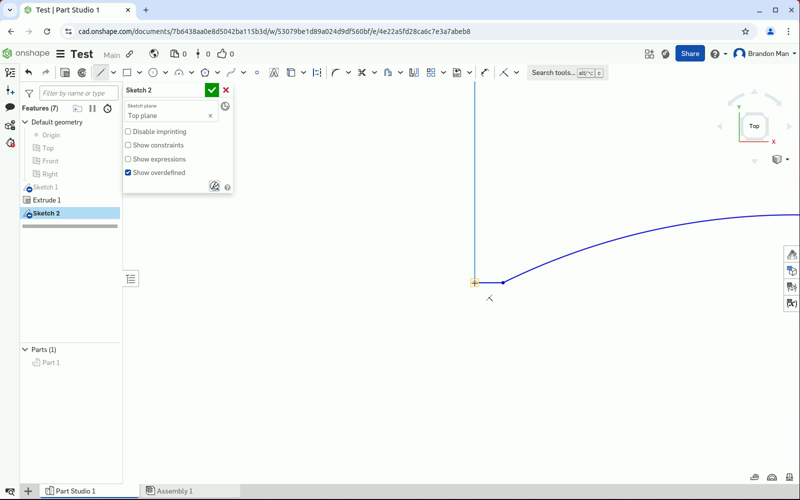
scroll(-6)
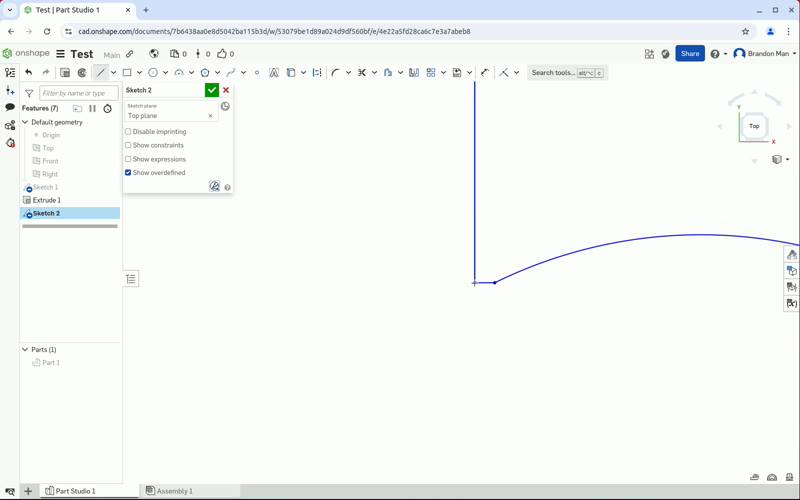
scroll(-6)
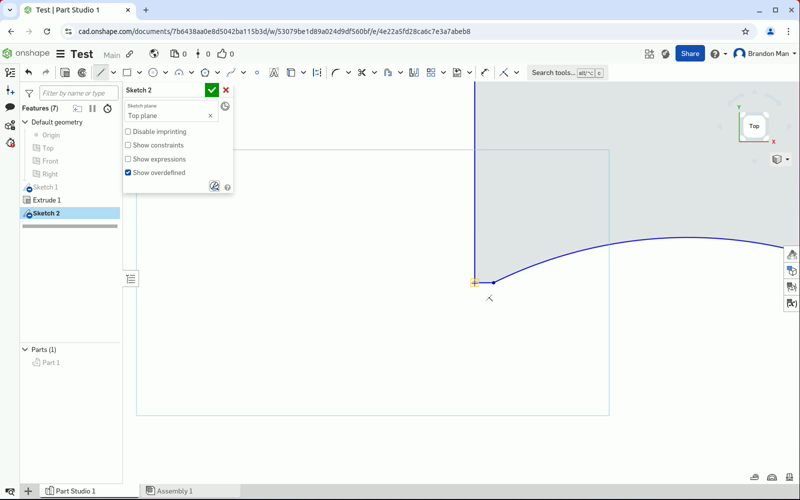
scroll(-6)
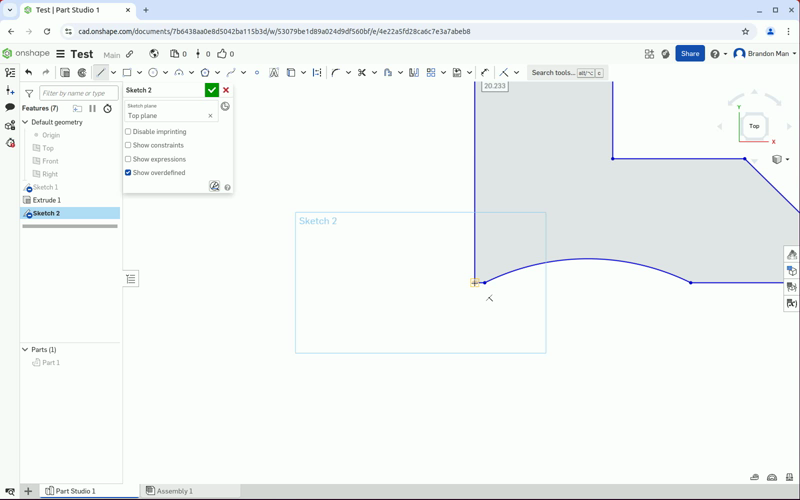
scroll(-6)
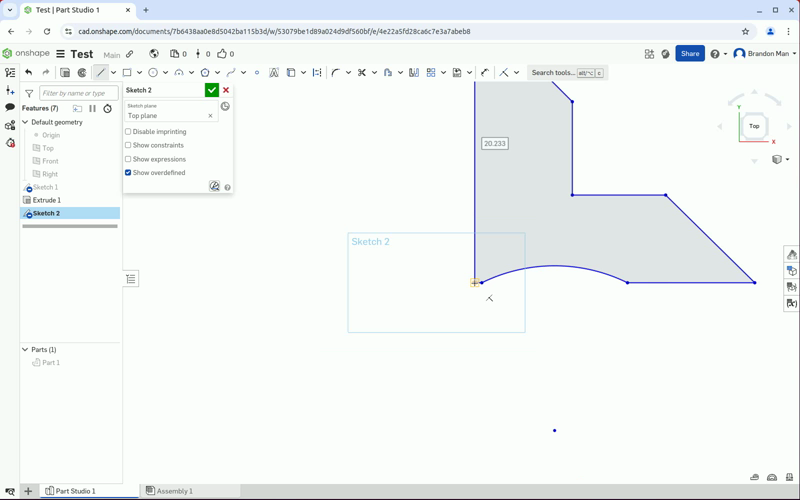
scroll(-6)
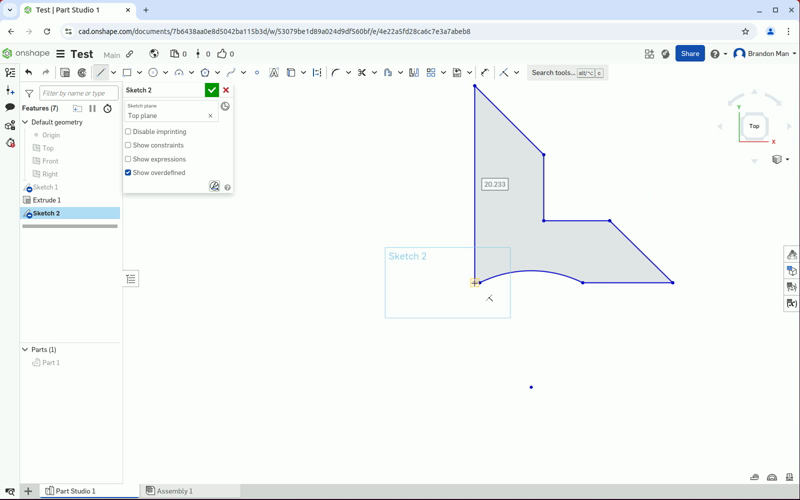
scroll(-6)
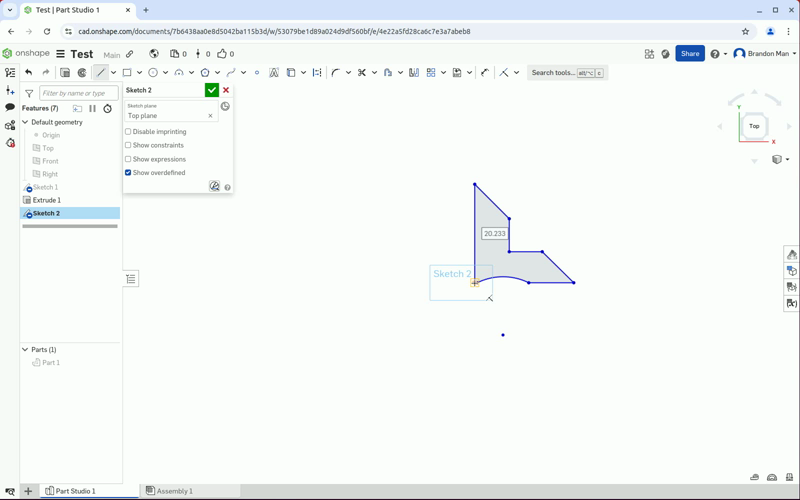
key(esc)
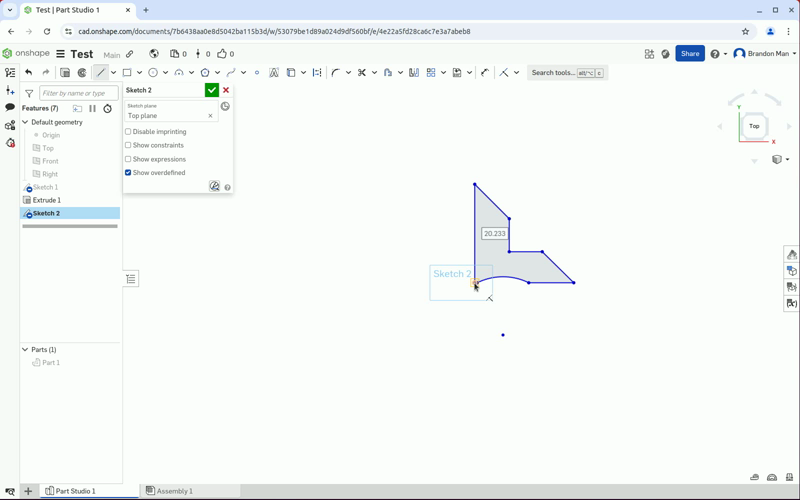
mouse_move(515, 266)
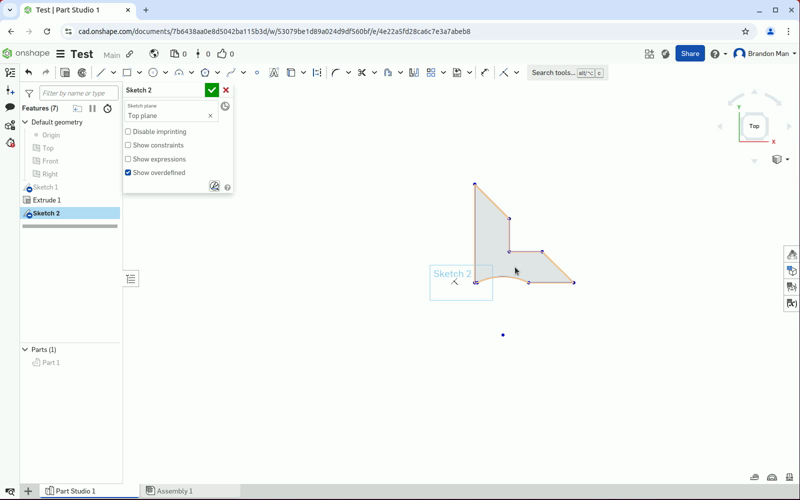
click(515, 266)
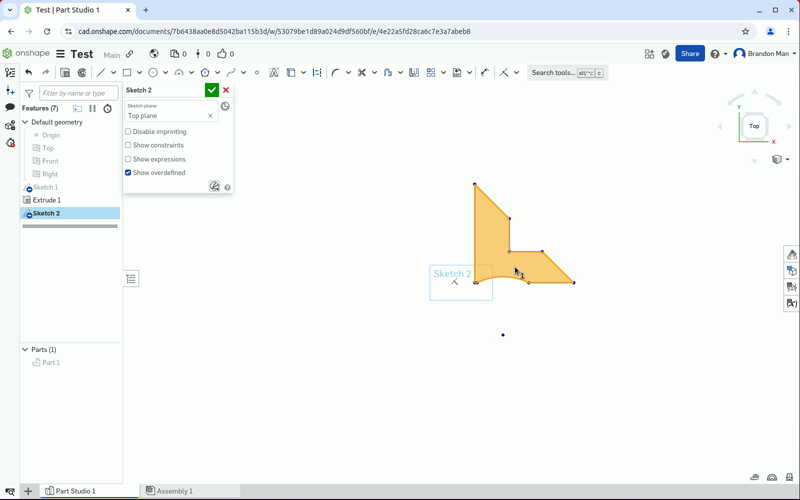
mouse_move(73, 352)
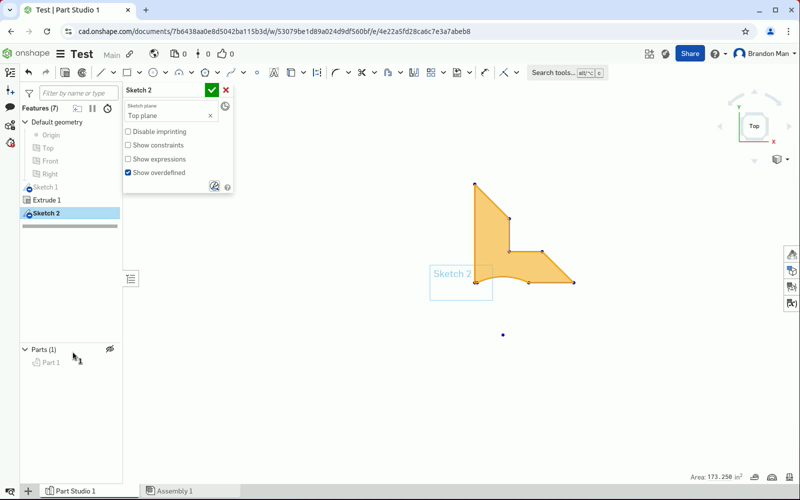
key(shift+y)
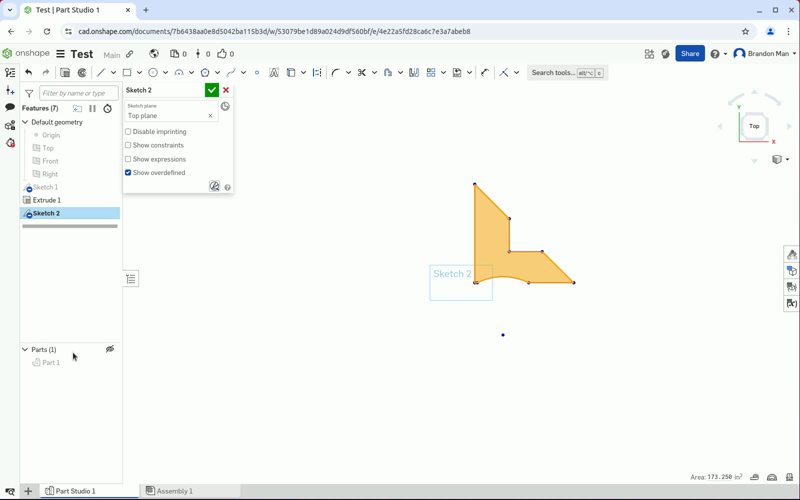
key(shift+e)
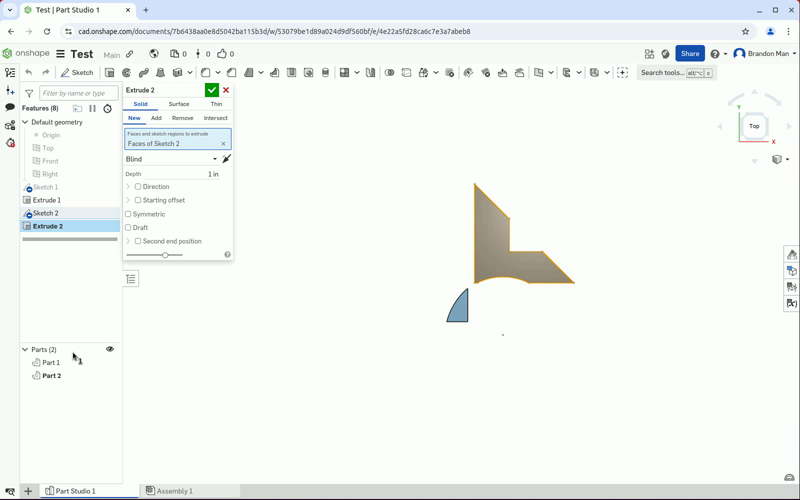
mouse_move(143, 106)
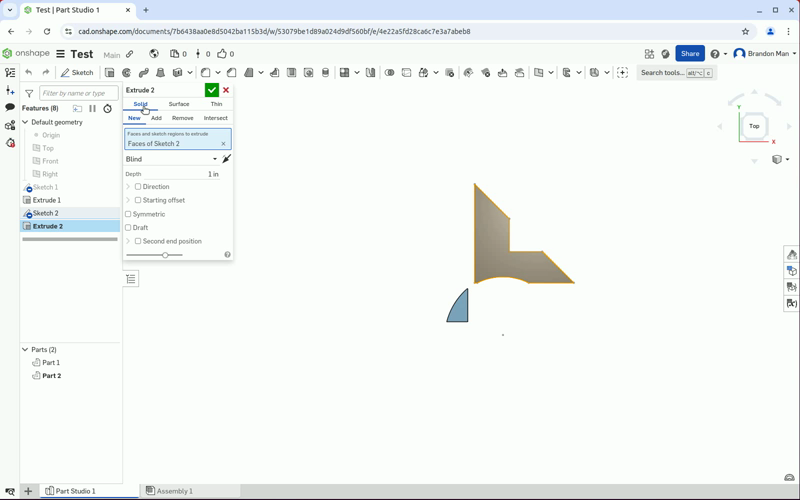
click(143, 106)
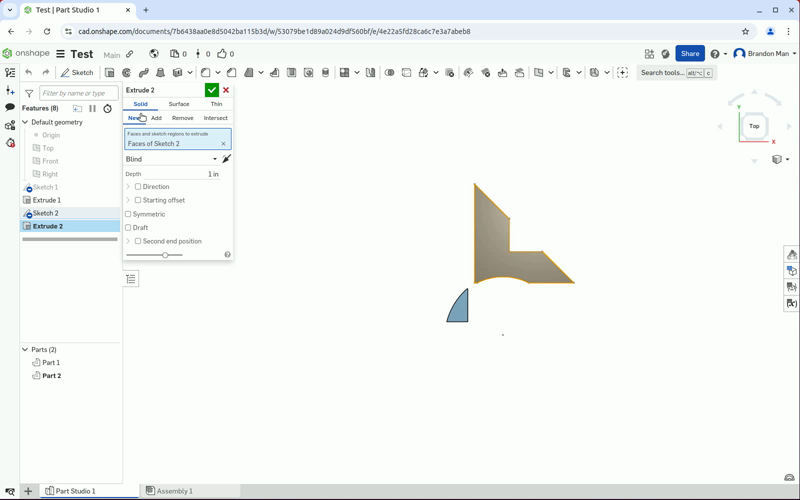
mouse_move(137, 120)
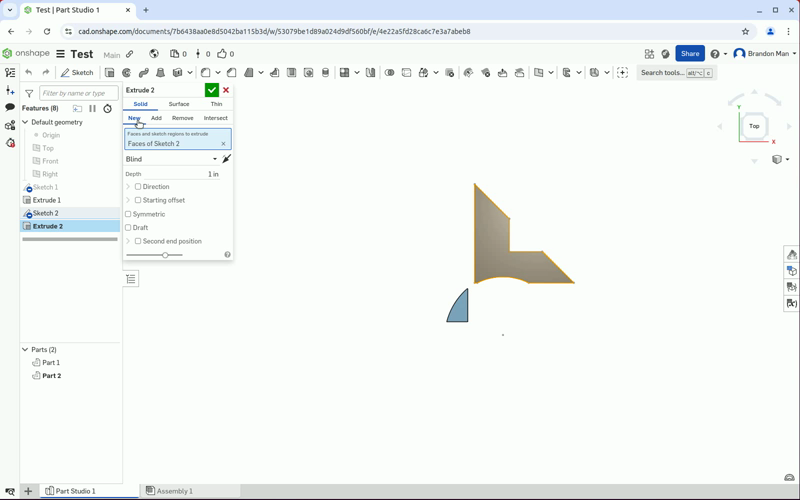
click(137, 120)
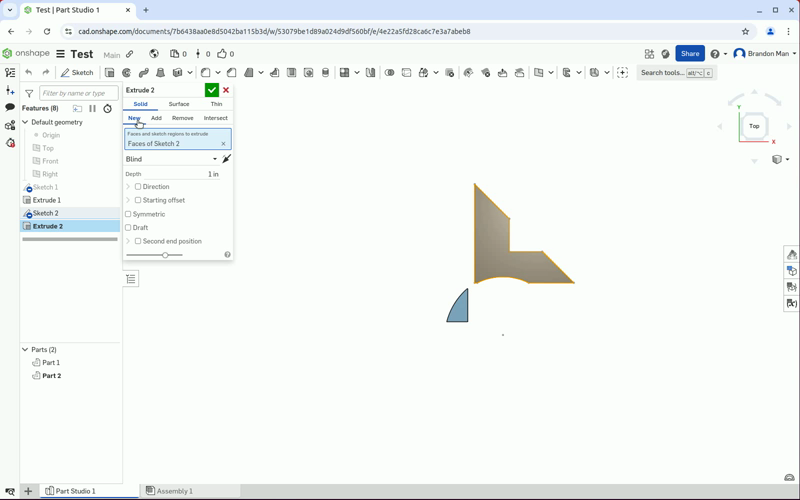
key(tab, 4)
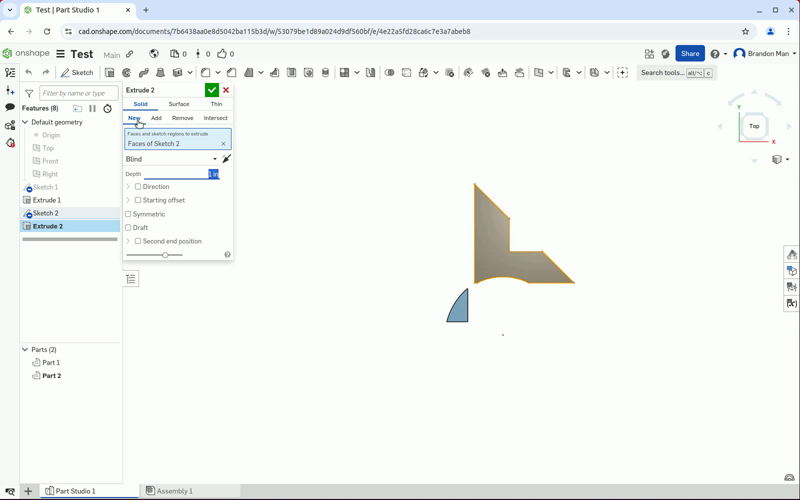
text(13.48)
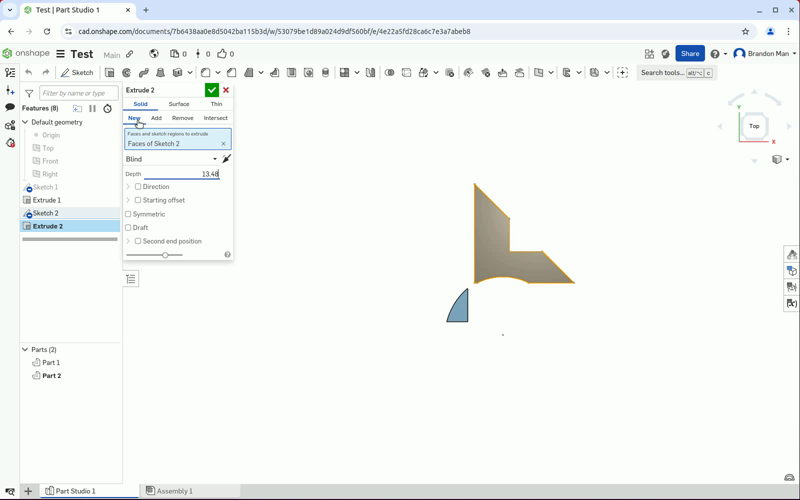
key(enter)
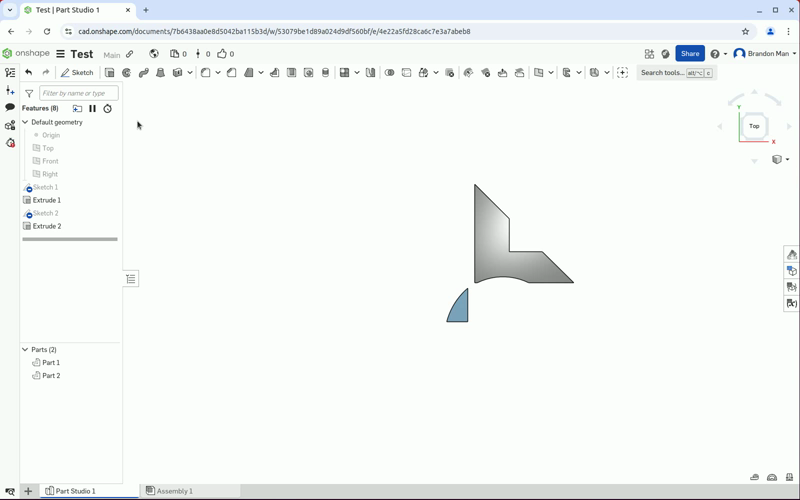
key(shift+h)
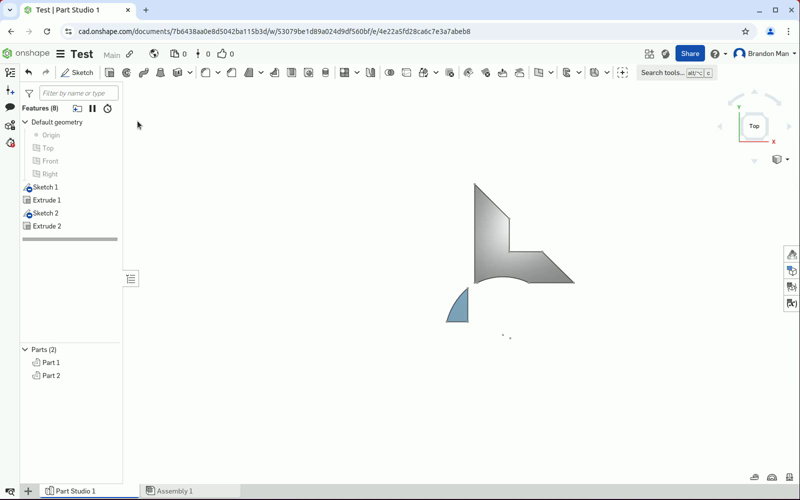
key(shift+h)
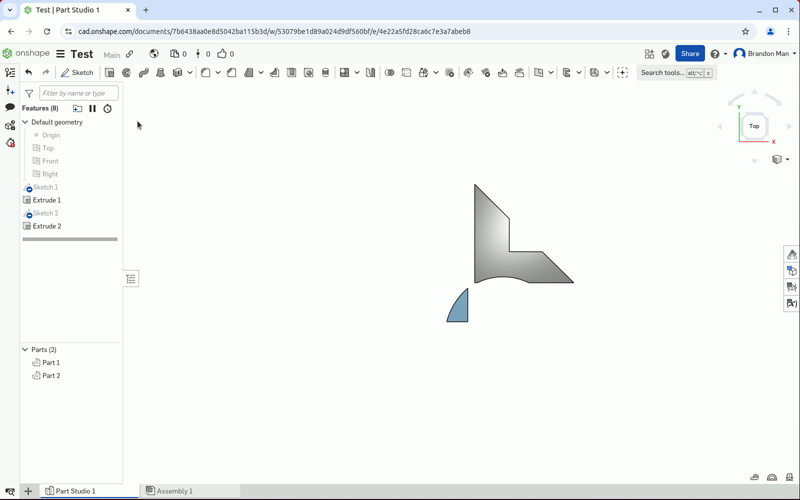
mouse_move(73, 189)
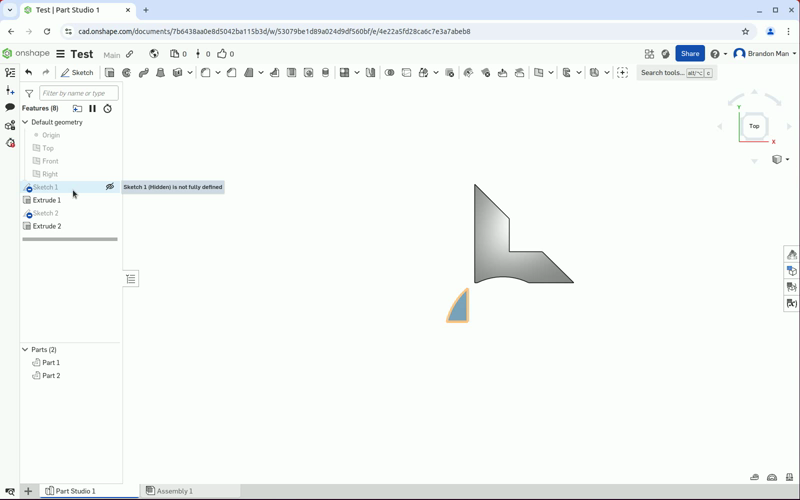
click(73, 189)
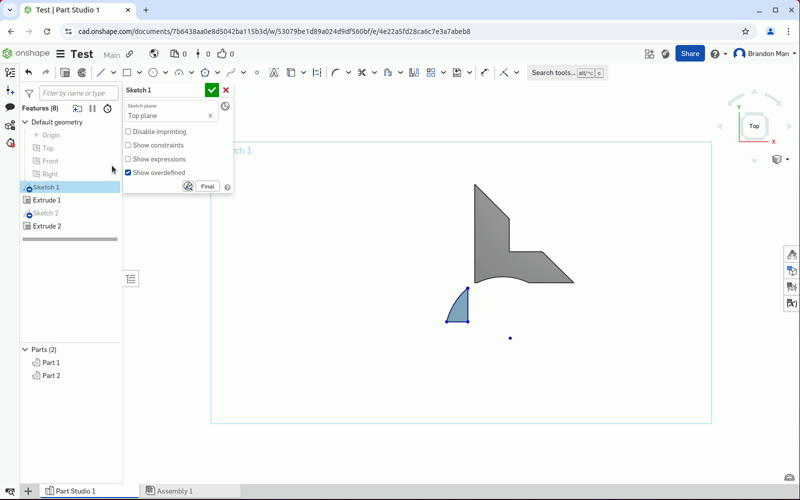
mouse_move(229, 92)
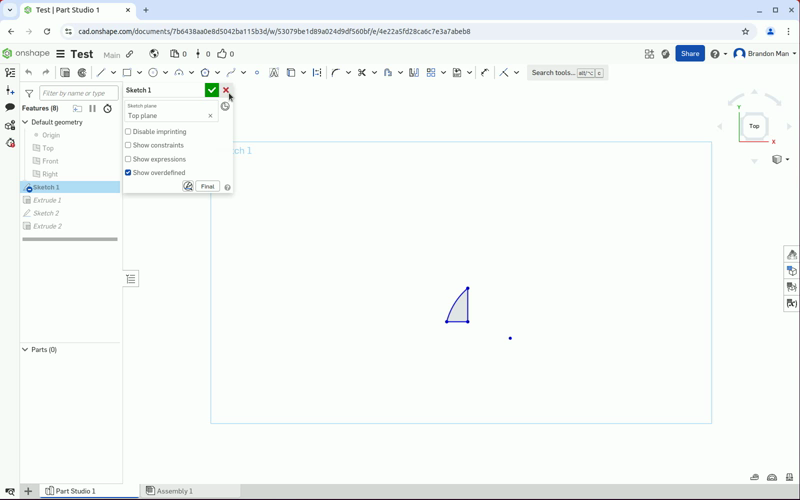
click(229, 92)
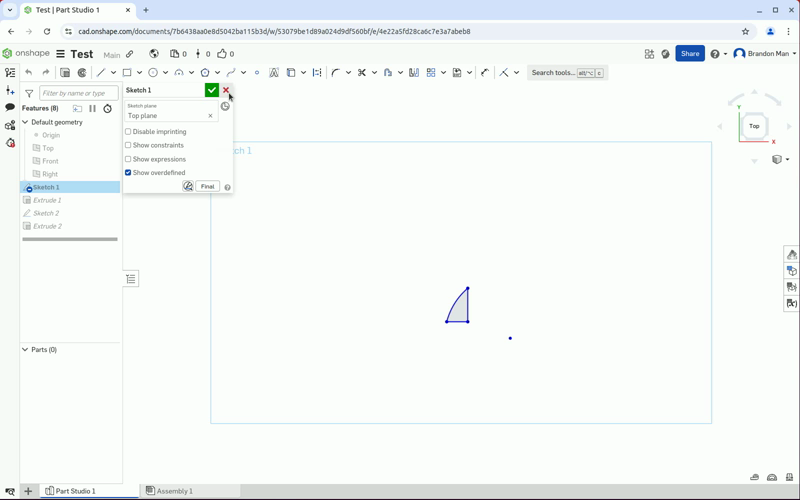
key(shift+s)
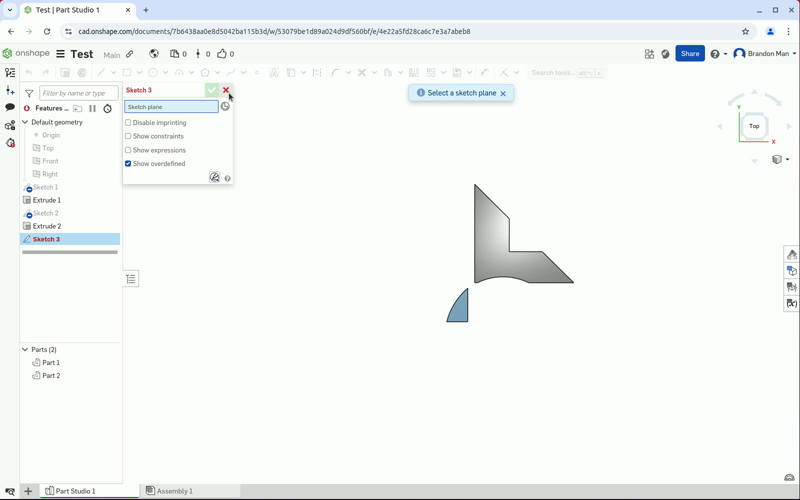
mouse_move(73, 150)
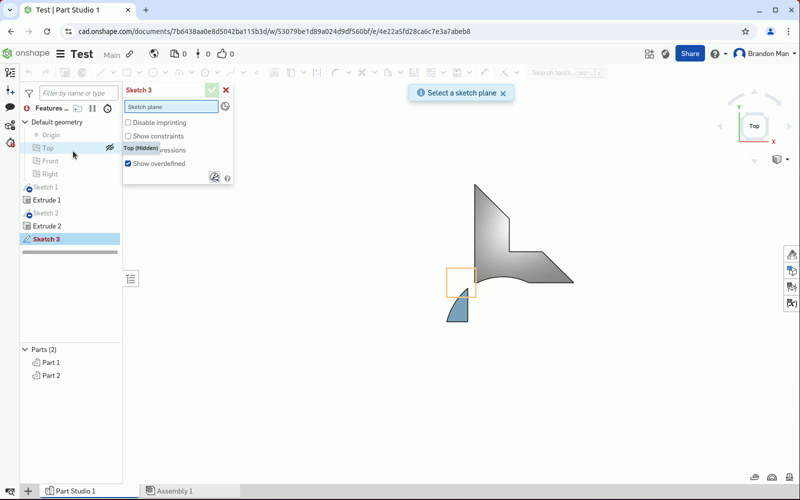
click(73, 150)
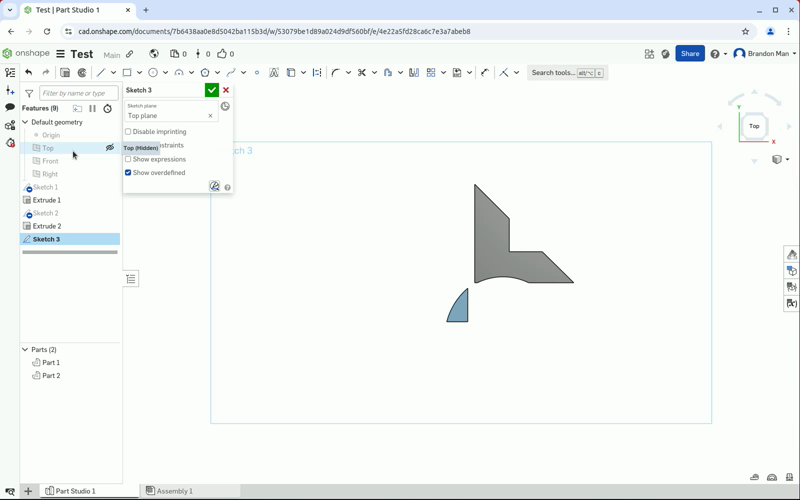
mouse_move(73, 352)
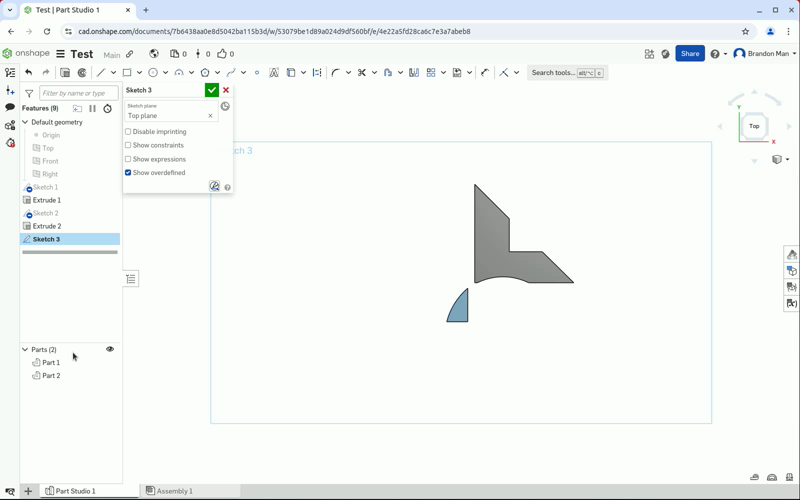
key(y)
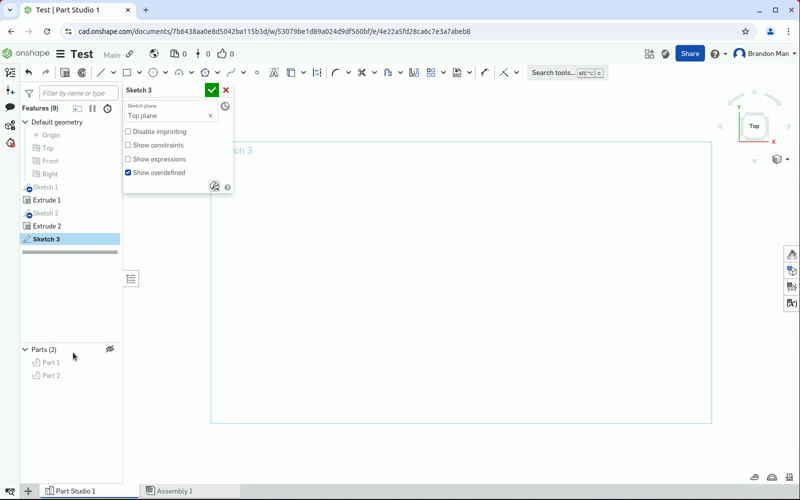
key(a)
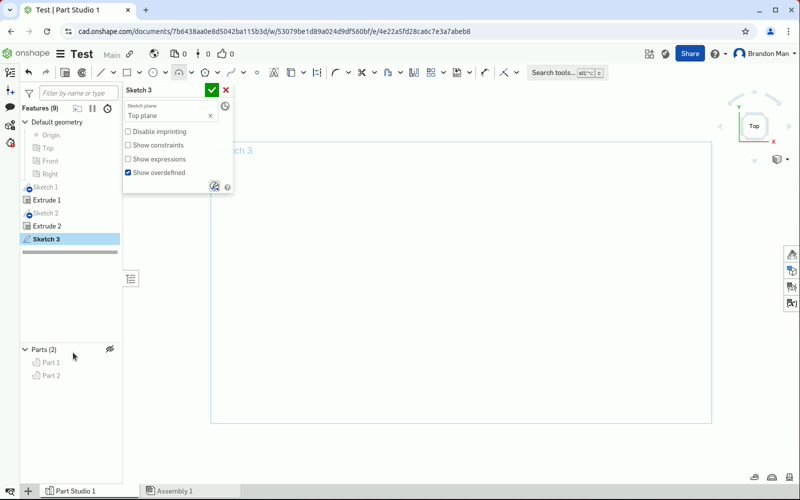
key_down(shift)
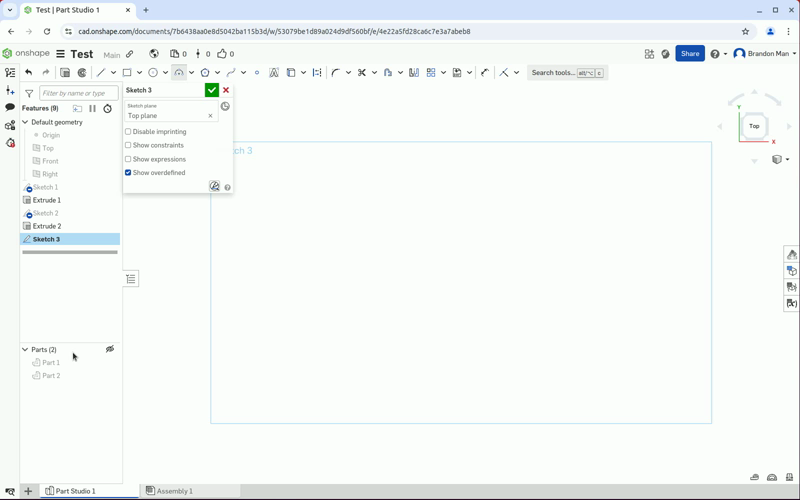
mouse_move(446, 321)
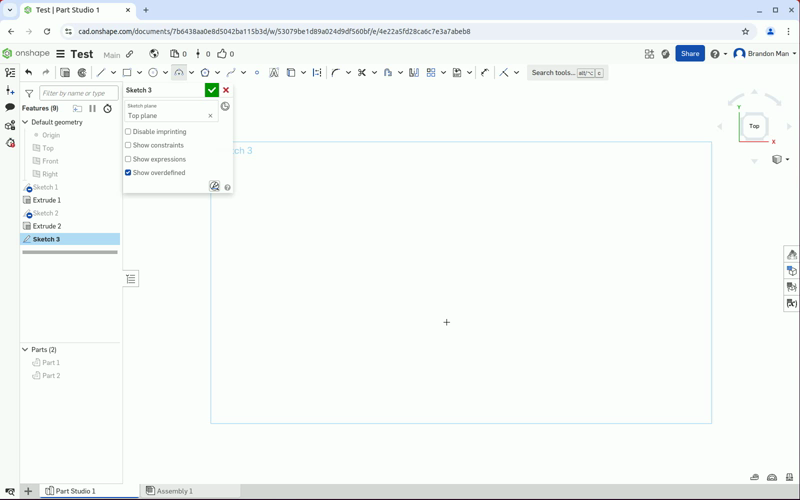
click(446, 321)
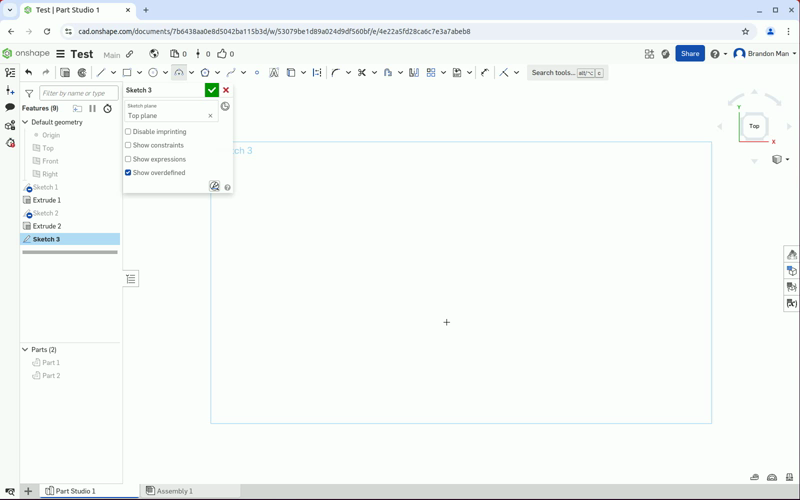
key_up(shift)
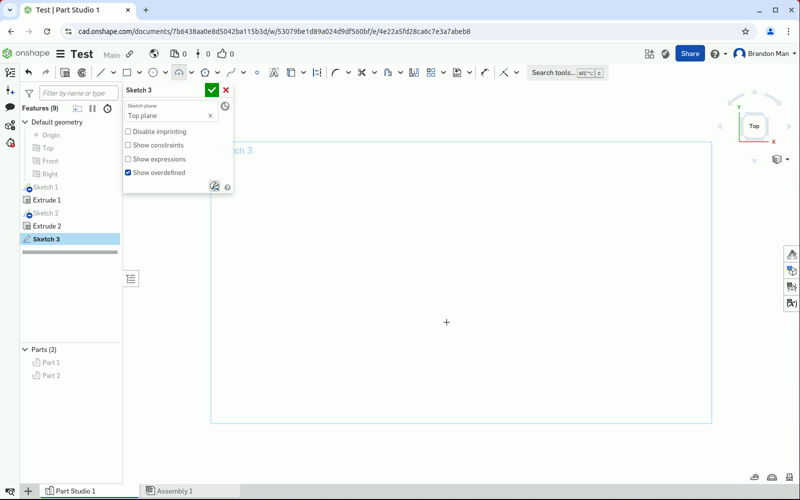
key_down(shift)
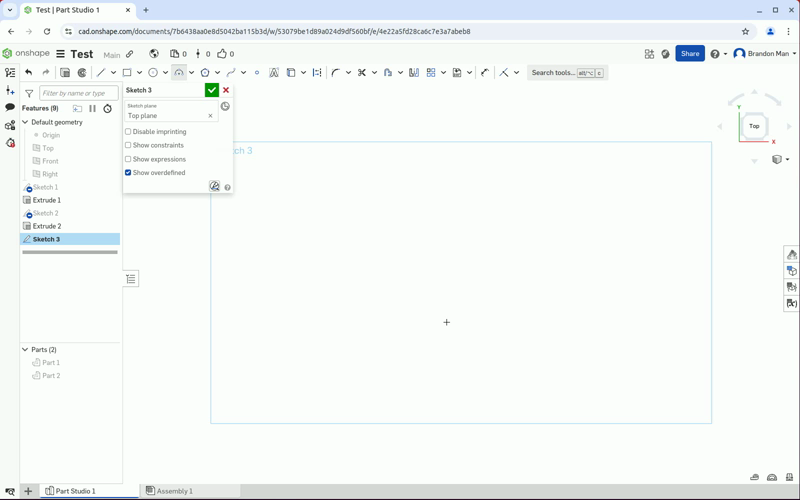
mouse_move(529, 282)
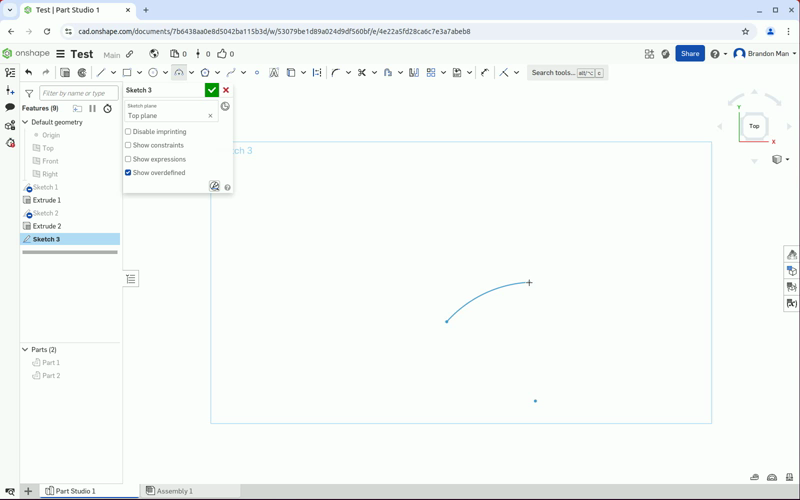
click(529, 282)
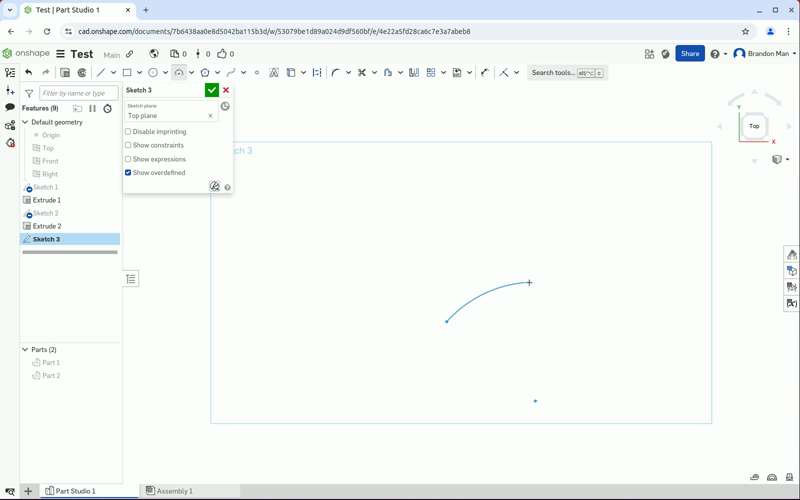
mouse_move(527, 385)
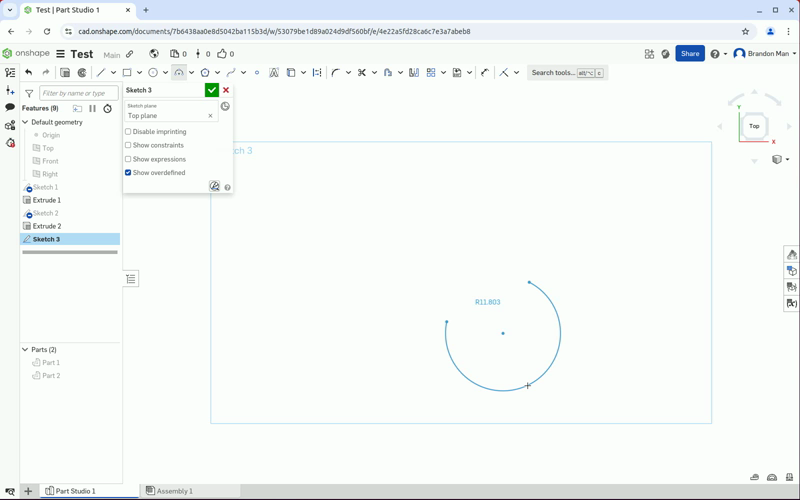
click(527, 385)
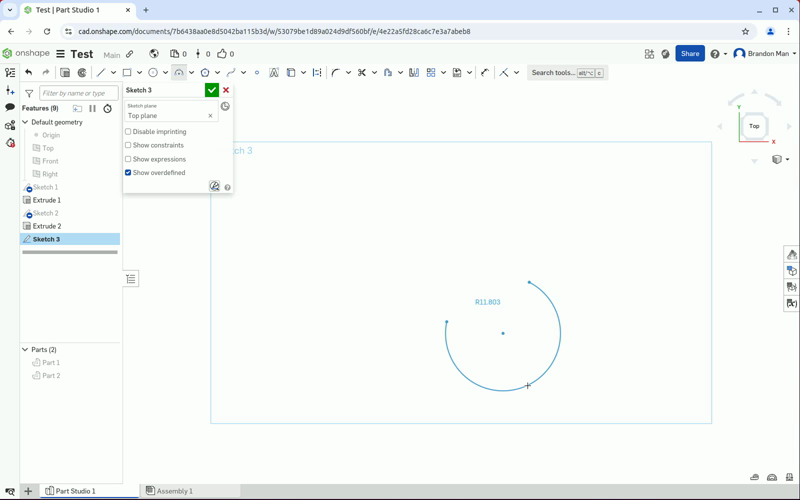
key_up(shift)
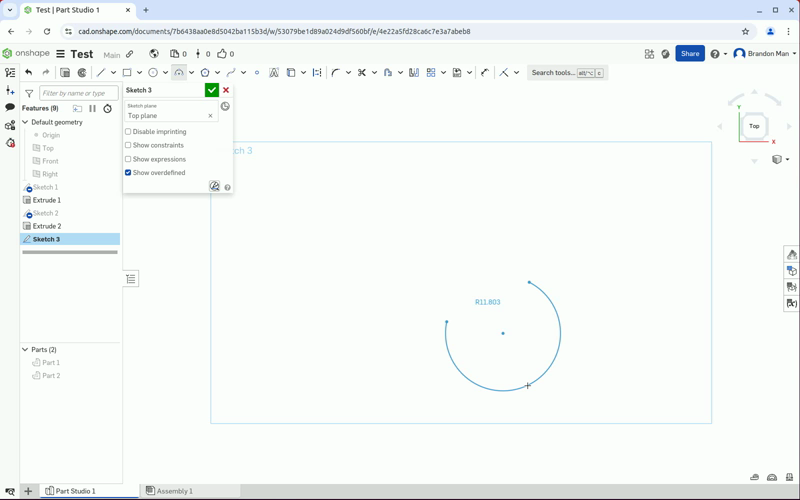
key(esc)
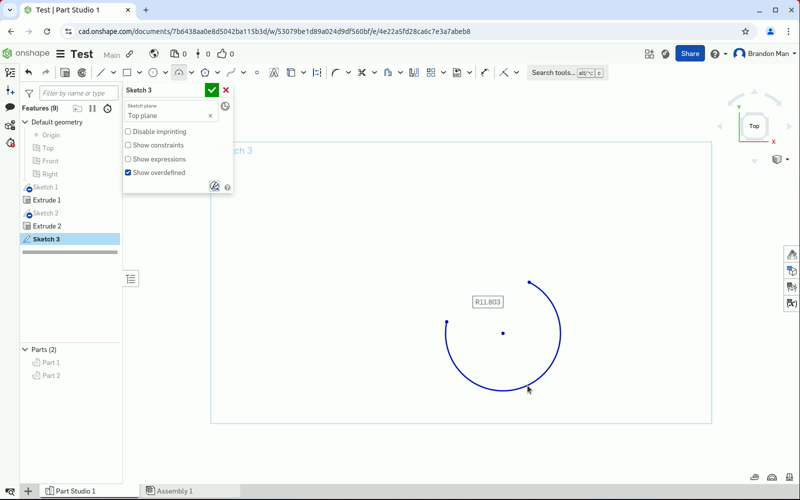
key(l)
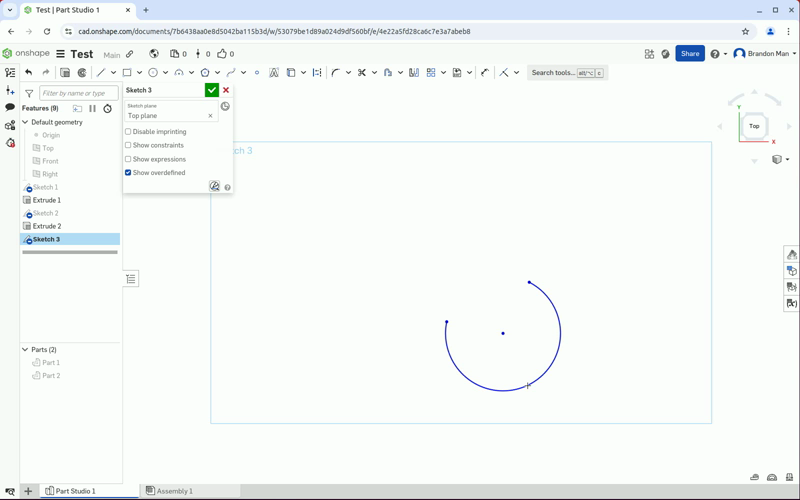
mouse_move(529, 282)
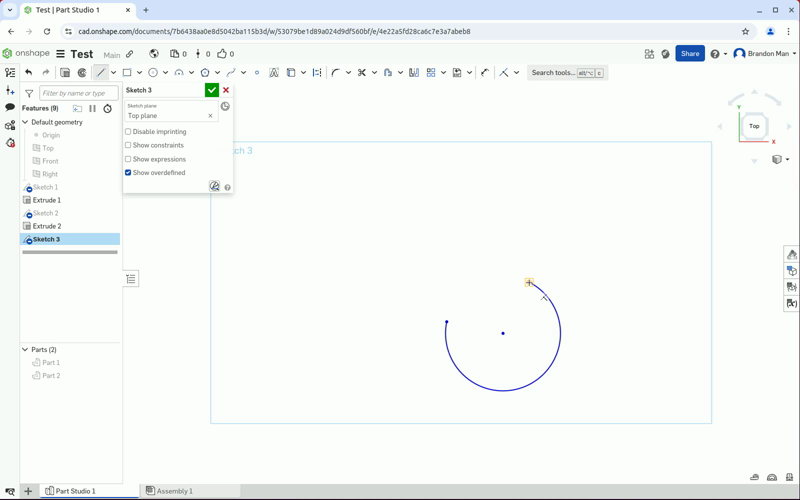
click(529, 282)
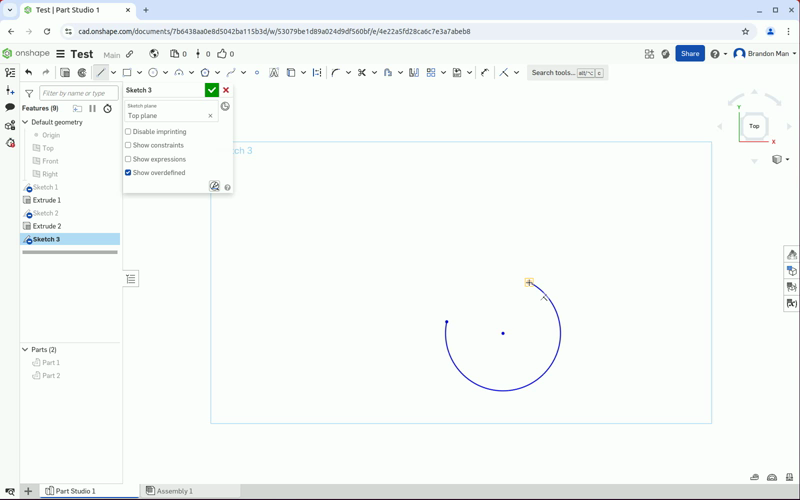
key_down(shift)
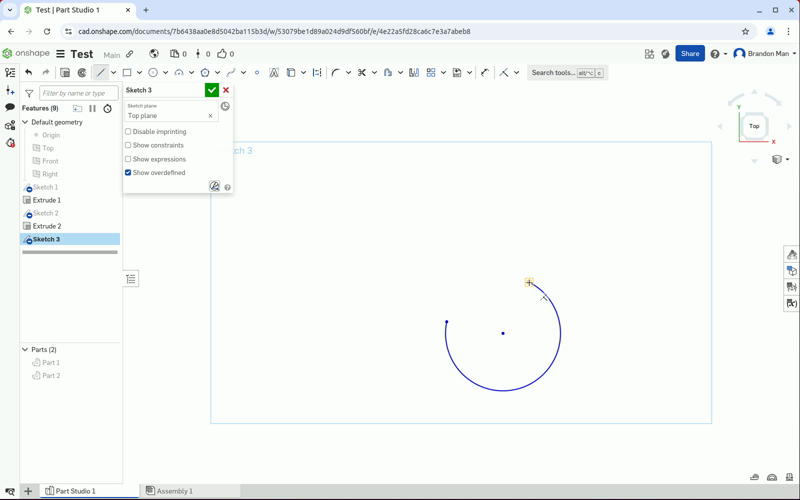
mouse_move(559, 282)
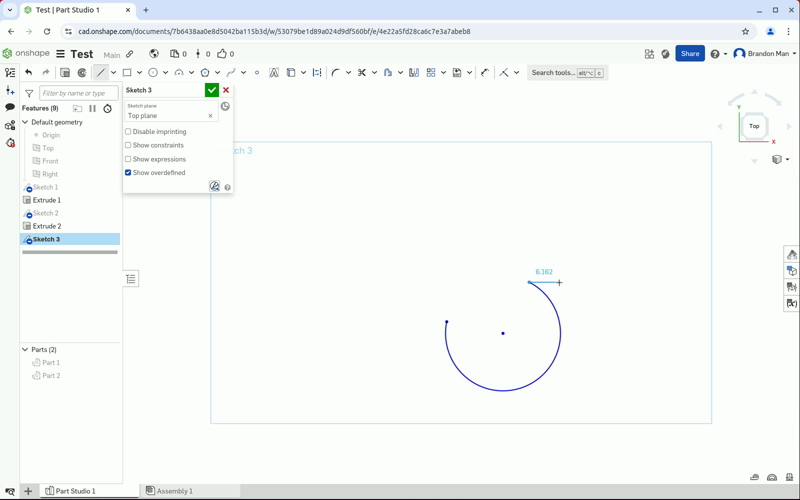
mouse_move(476, 282)
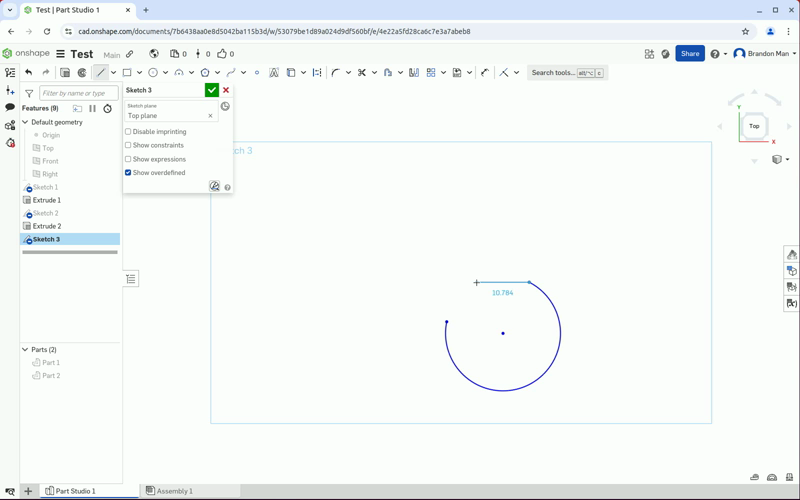
click(476, 282)
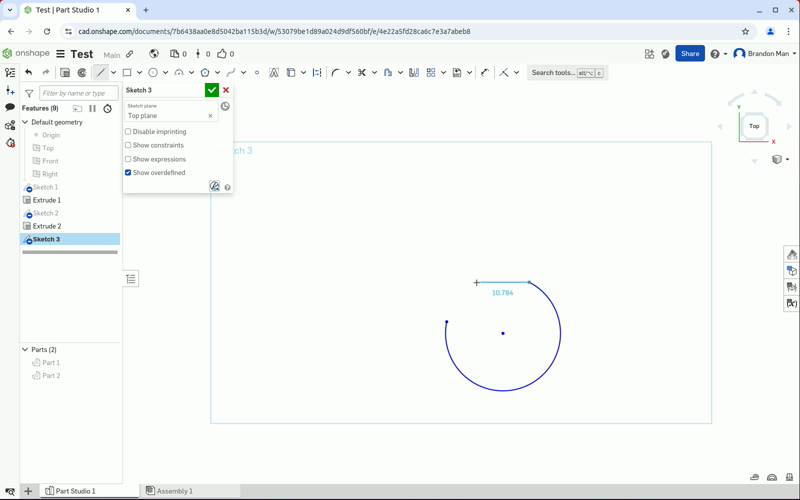
key_up(shift)
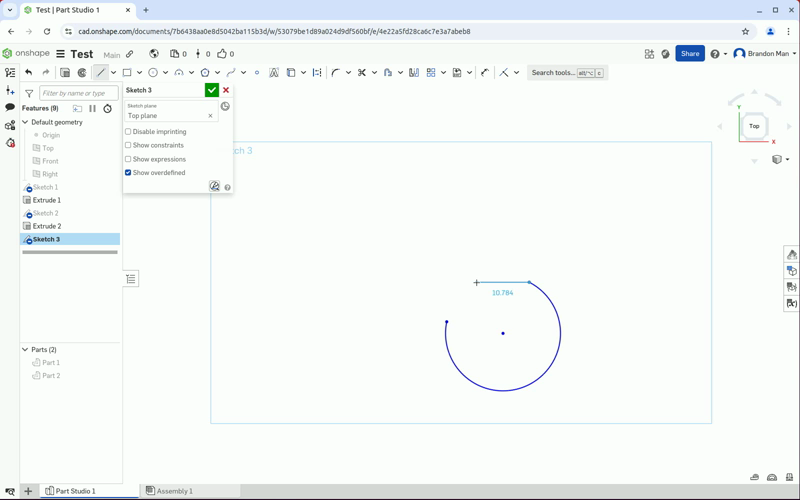
key(esc)
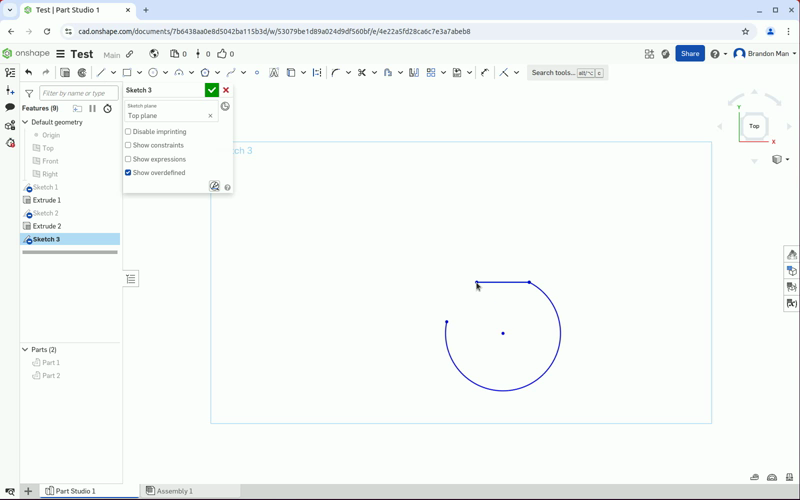
key(a)
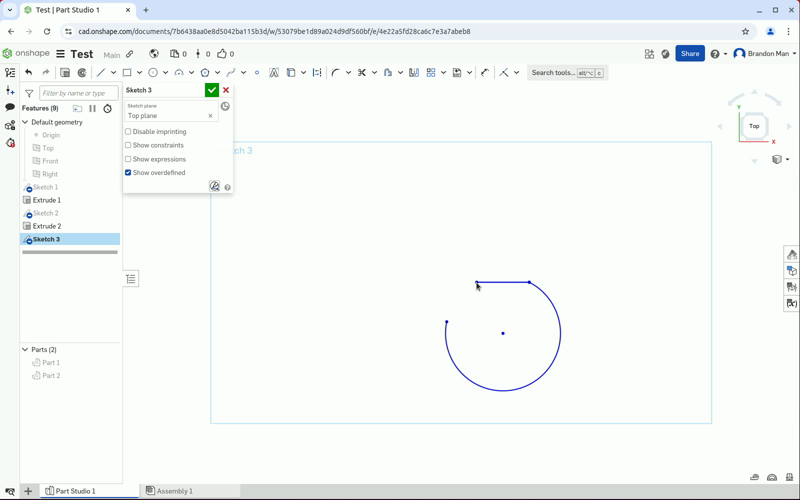
mouse_move(476, 282)
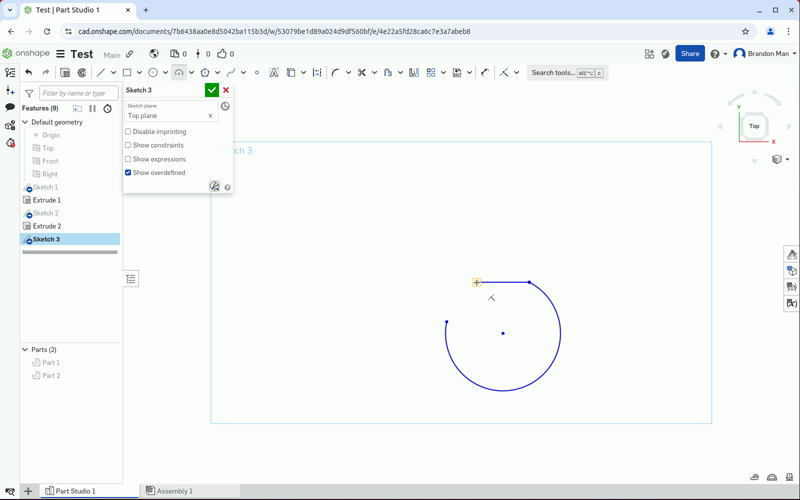
click(476, 282)
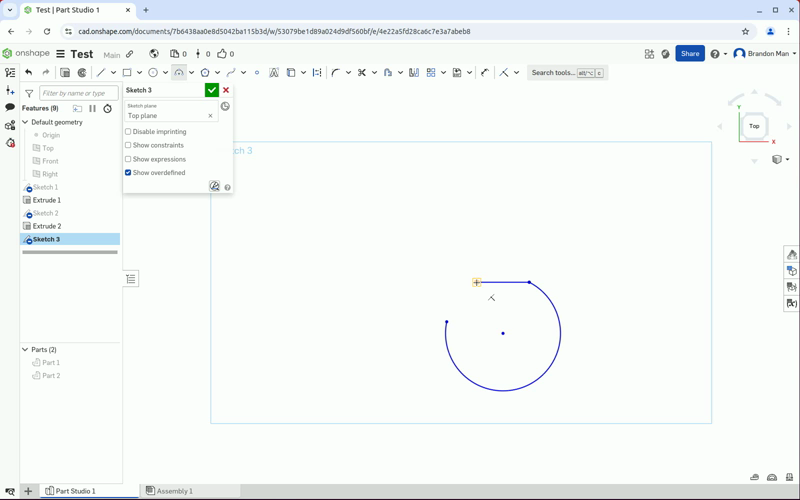
key_down(shift)
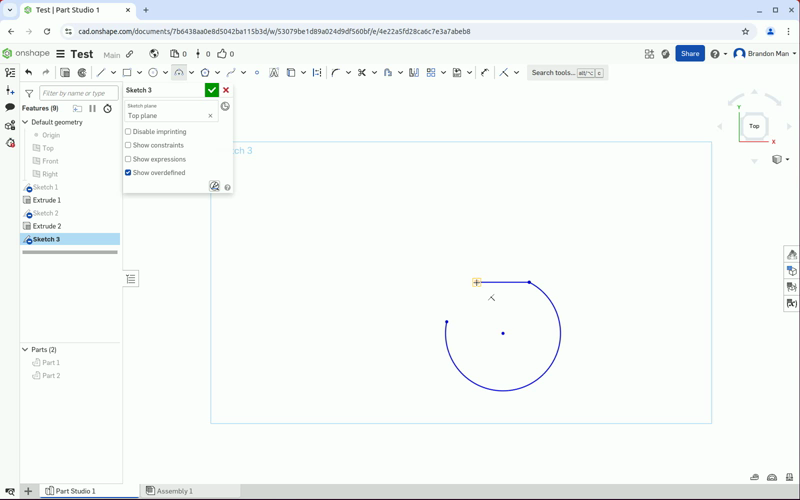
mouse_move(467, 288)
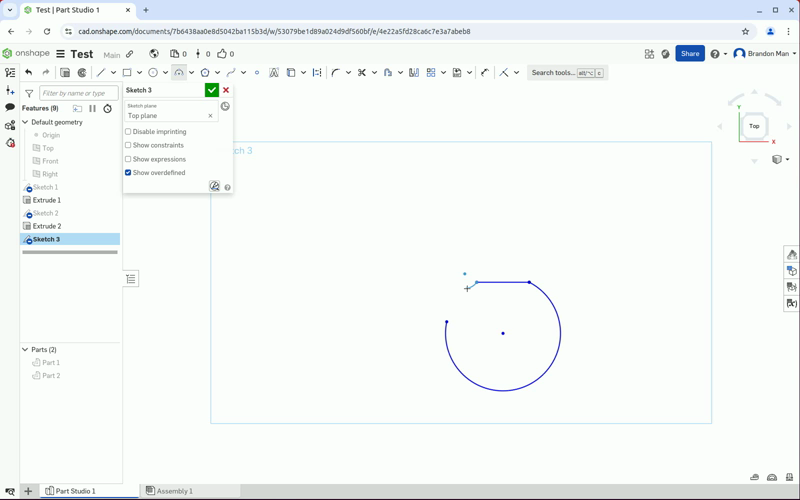
click(467, 288)
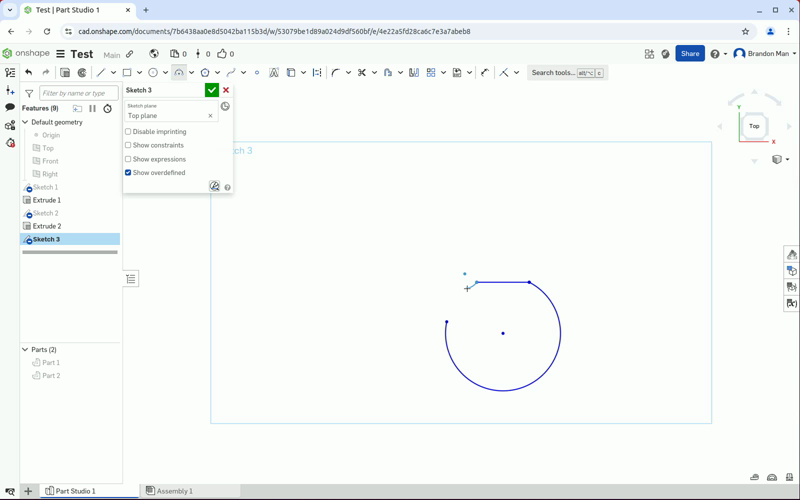
mouse_move(471, 285)
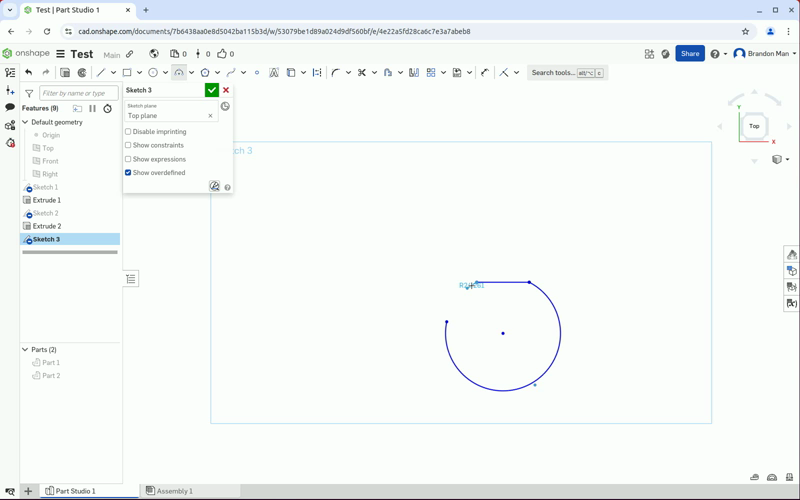
click(471, 285)
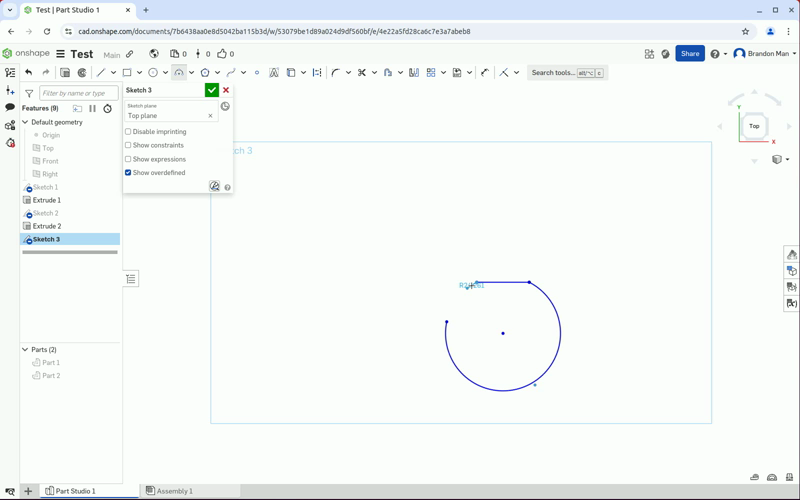
key_up(shift)
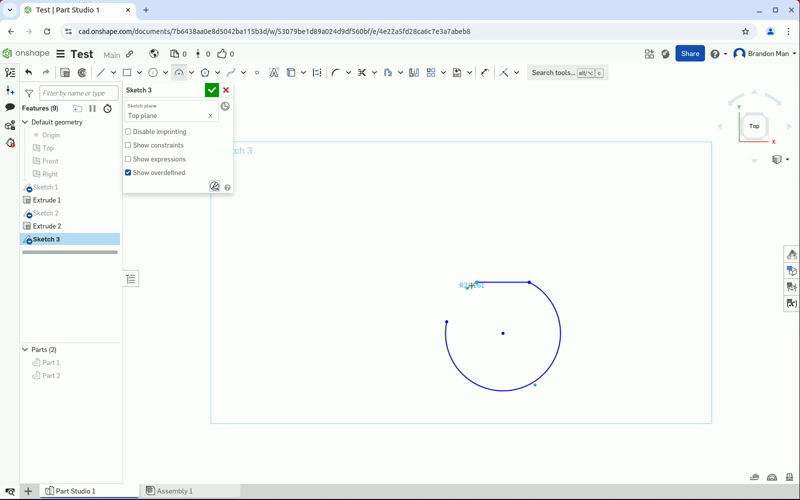
key(esc)
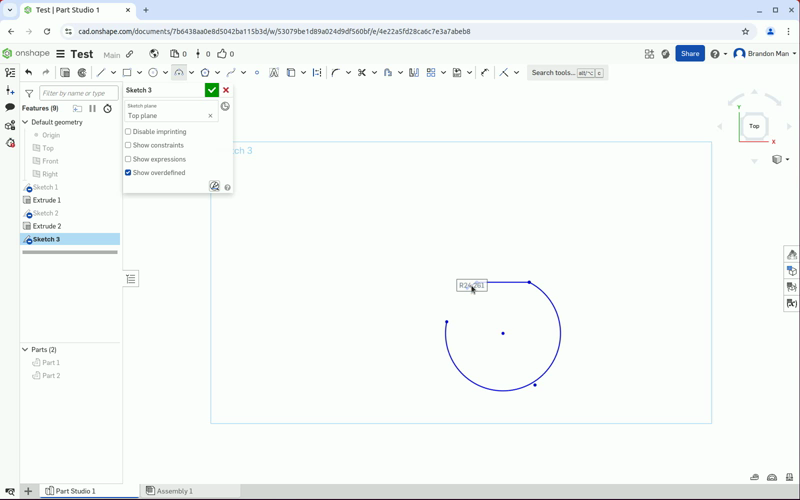
key(l)
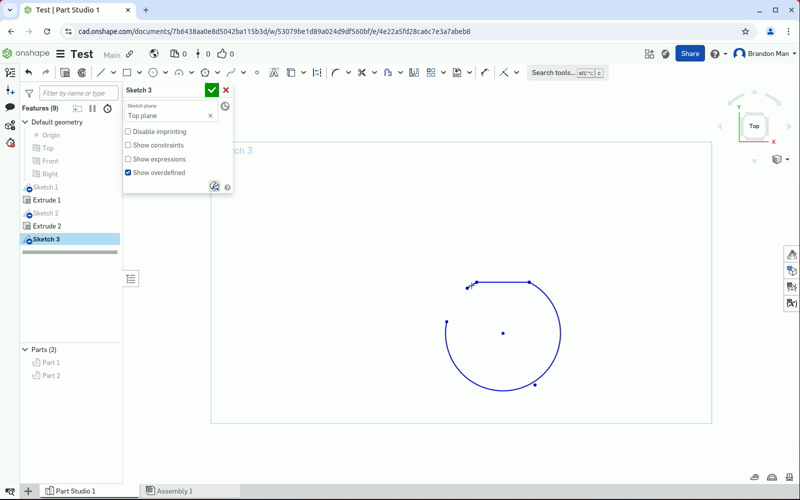
mouse_move(467, 288)
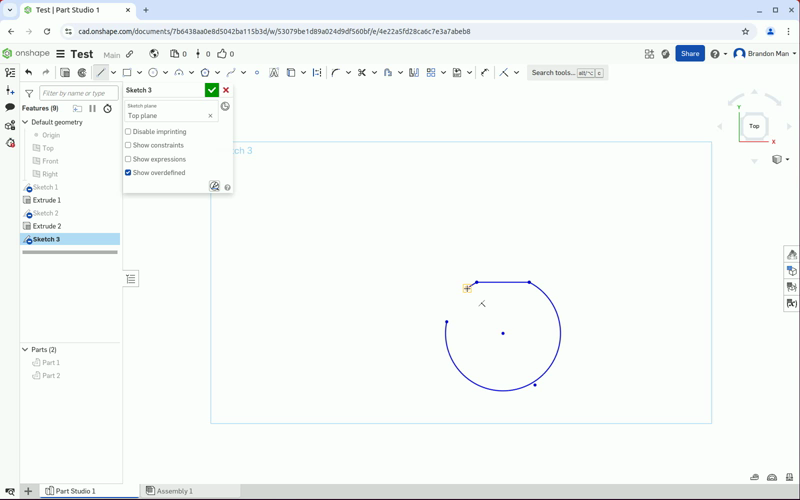
click(467, 288)
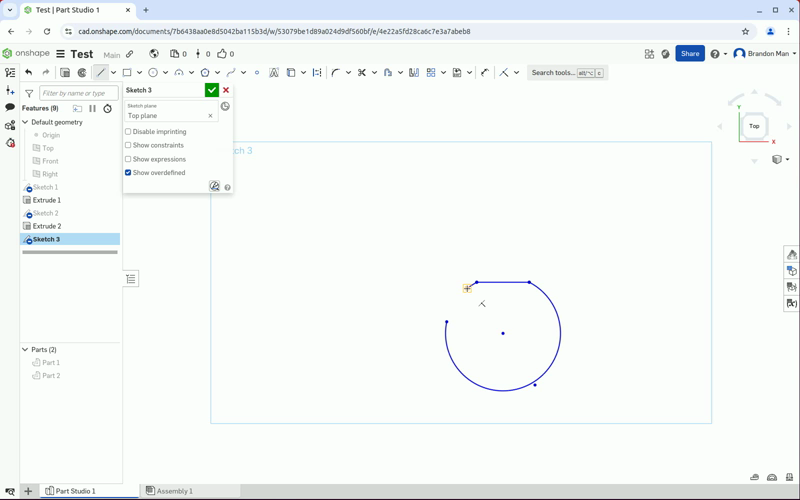
key_down(shift)
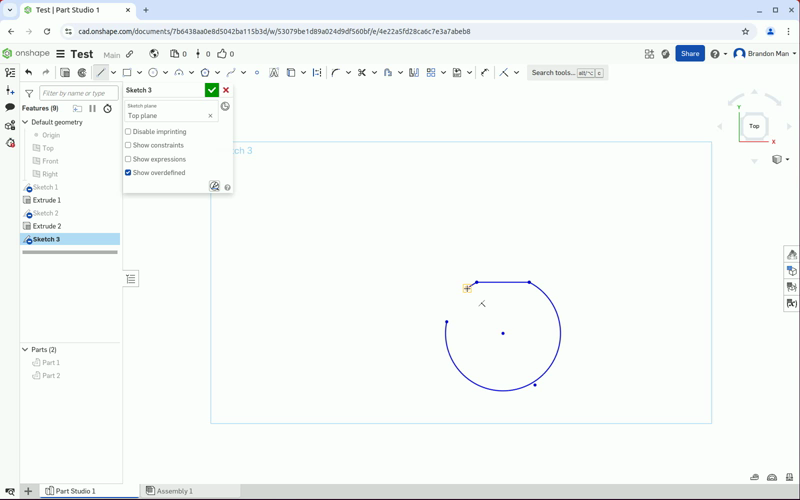
mouse_move(497, 288)
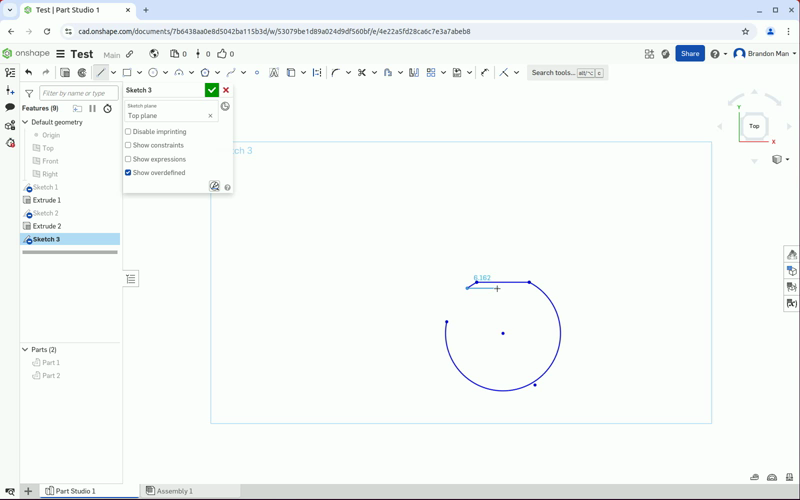
mouse_move(467, 321)
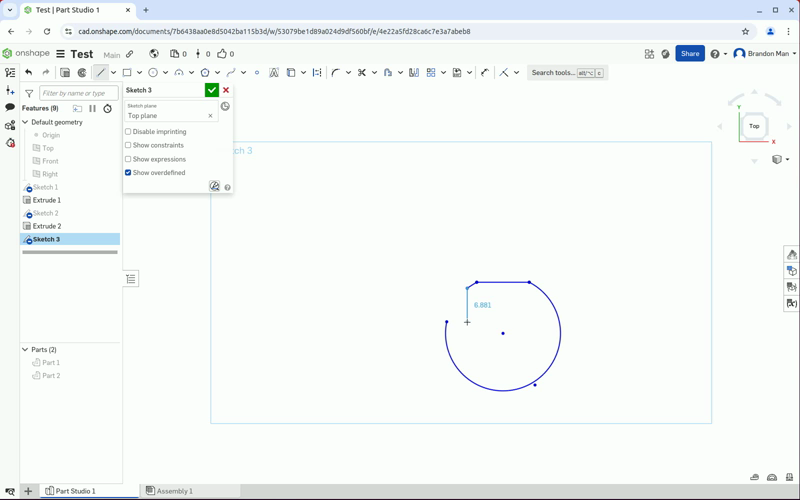
click(467, 321)
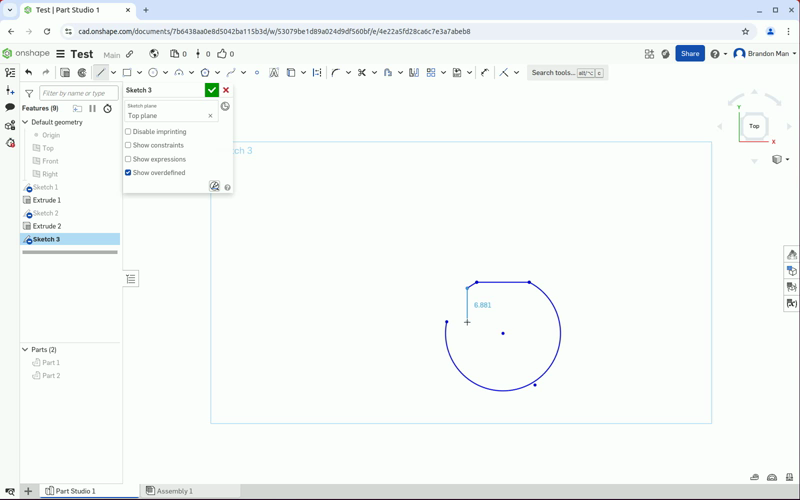
key_up(shift)
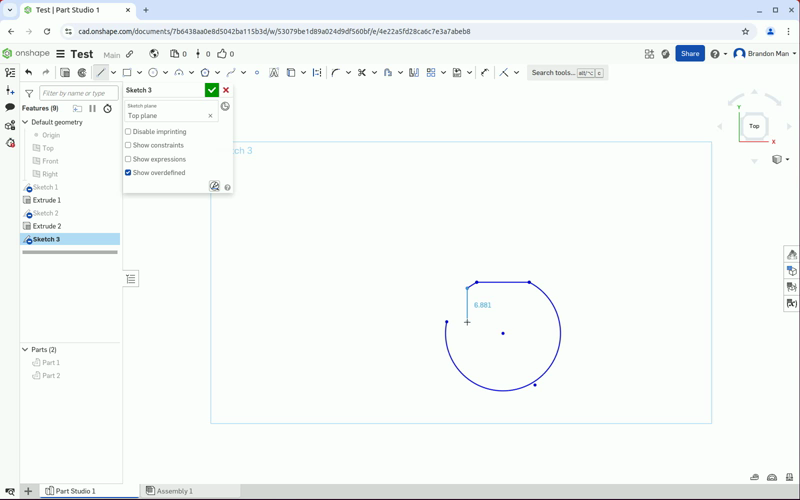
mouse_move(497, 321)
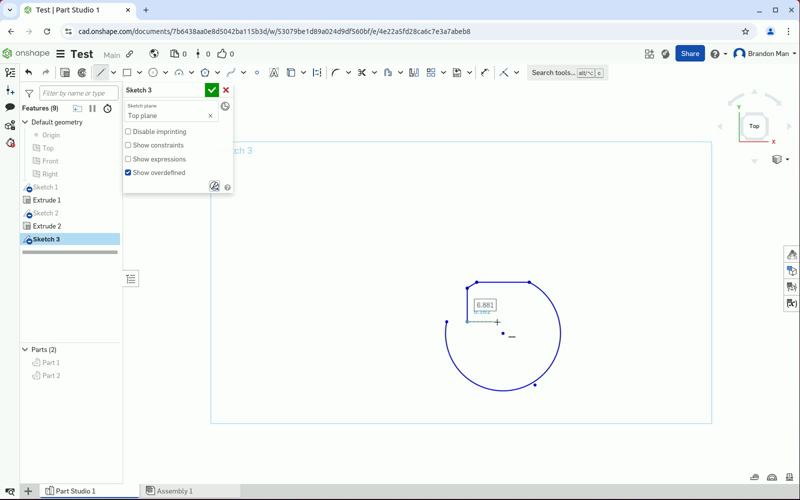
key_down(shift)
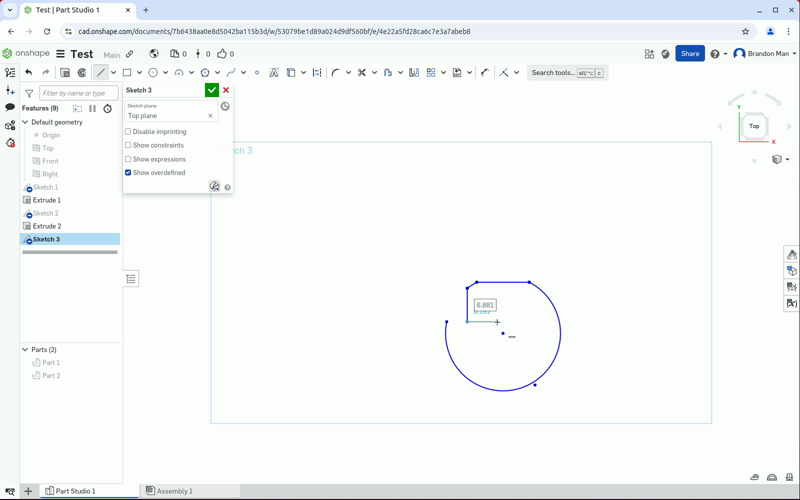
mouse_move(446, 321)
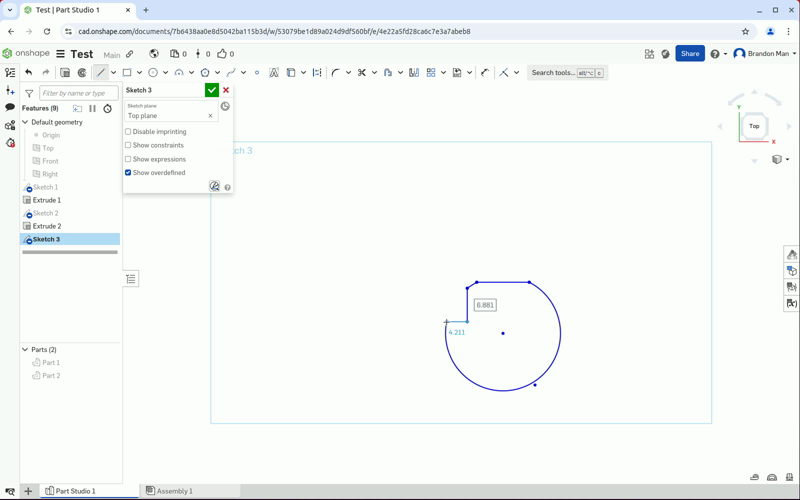
key_up(shift)
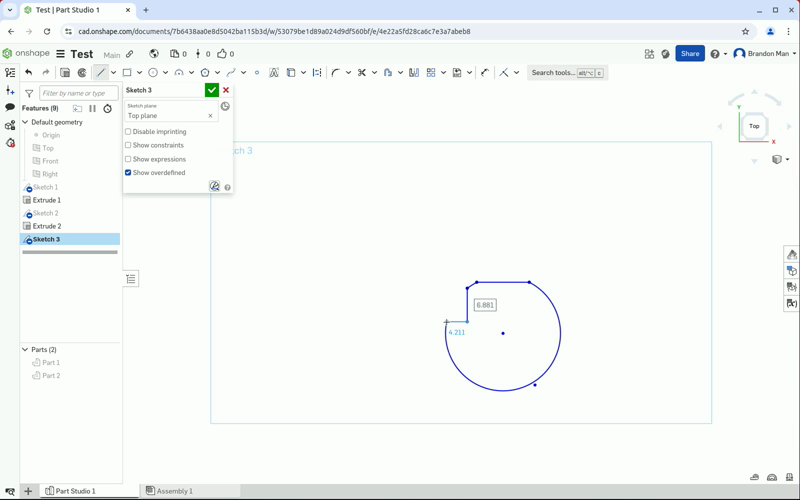
click(446, 321)
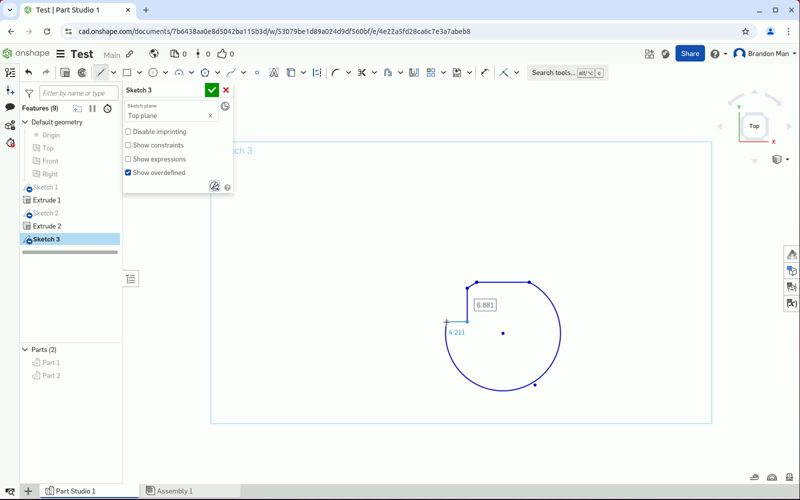
key(esc)
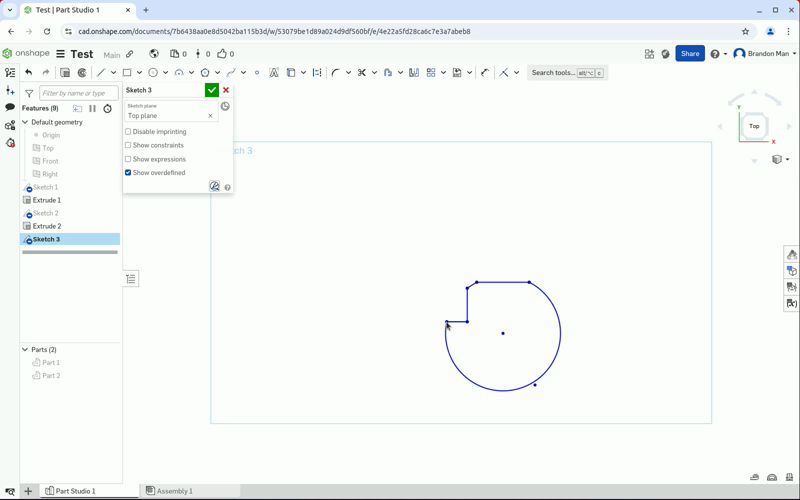
mouse_move(497, 322)
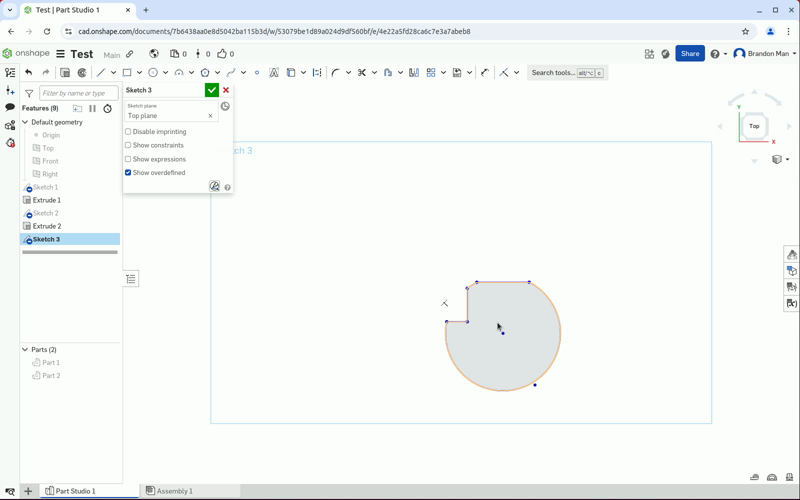
click(497, 322)
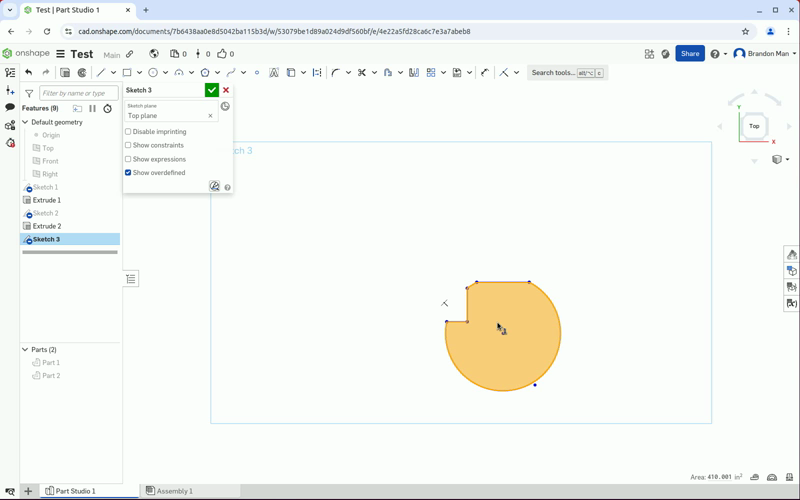
mouse_move(73, 352)
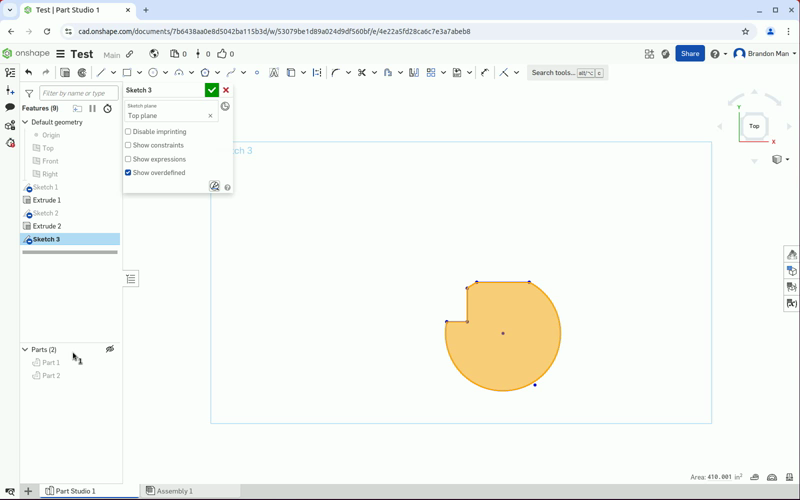
key(shift+y)
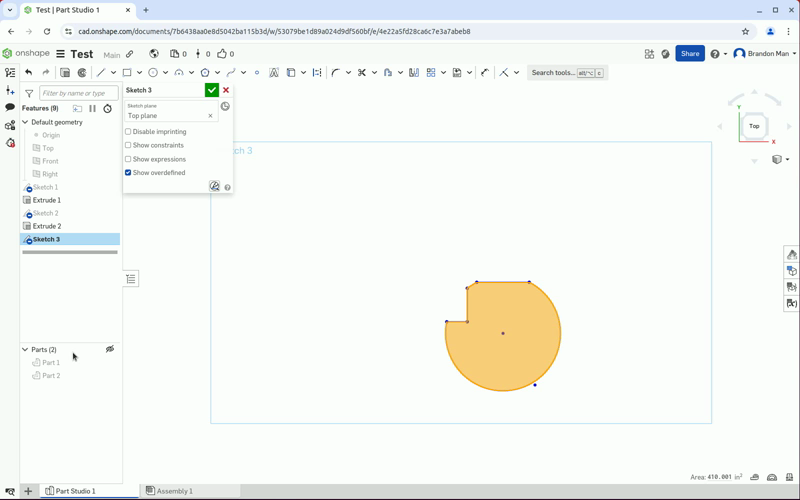
key(shift+e)
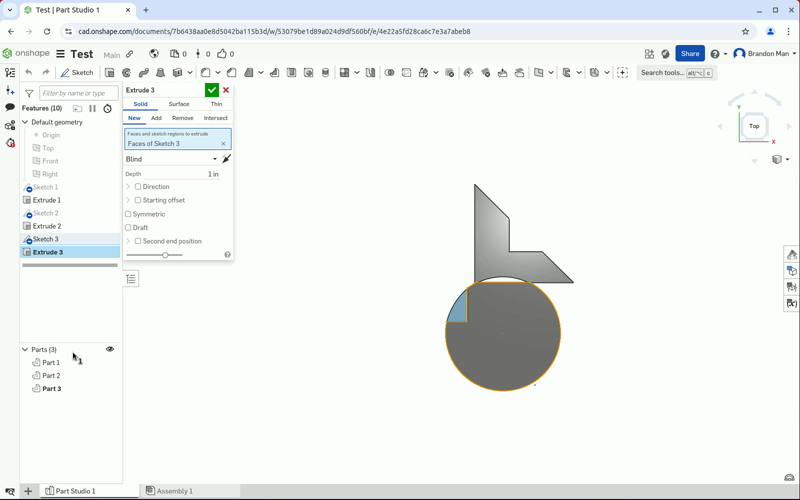
mouse_move(143, 106)
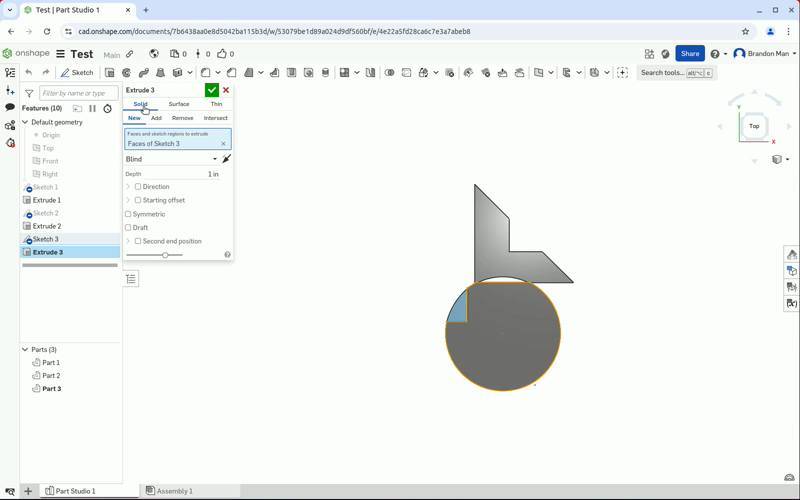
click(143, 106)
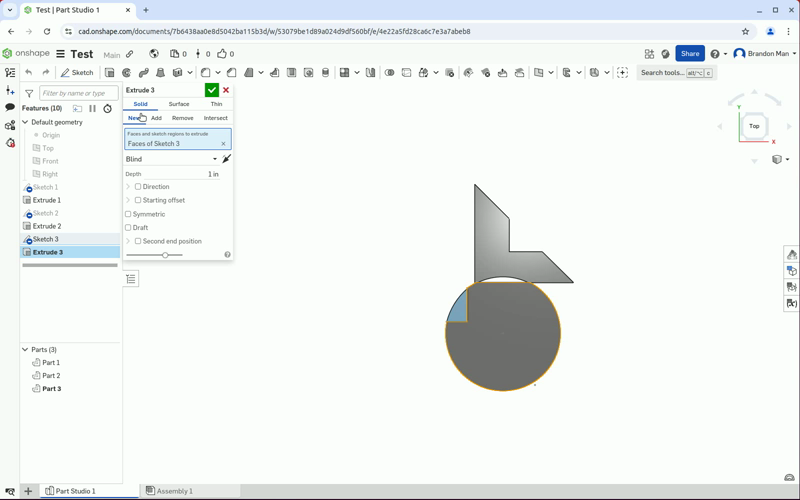
mouse_move(137, 120)
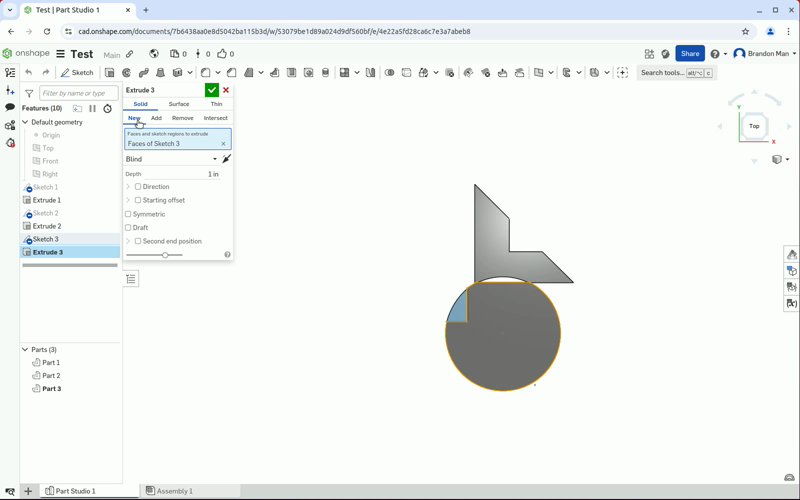
click(137, 120)
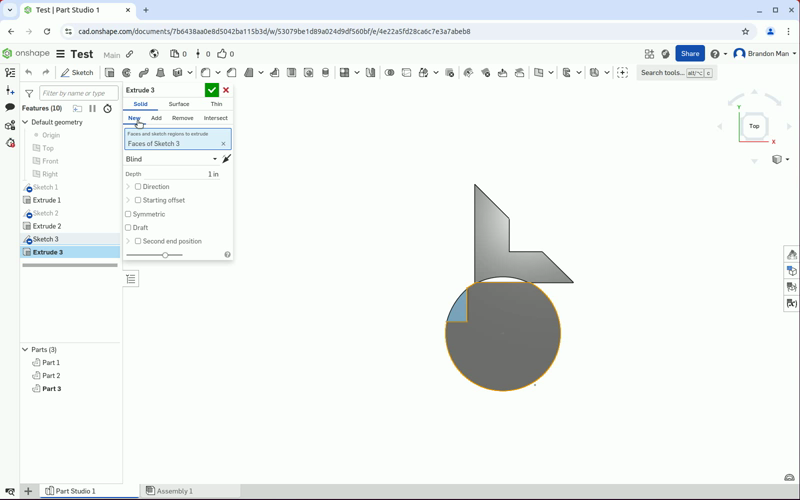
key(tab, 4)
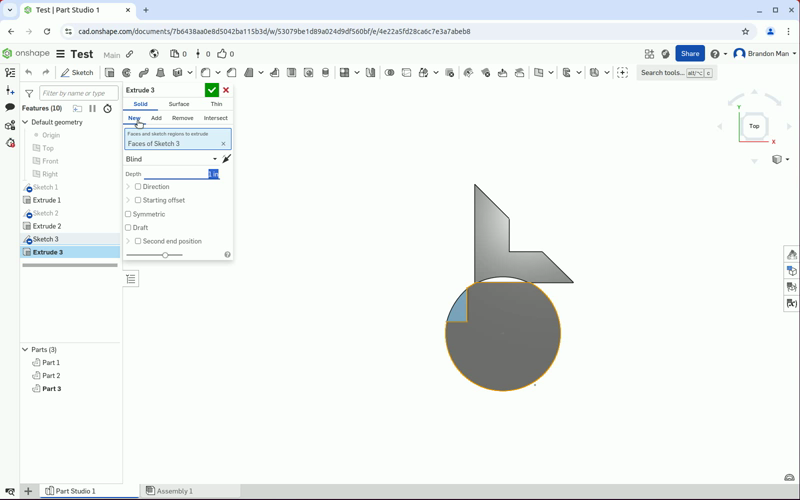
text(13.48)
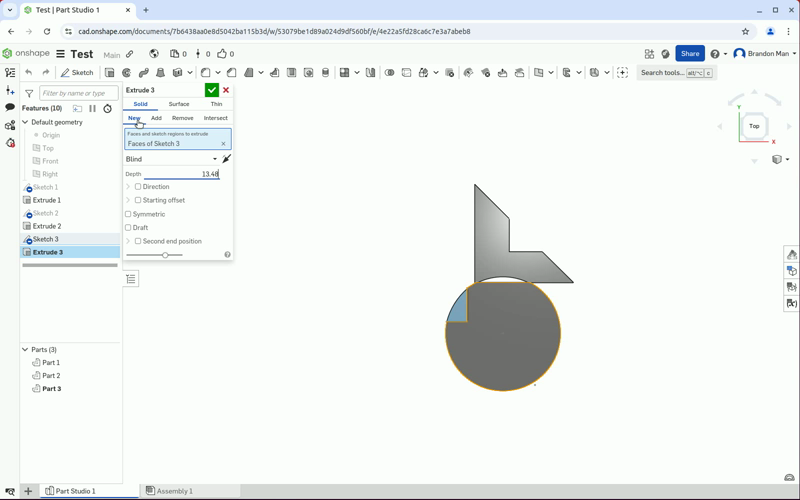
key(enter)
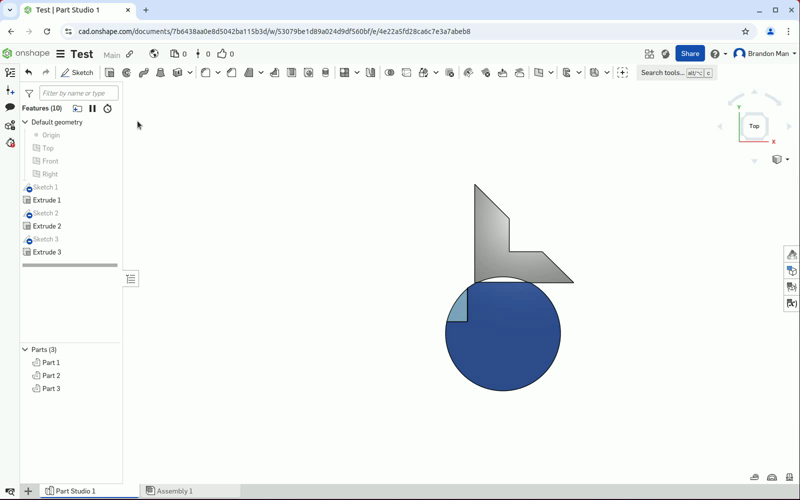
key(shift+h)
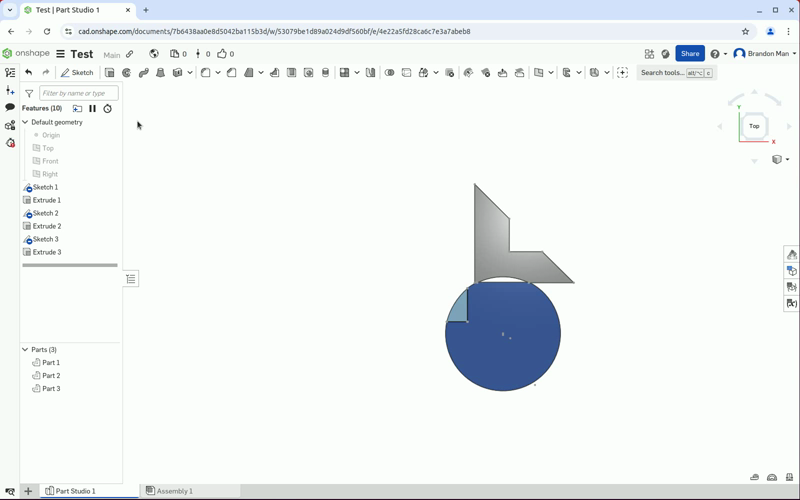
key(shift+h)
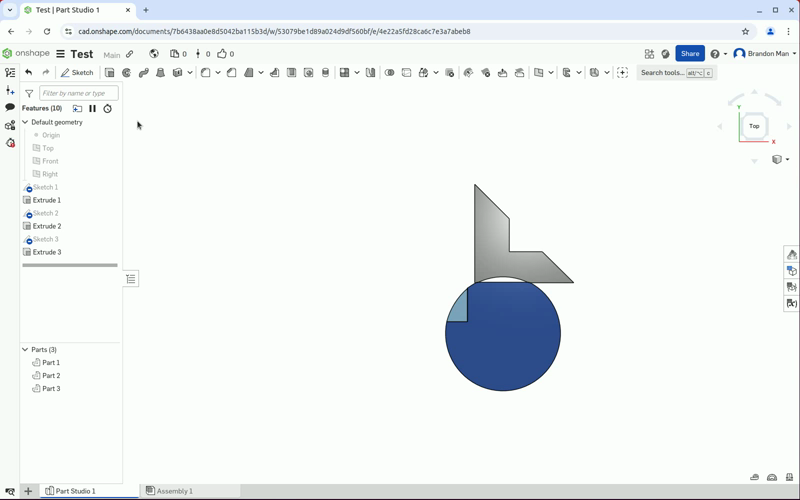
mouse_move(73, 189)
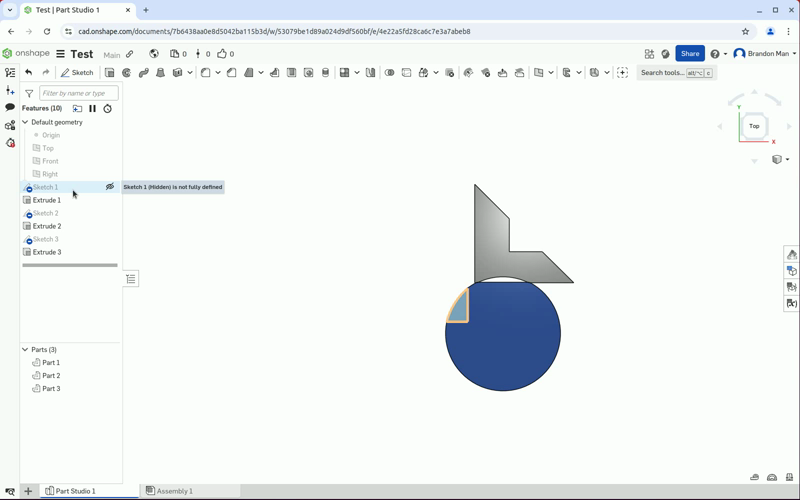
click(73, 189)
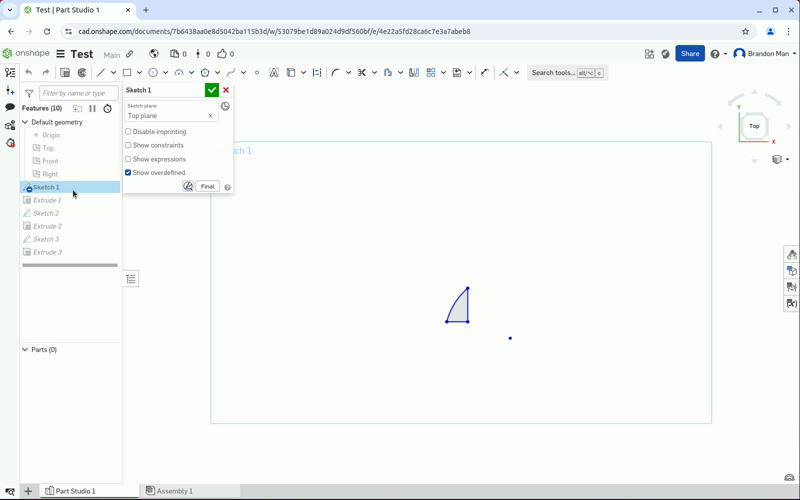
mouse_move(229, 92)
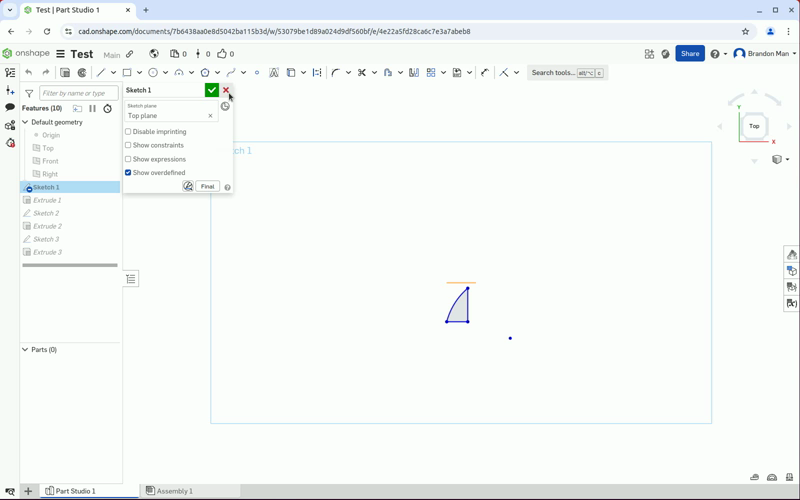
click(229, 92)
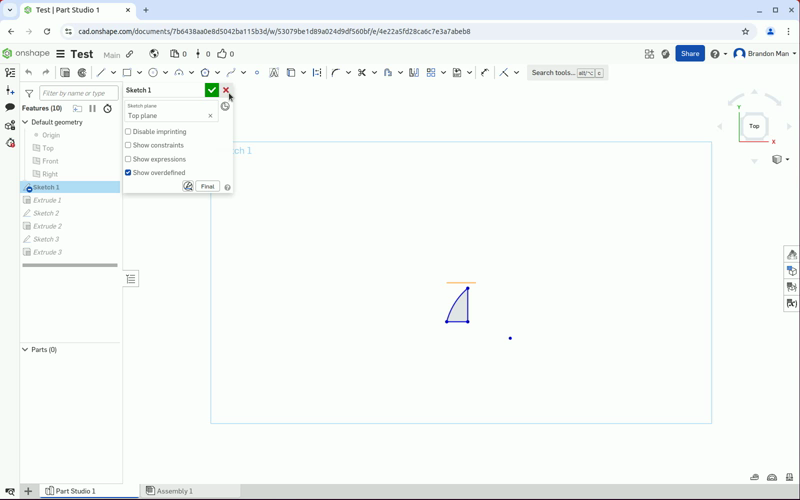
key(shift+s)
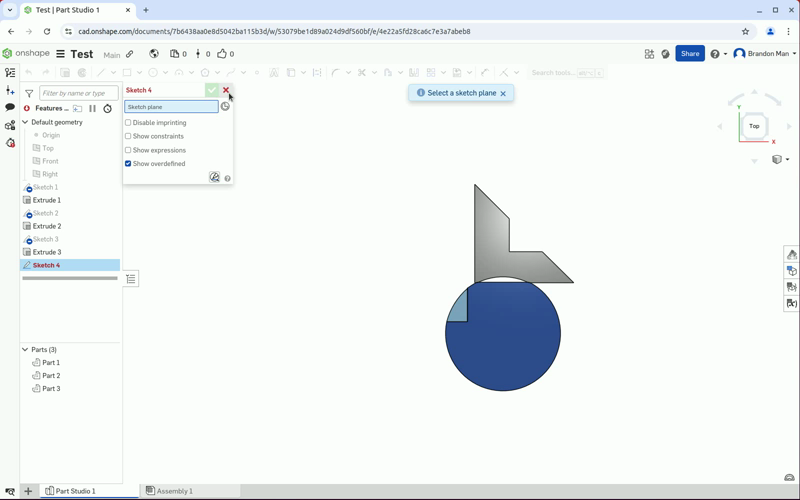
mouse_move(73, 150)
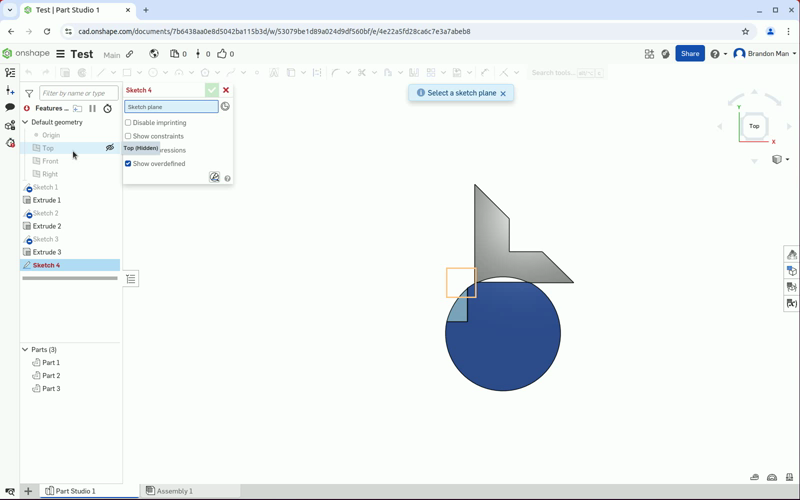
click(73, 150)
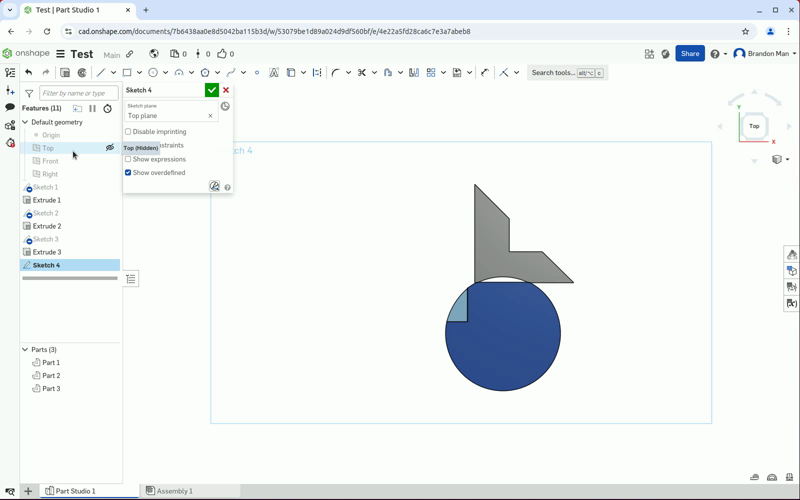
mouse_move(73, 352)
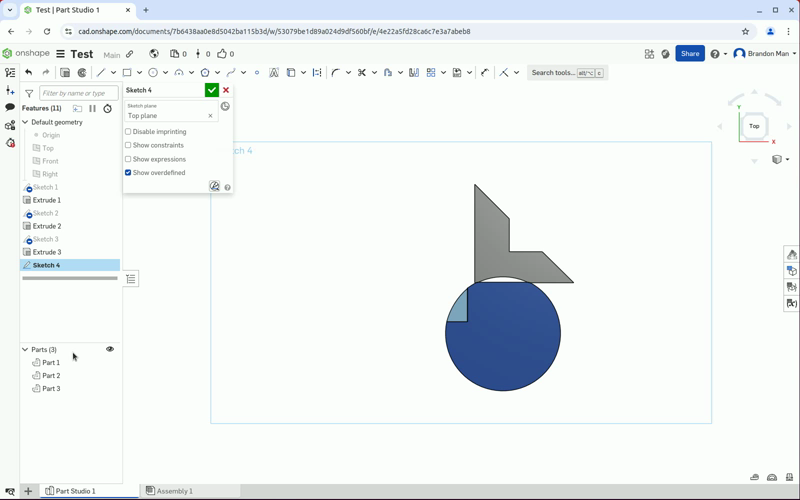
key(y)
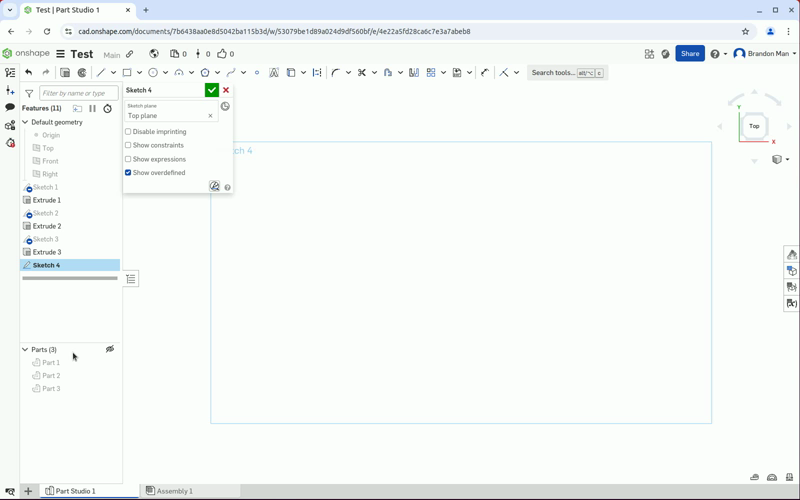
key(l)
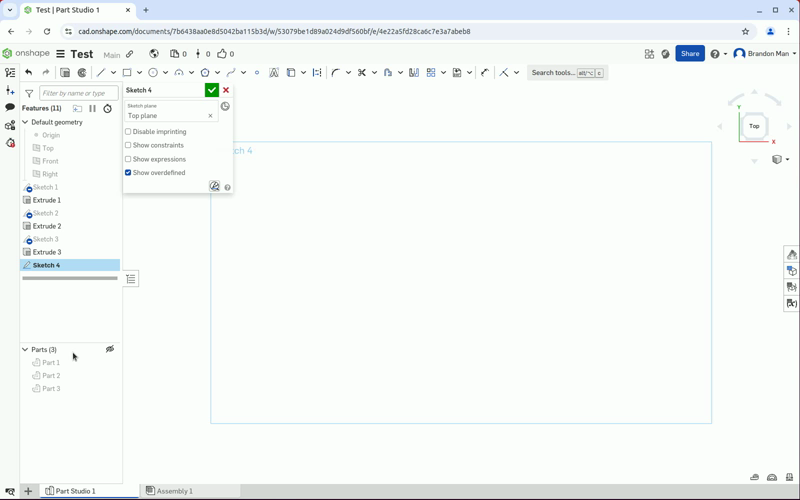
key_down(shift)
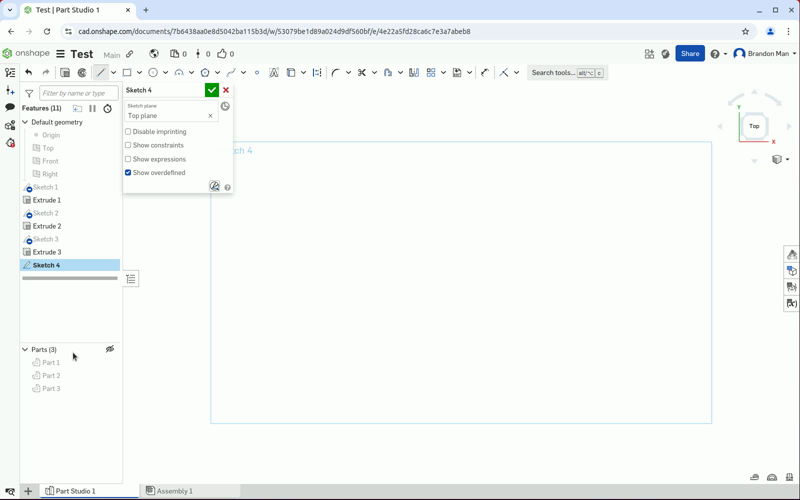
mouse_move(476, 282)
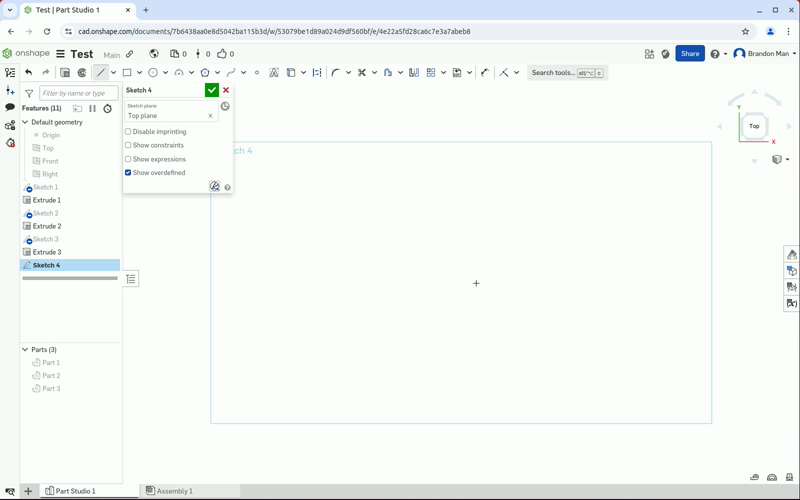
click(476, 282)
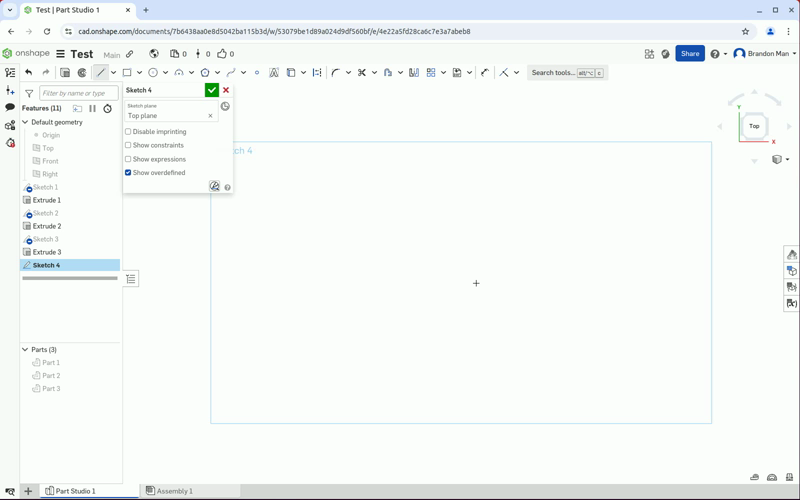
key_up(shift)
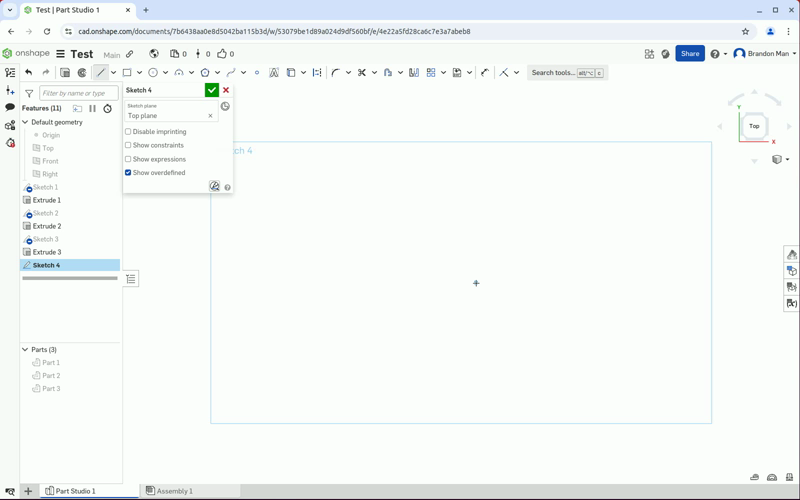
key_down(shift)
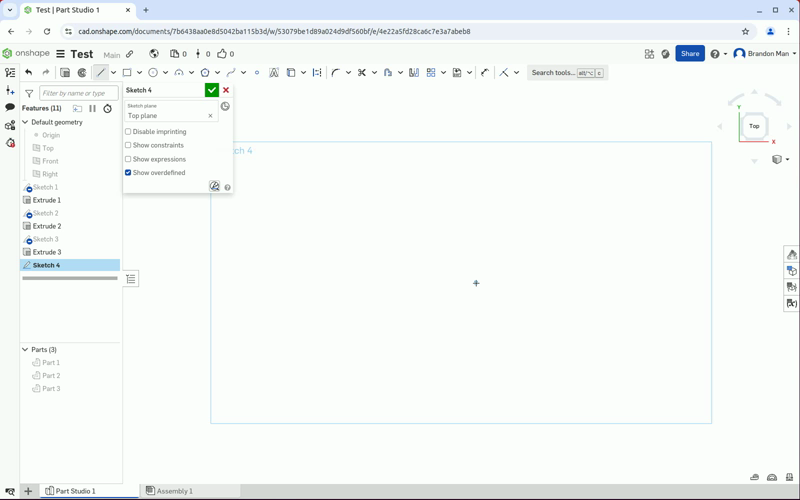
mouse_move(506, 282)
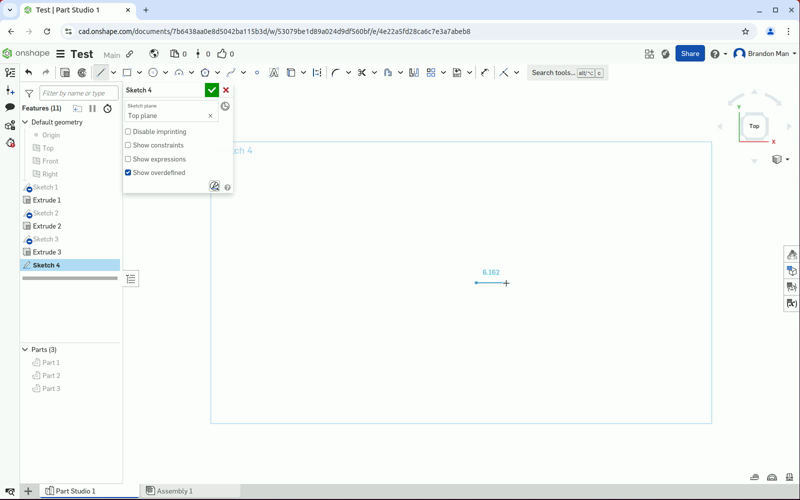
mouse_move(528, 282)
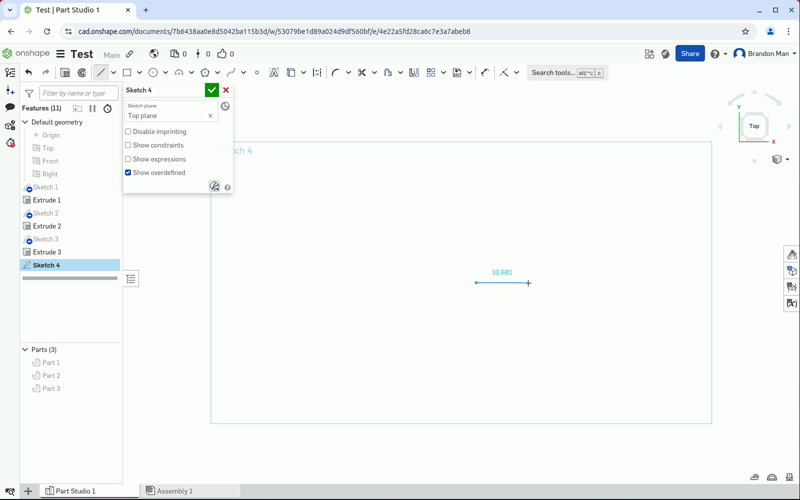
click(528, 282)
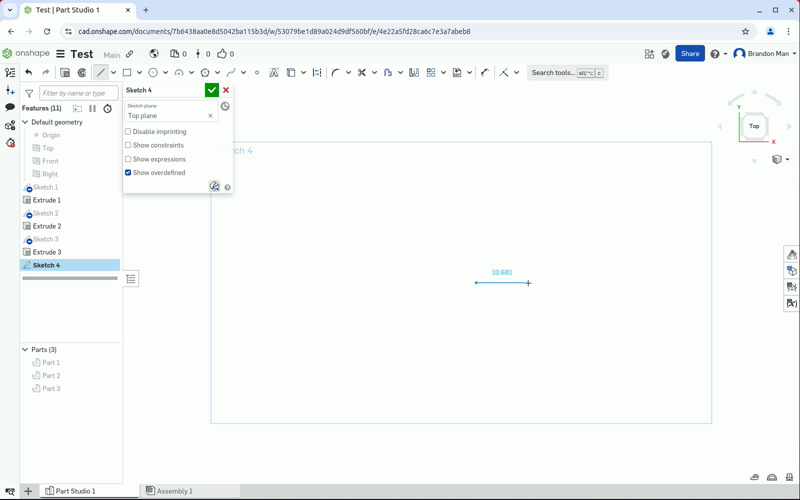
key_up(shift)
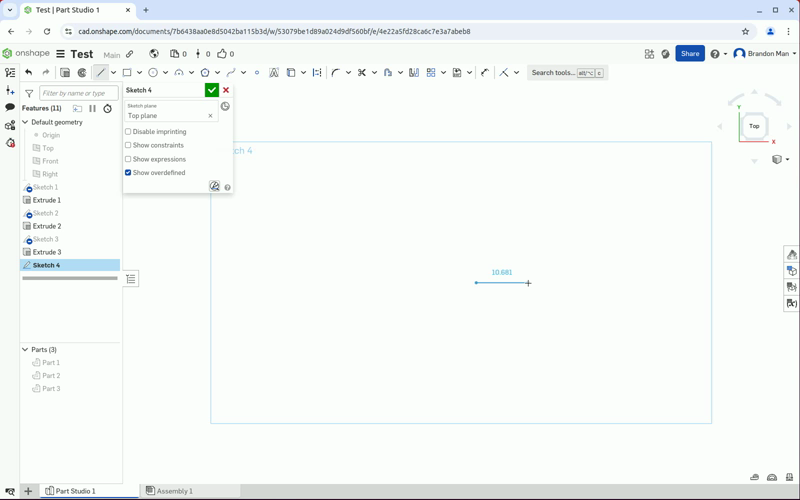
key(esc)
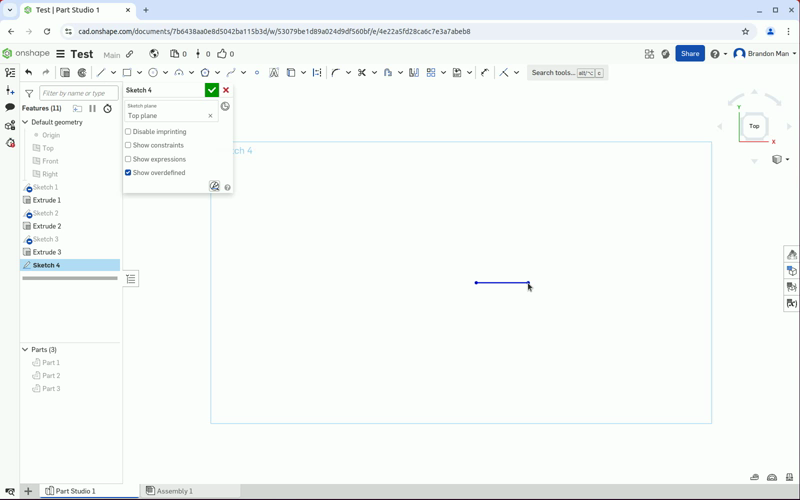
key(a)
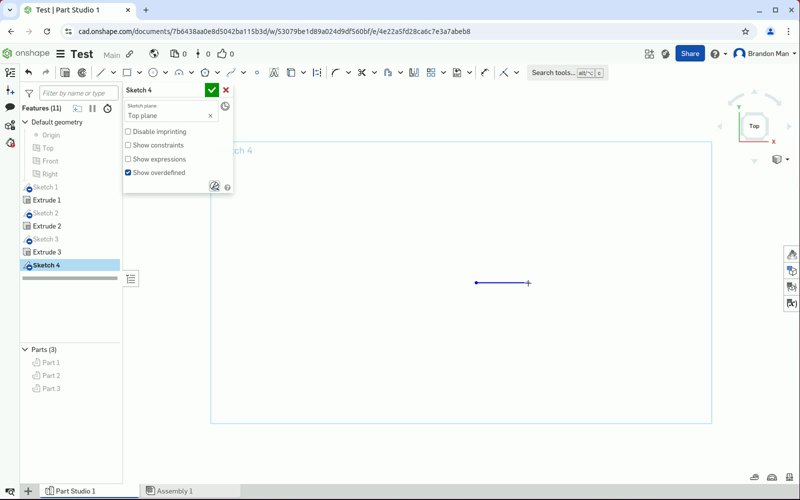
mouse_move(528, 282)
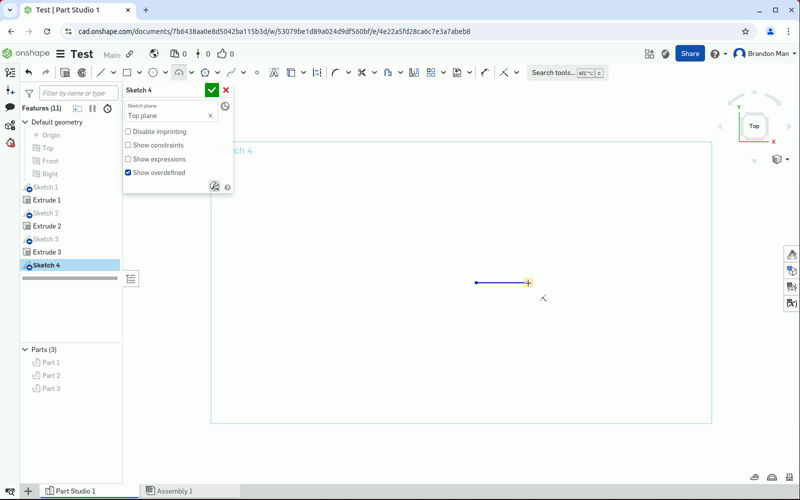
click(528, 282)
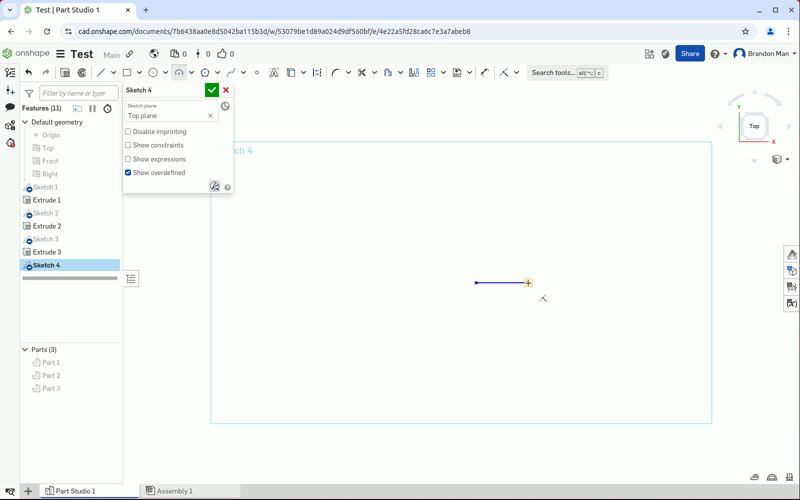
mouse_move(476, 282)
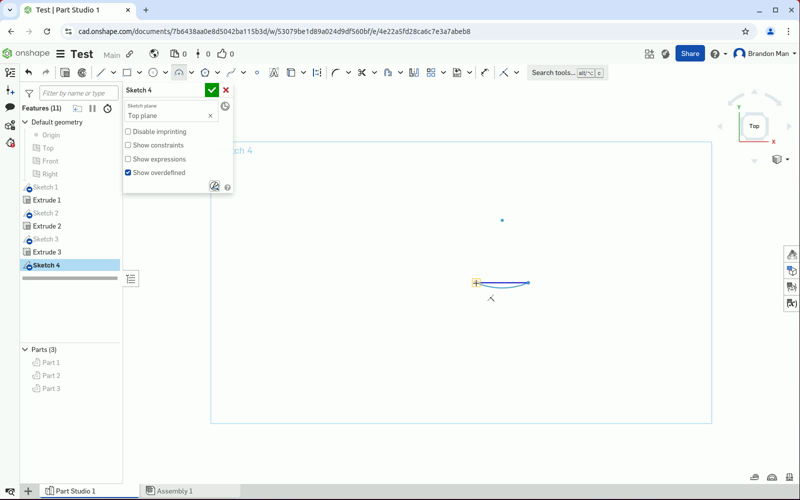
click(476, 282)
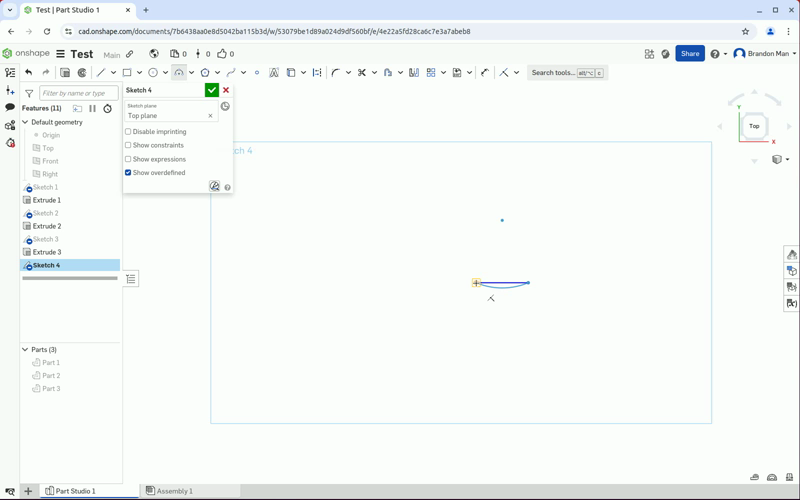
key_down(shift)
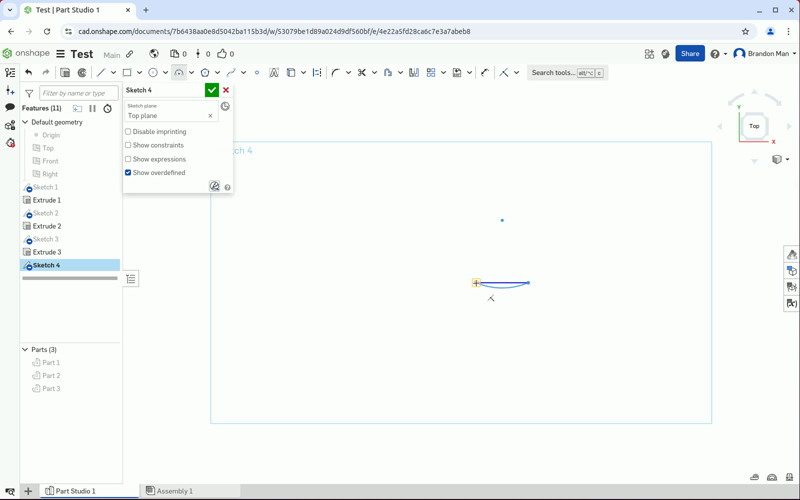
mouse_move(502, 276)
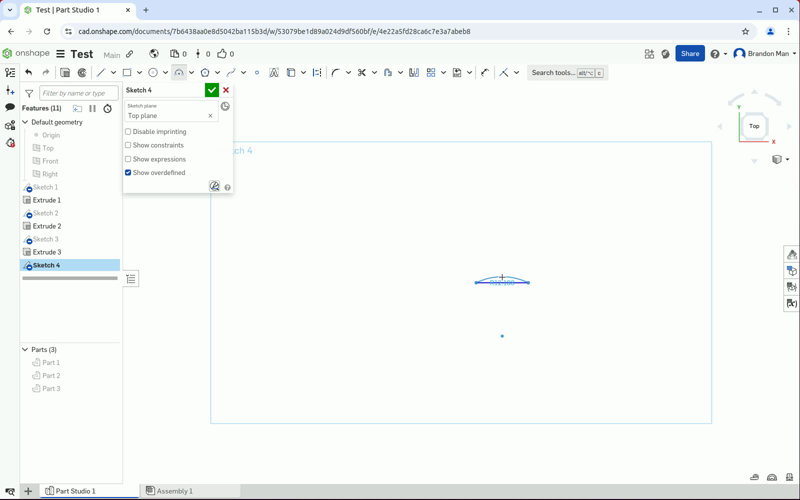
click(502, 276)
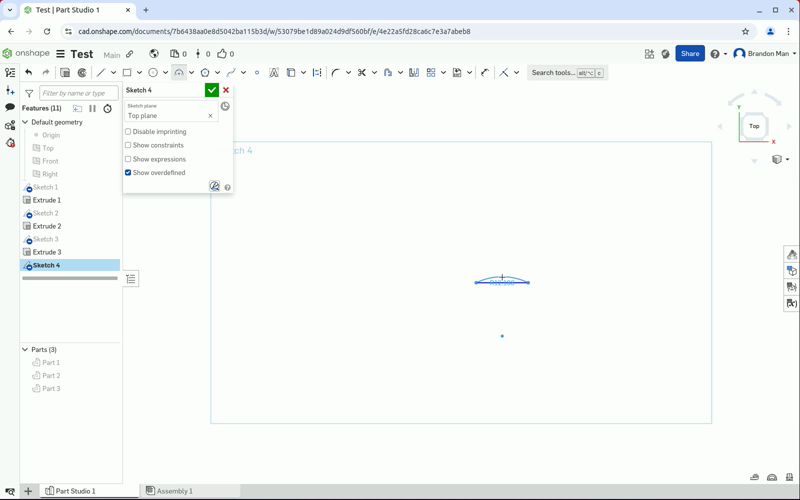
key_up(shift)
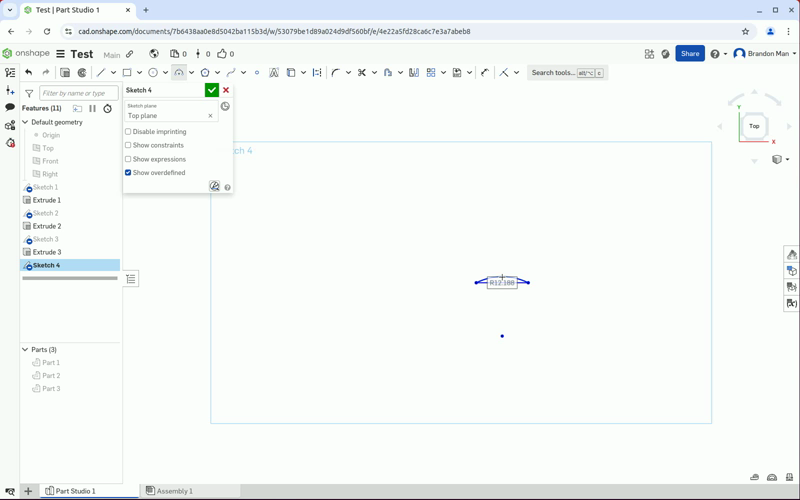
key(esc)
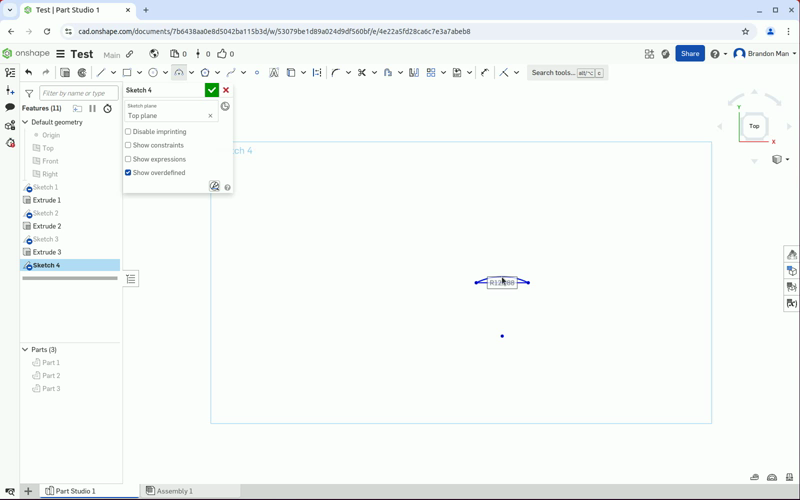
mouse_move(496, 282)
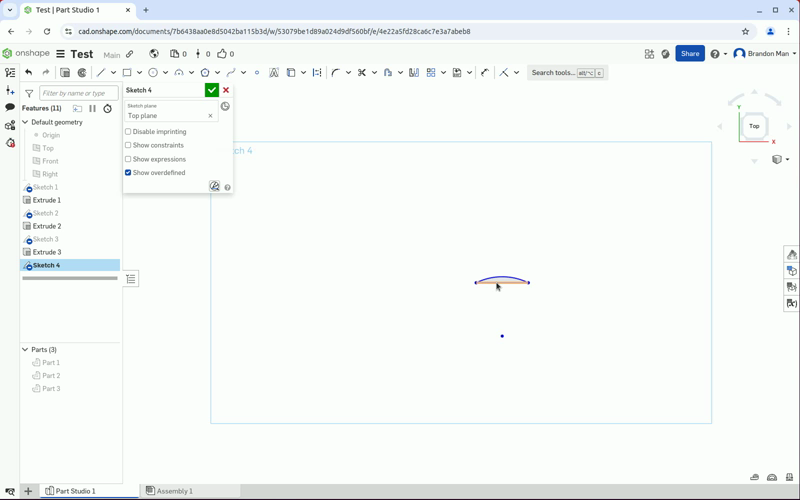
scroll(6)
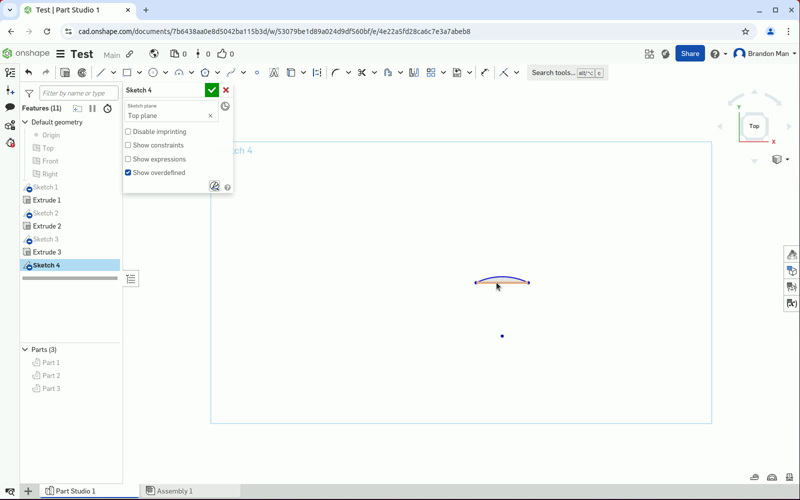
scroll(6)
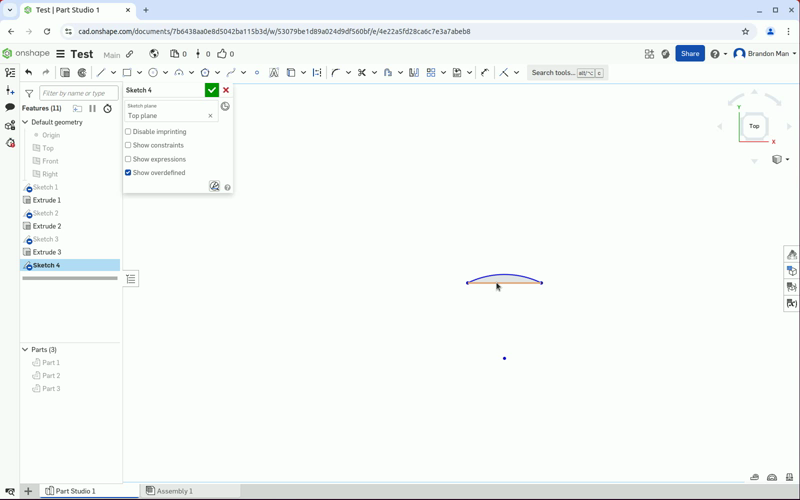
scroll(6)
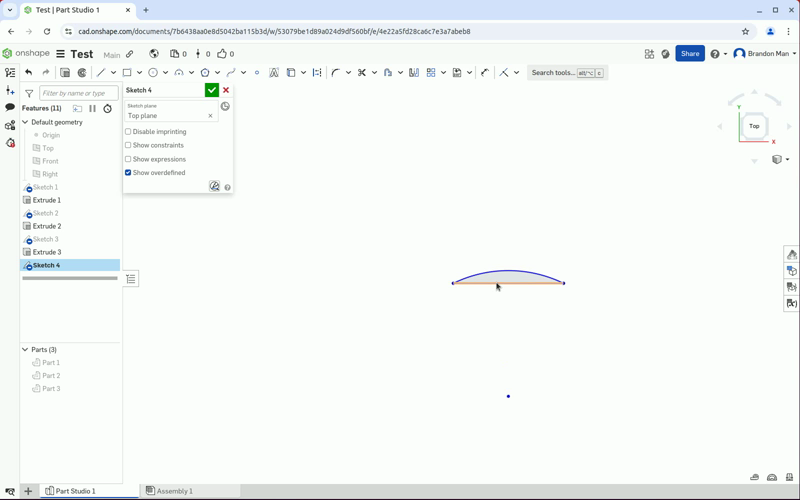
scroll(6)
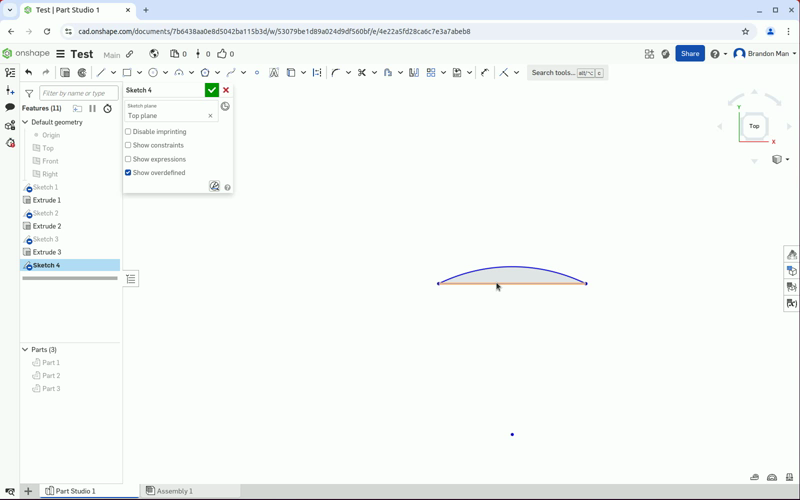
scroll(6)
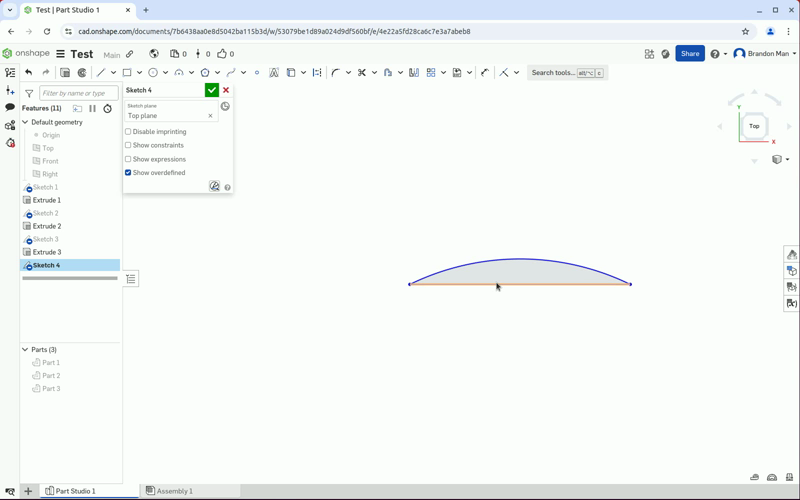
scroll(6)
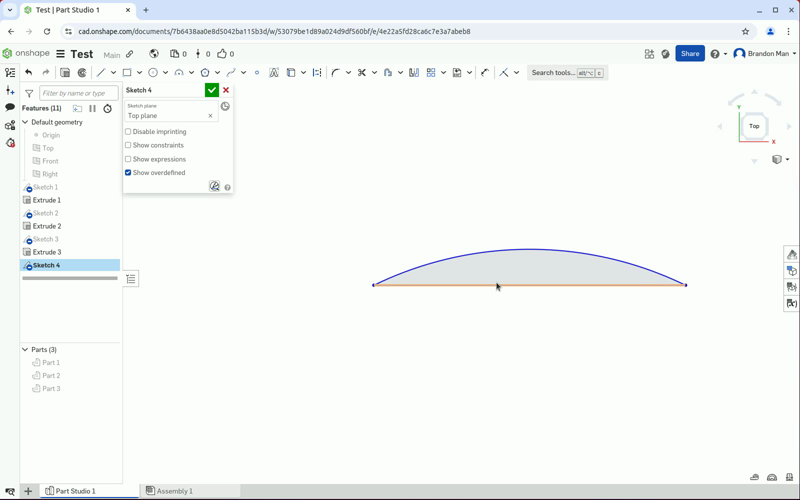
scroll(6)
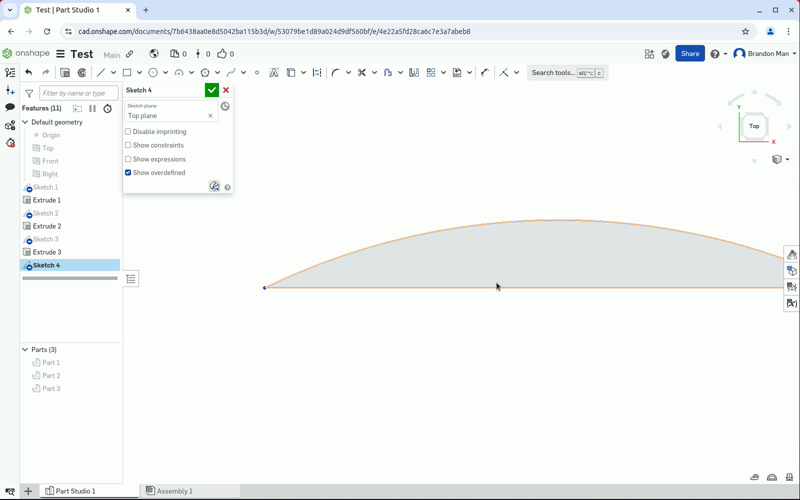
click(496, 282)
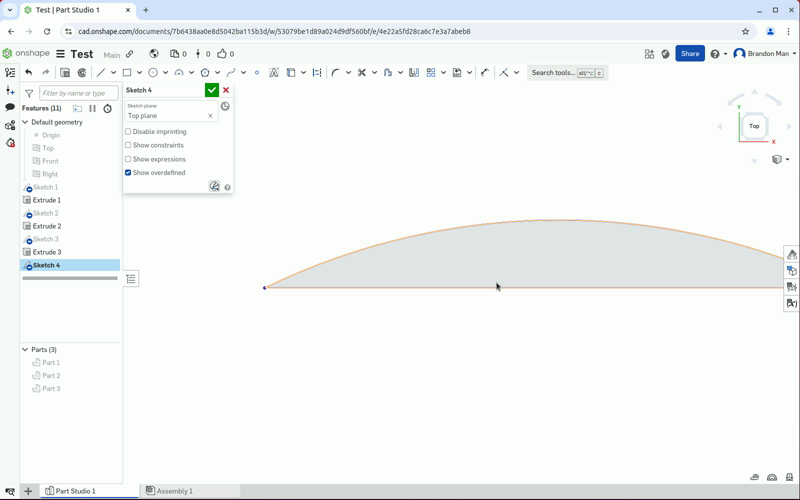
scroll(-6)
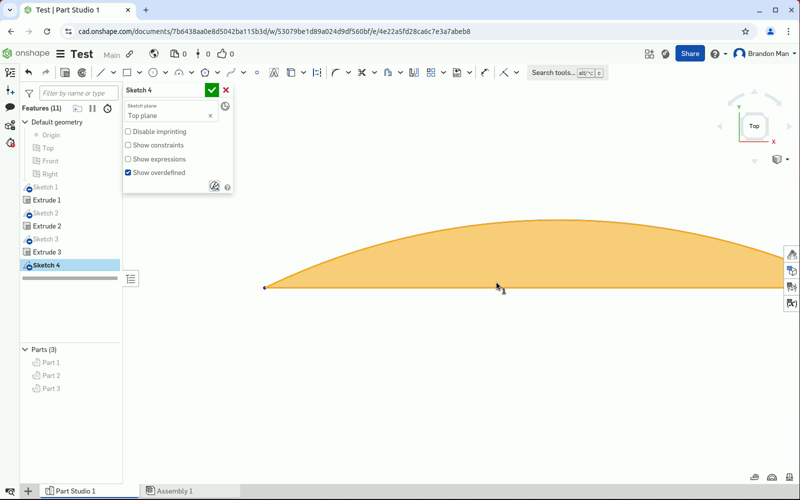
scroll(-6)
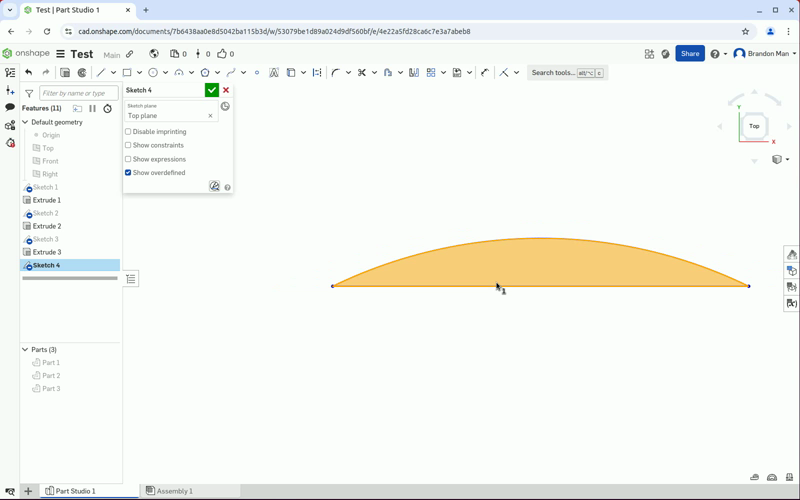
scroll(-6)
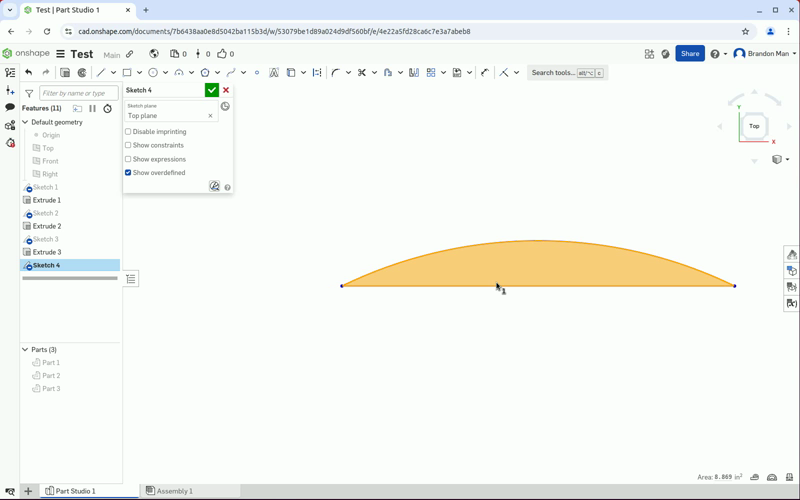
scroll(-6)
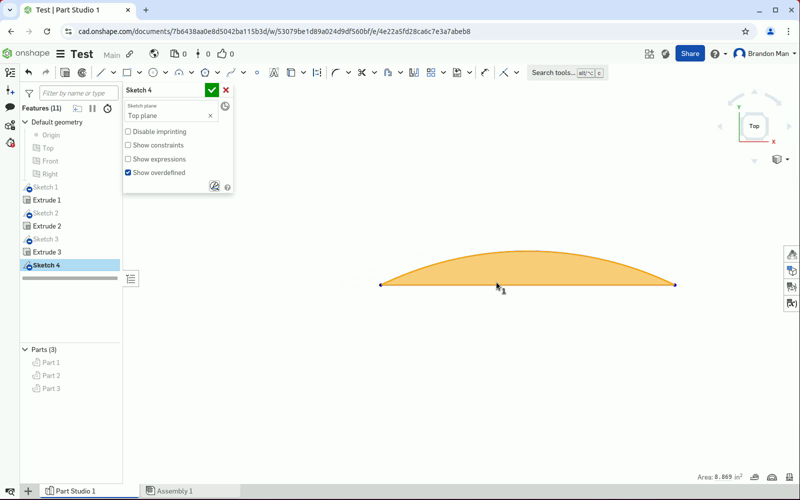
scroll(-6)
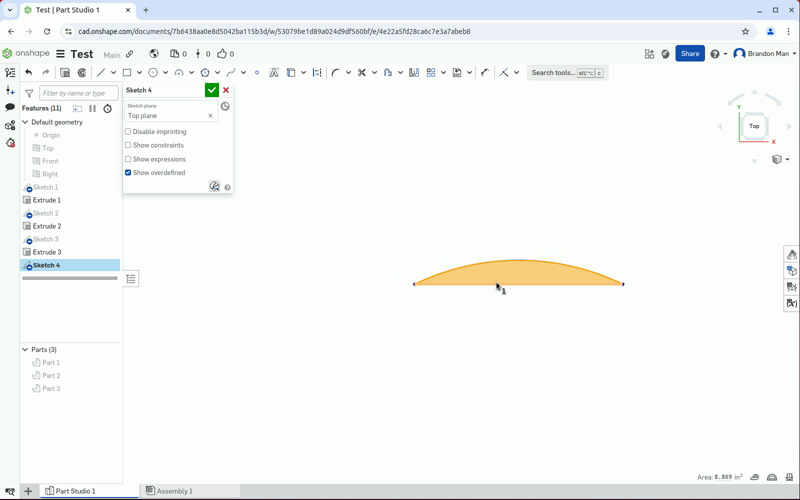
scroll(-6)
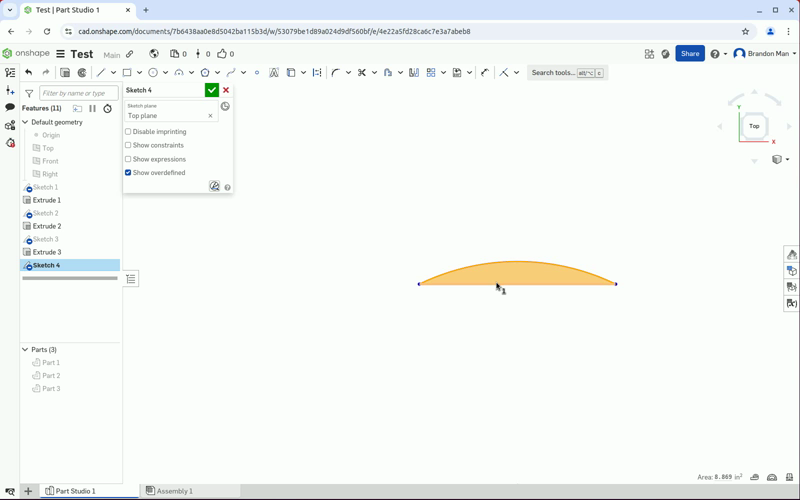
scroll(-6)
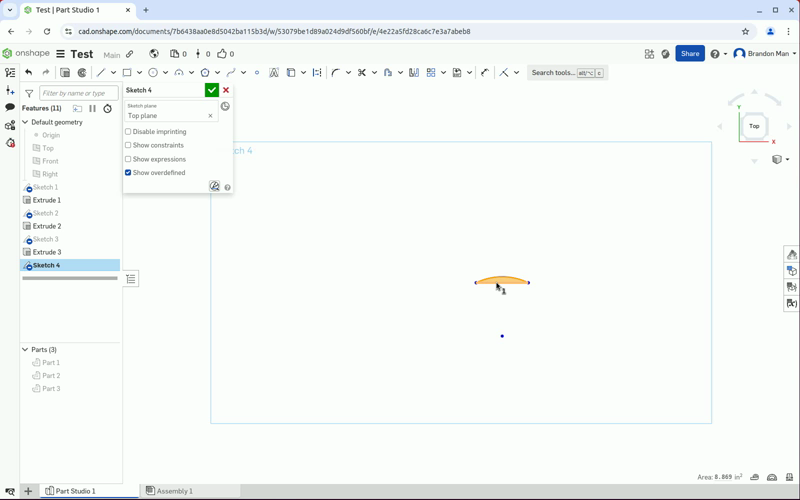
mouse_move(73, 352)
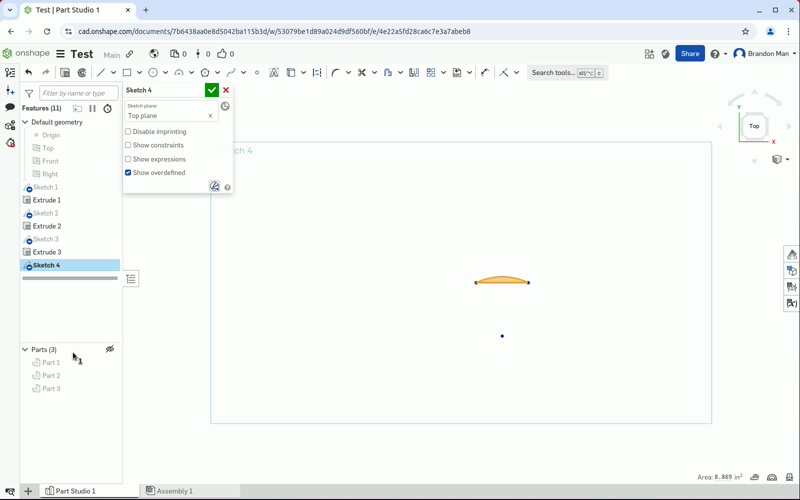
key(shift+y)
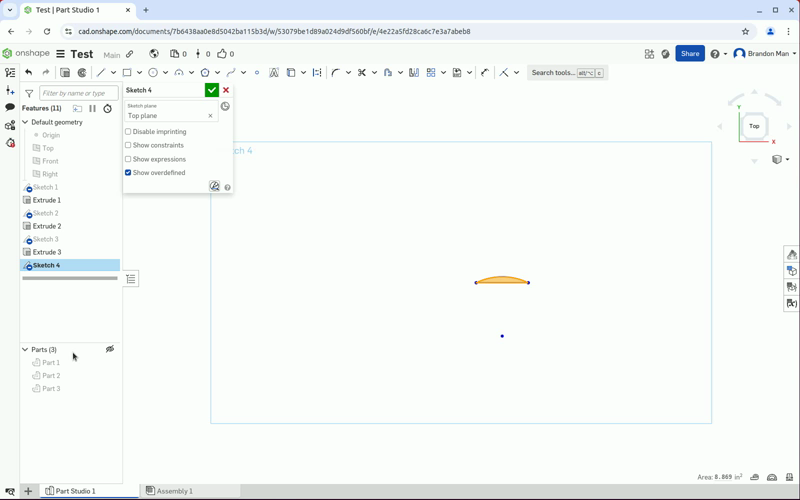
key(shift+e)
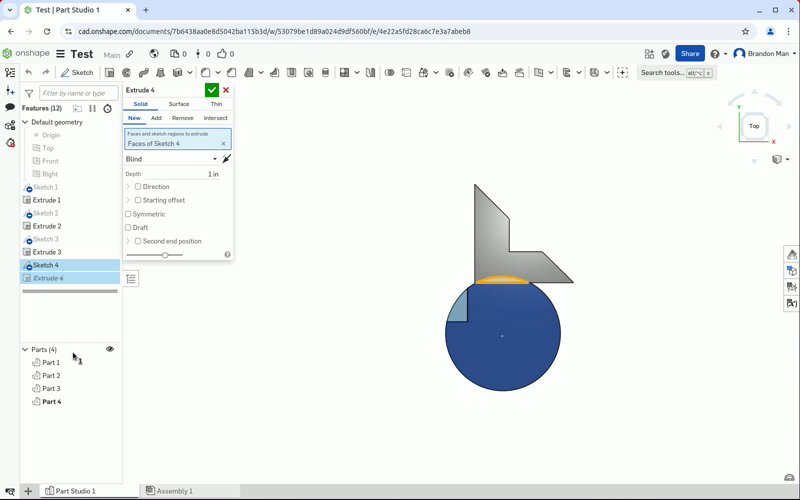
mouse_move(143, 106)
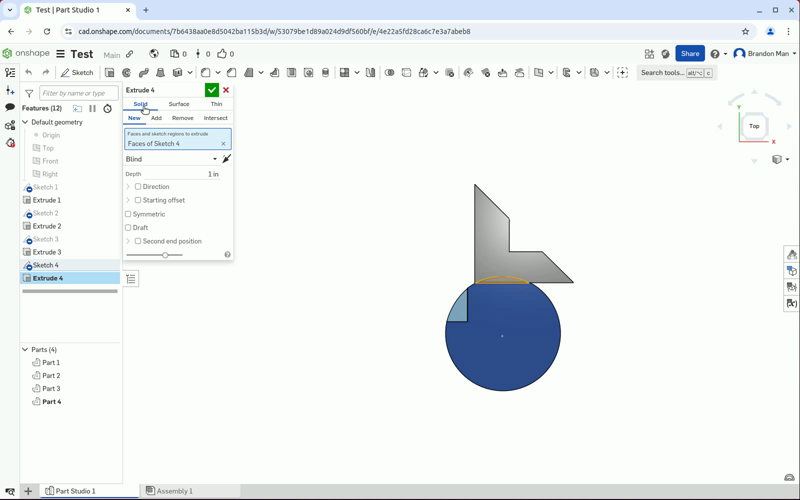
click(143, 106)
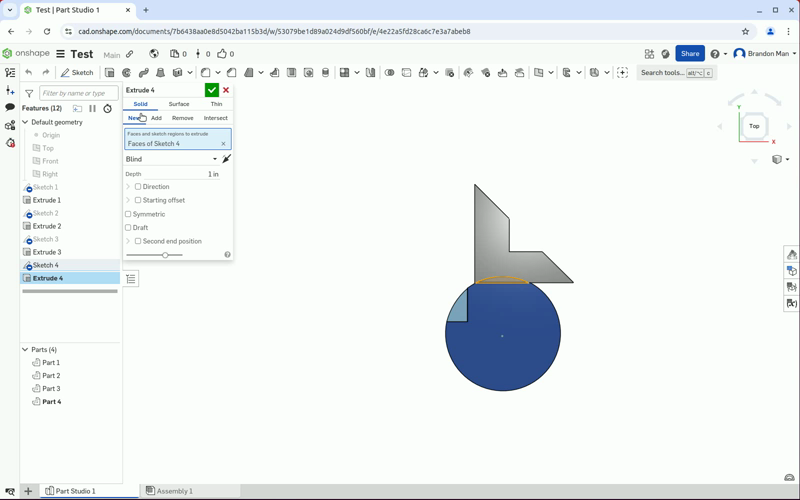
mouse_move(137, 120)
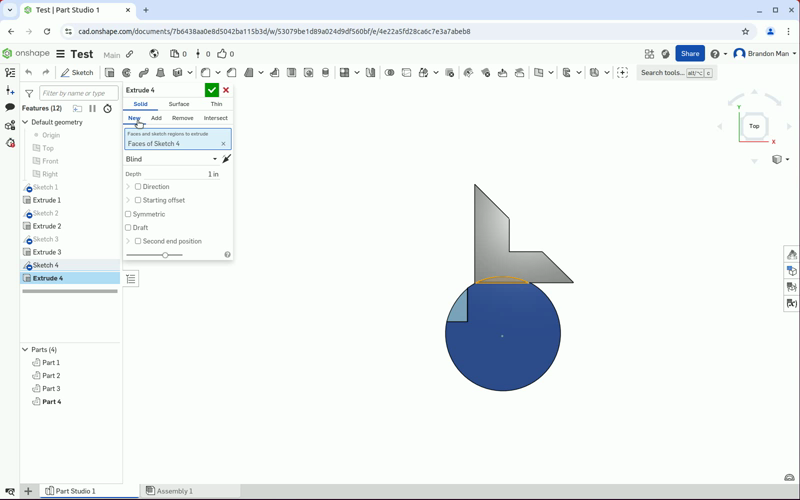
click(137, 120)
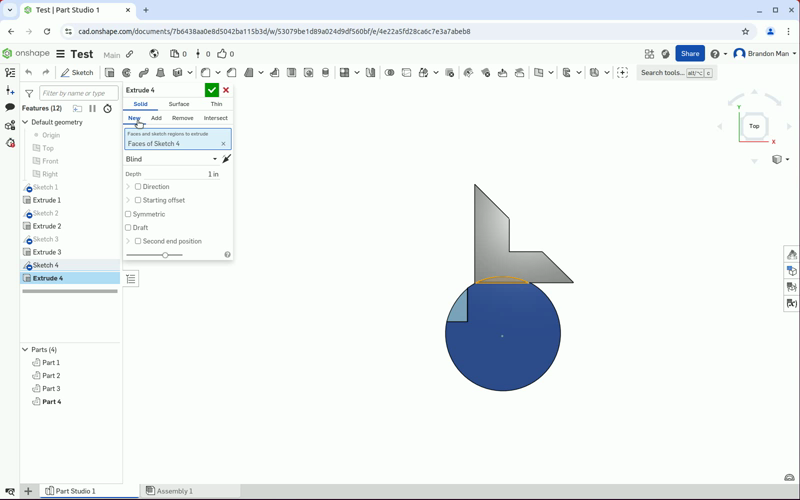
key(tab, 4)
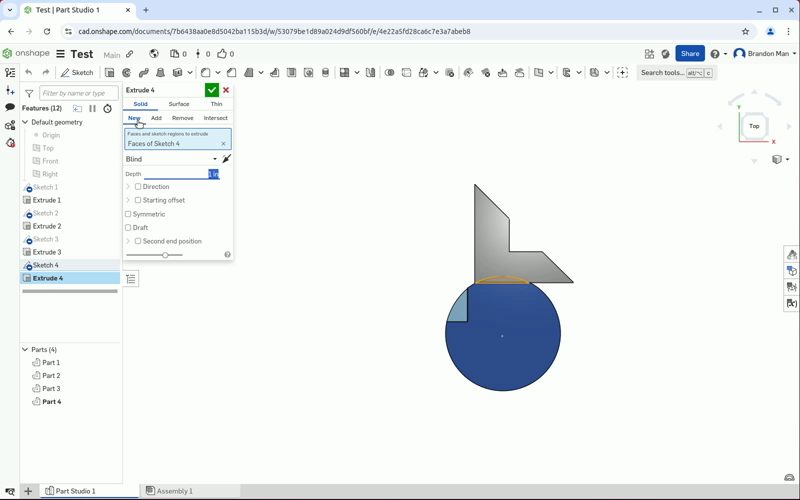
text(13.48)
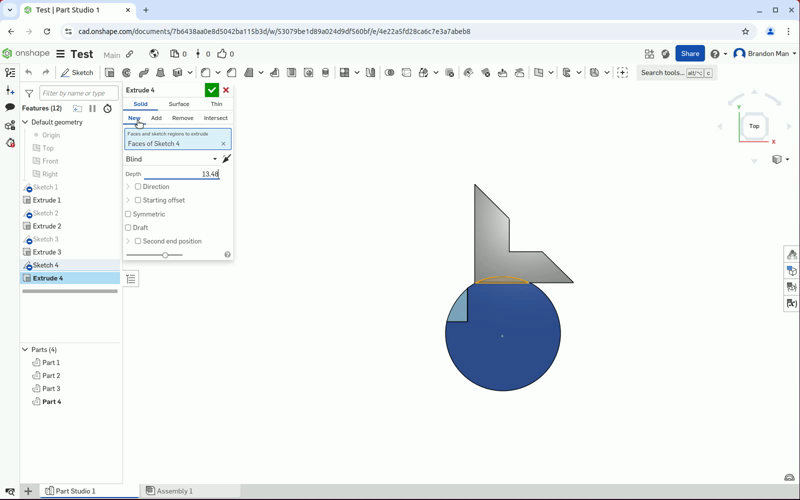
key(enter)
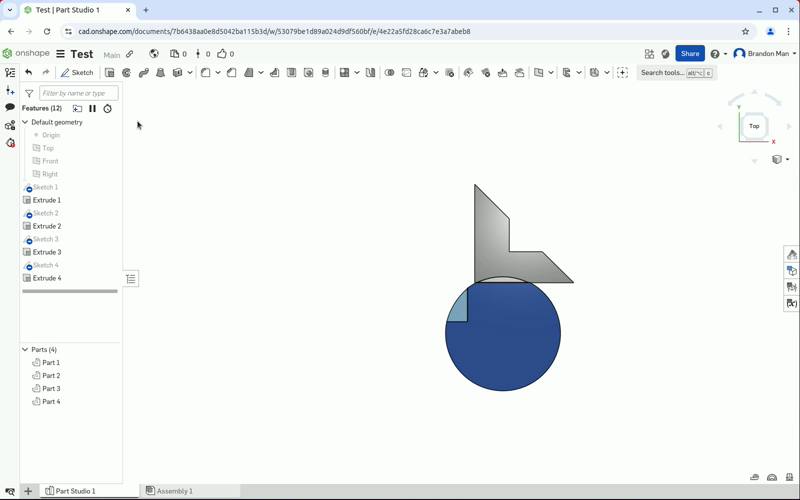
key(shift+h)
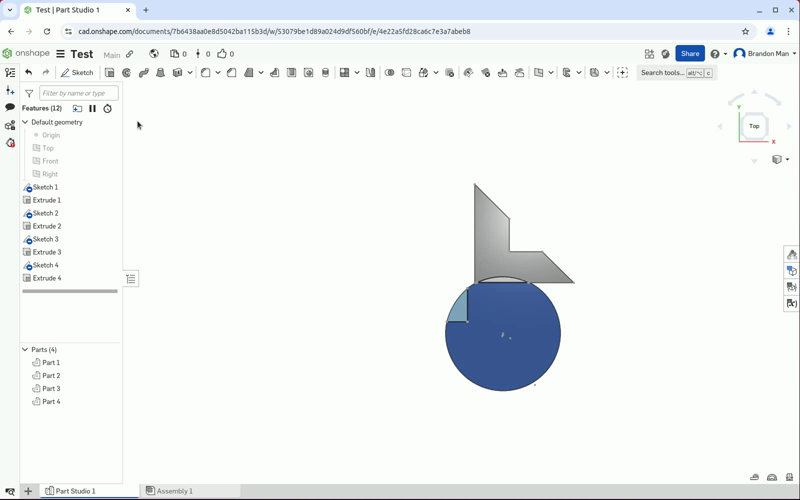
key(shift+h)
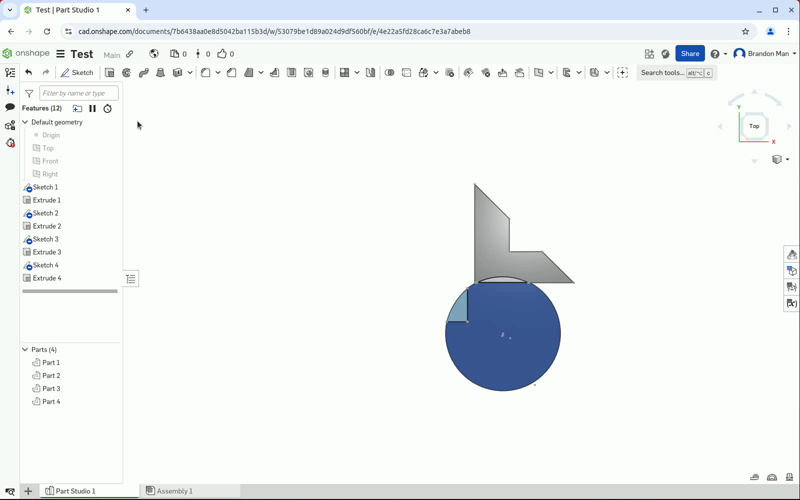
key(shift+7)
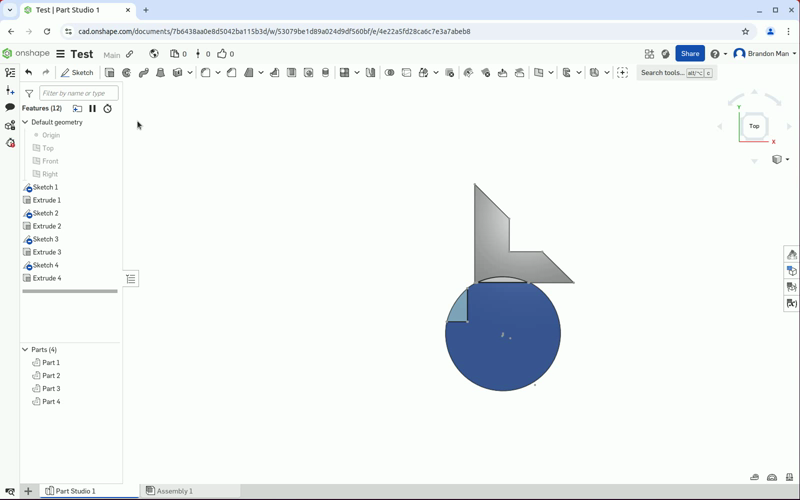
key(up, 3)
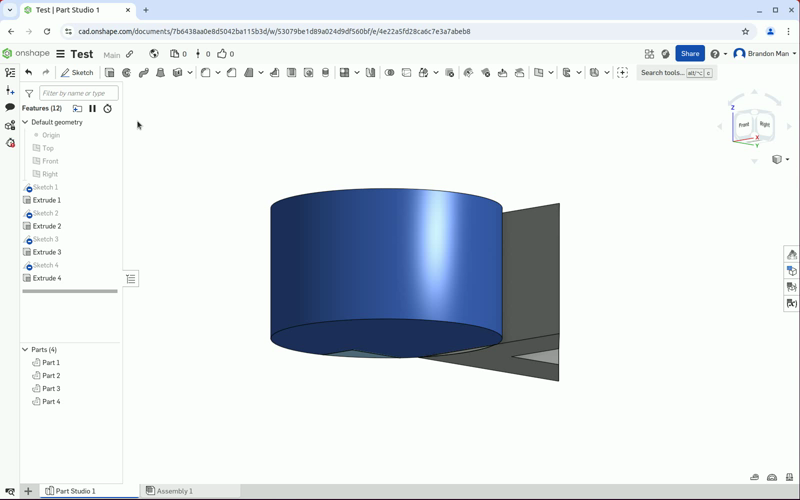
key(left, 3)
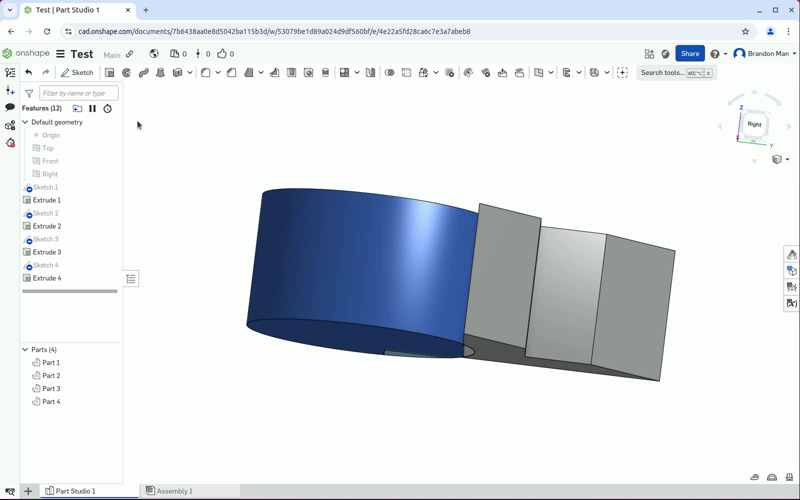
key(right, 3)
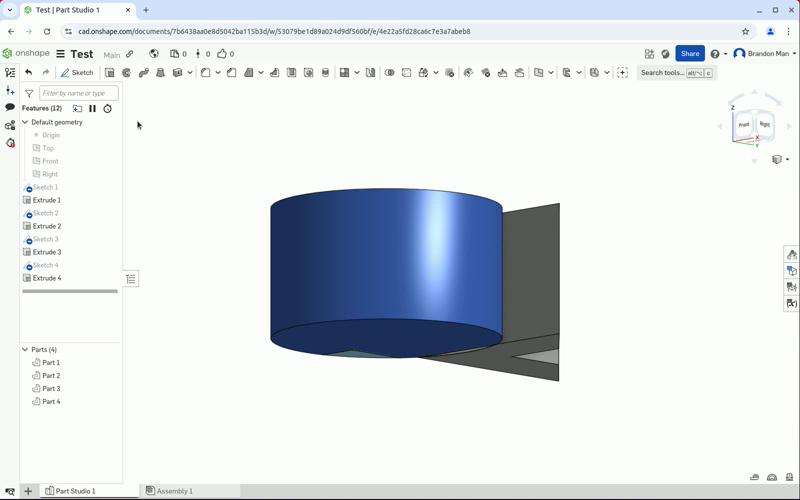
key(down, 3)
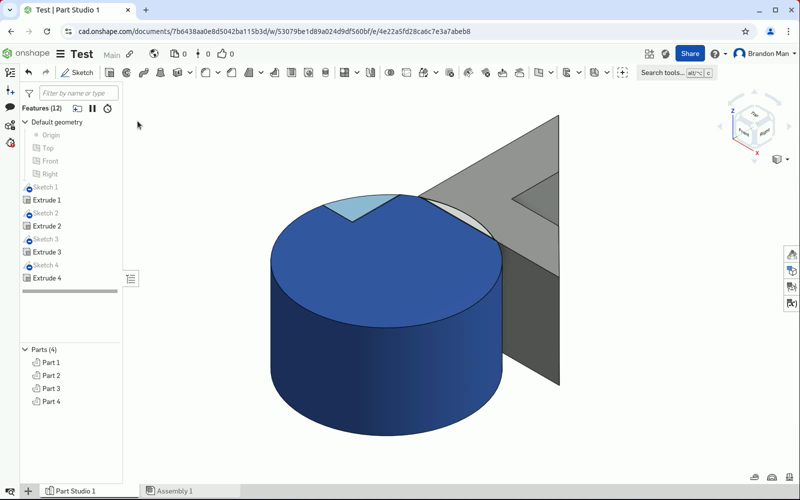
mouse_move(73, 189)
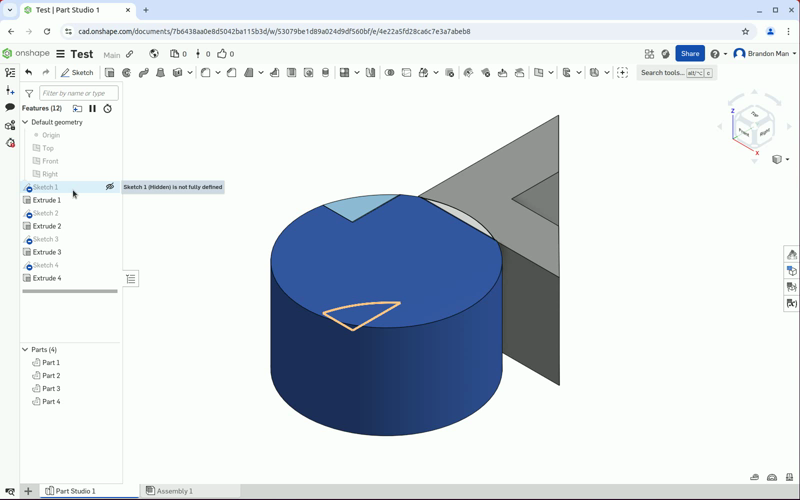
click(73, 189)